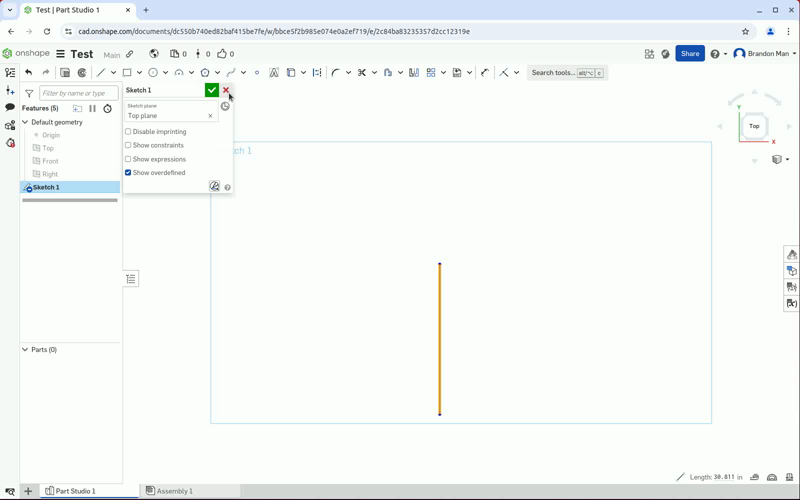
key(shift+h)
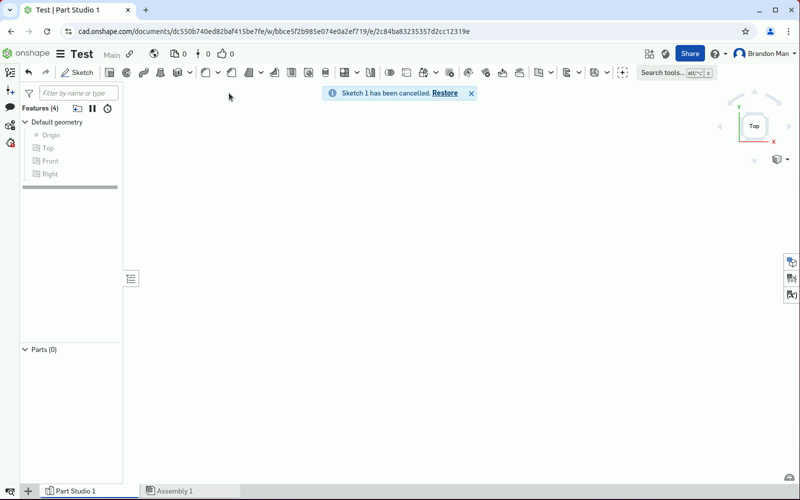
mouse_move(73, 352)
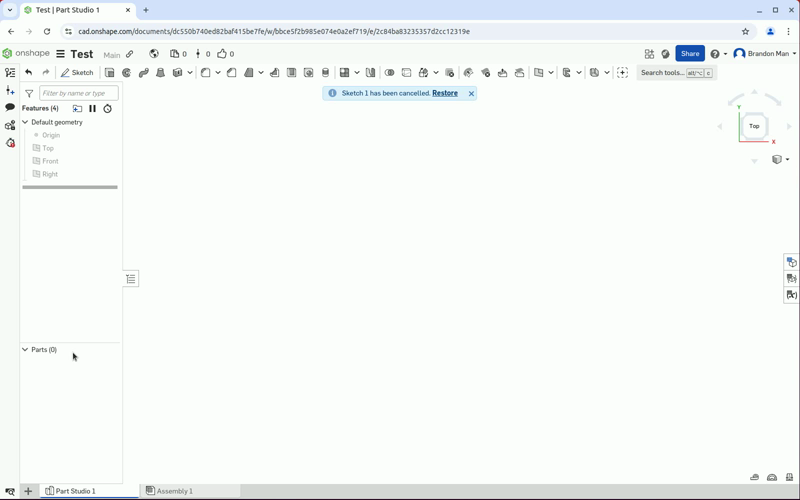
key(y)
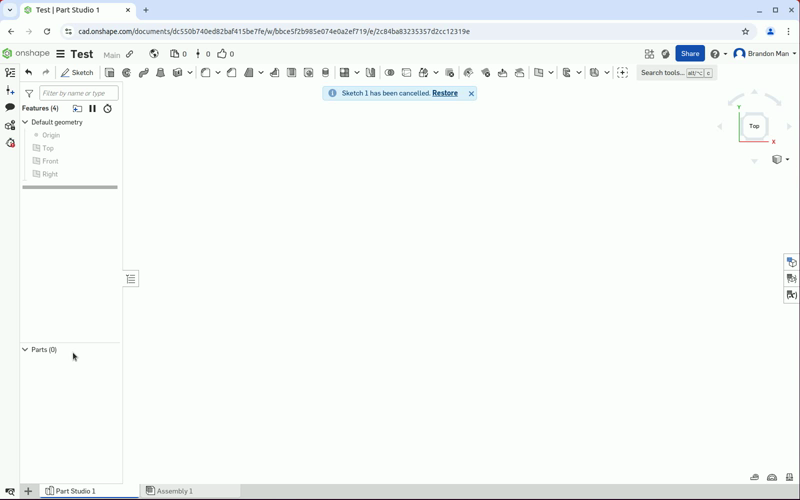
key(shift+p)
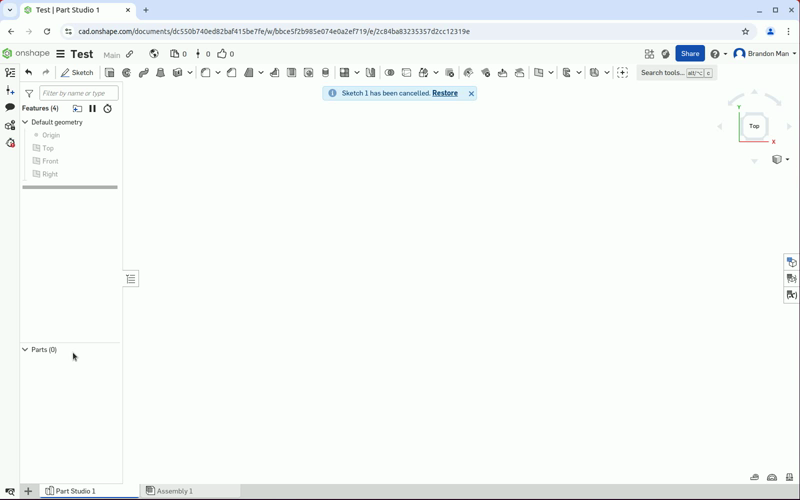
key(space)
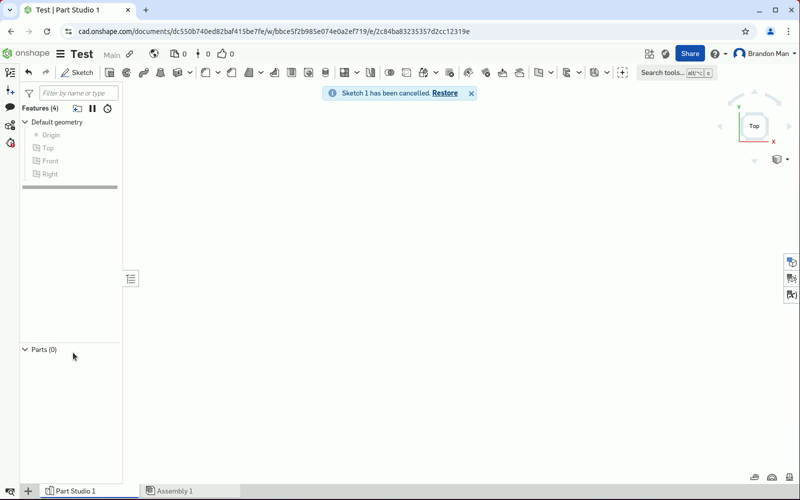
key_down(shift)
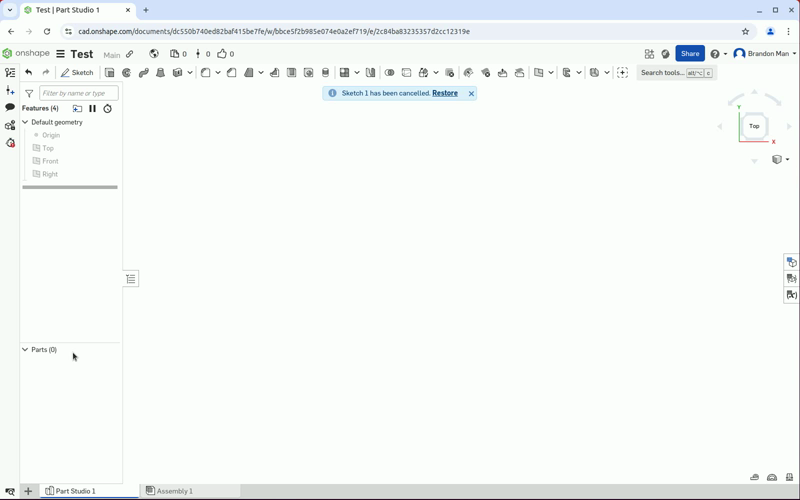
key(up)
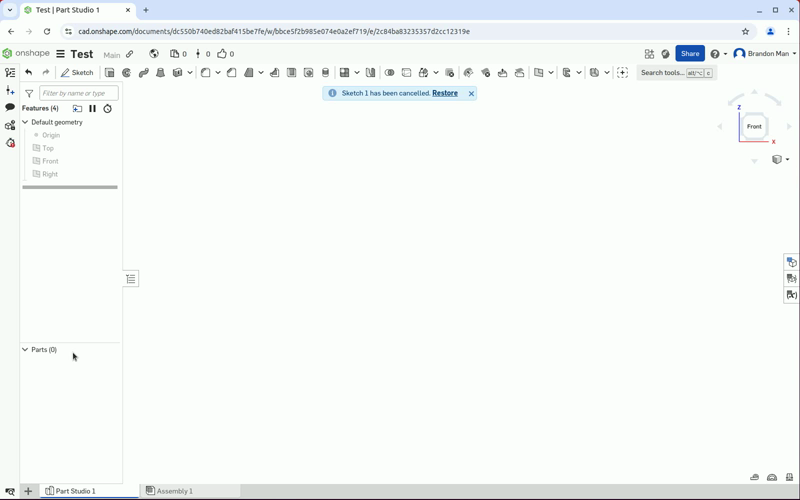
key_up(shift)
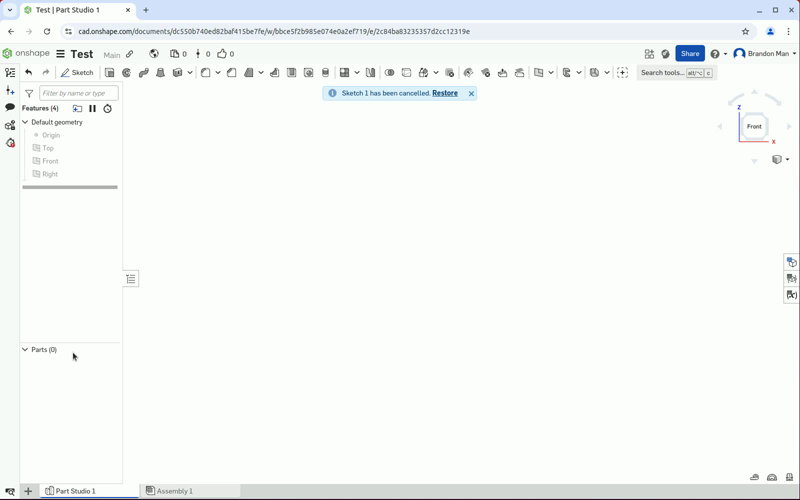
key(space)
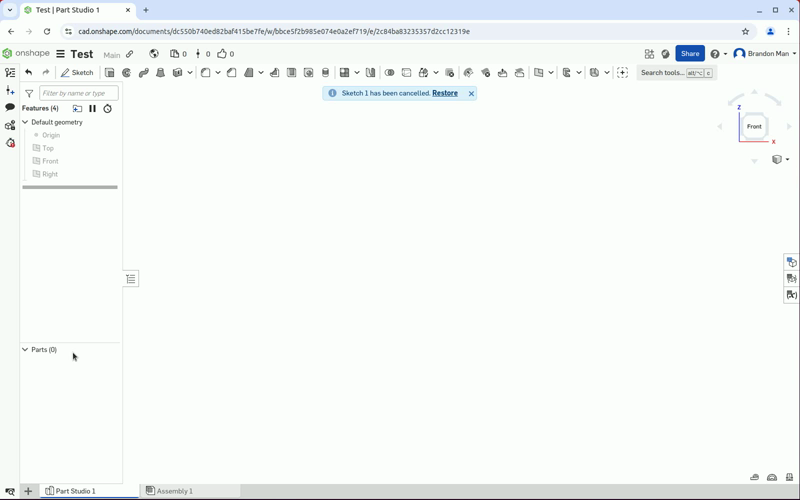
key_down(shift)
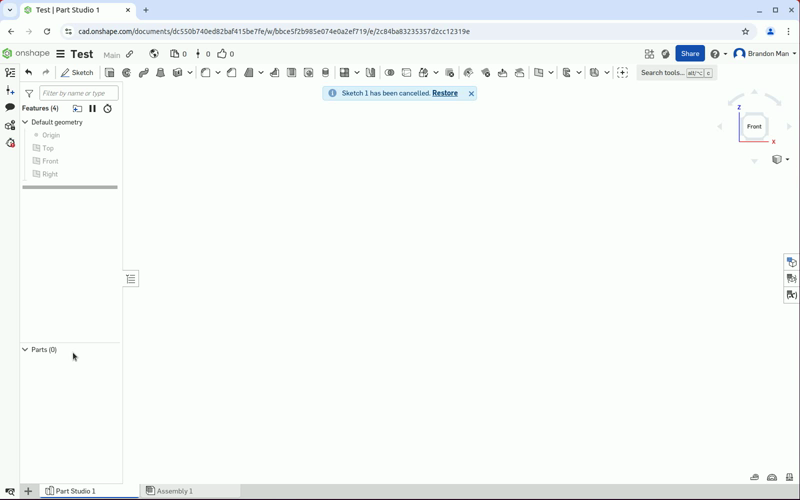
key(left)
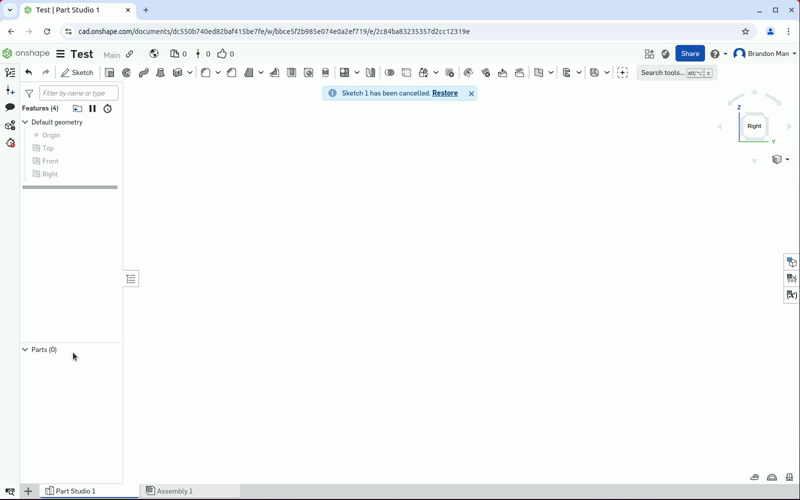
key_up(shift)
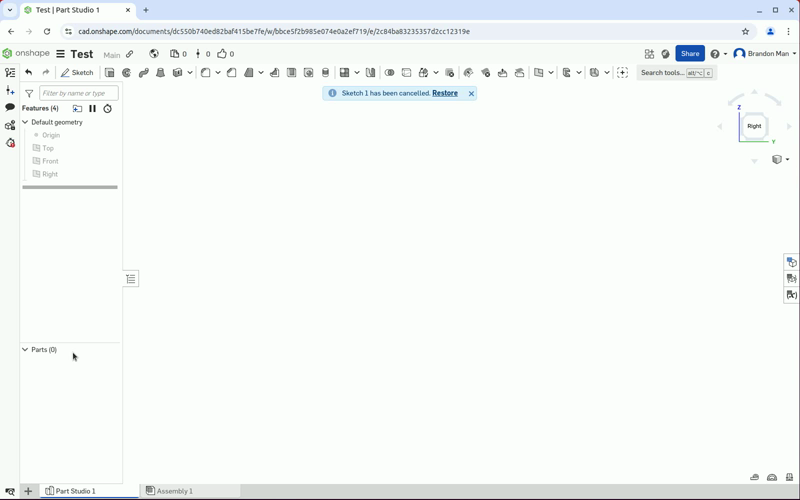
mouse_move(73, 352)
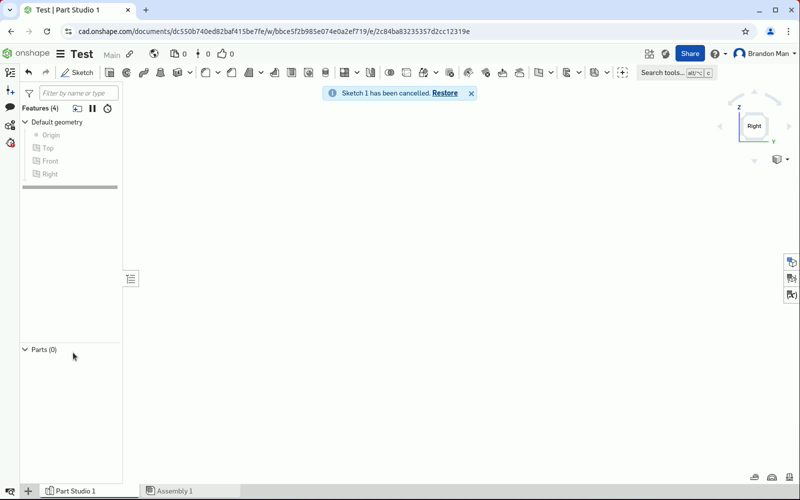
key(shift+y)
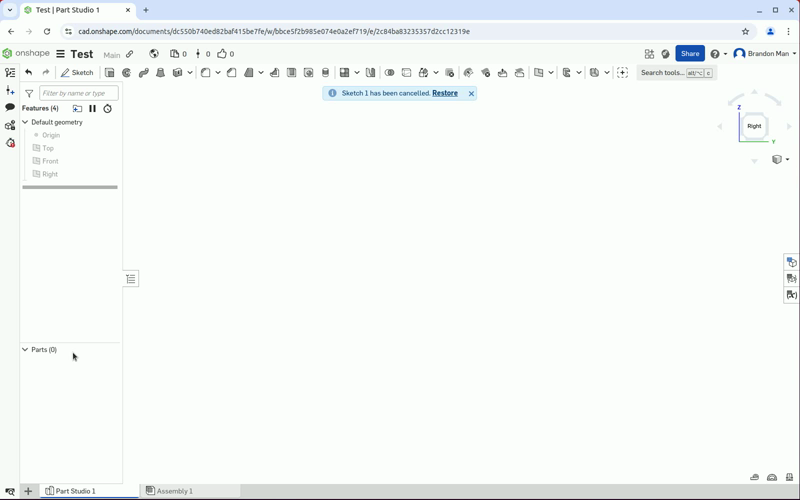
key(shift+s)
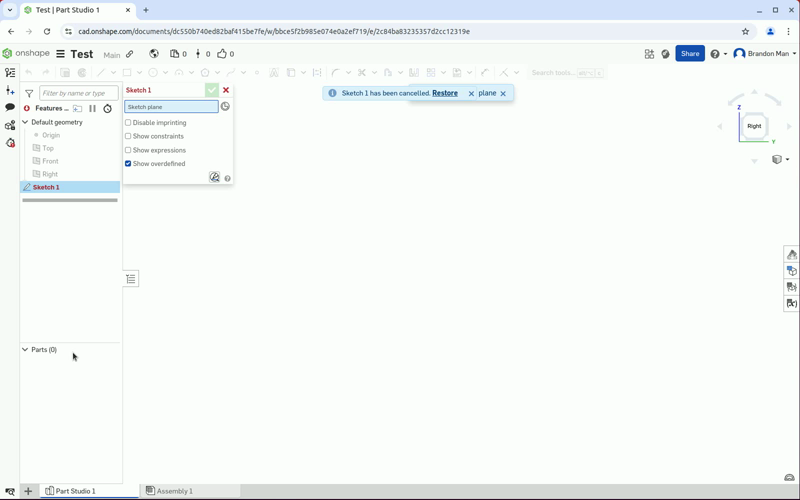
mouse_move(73, 176)
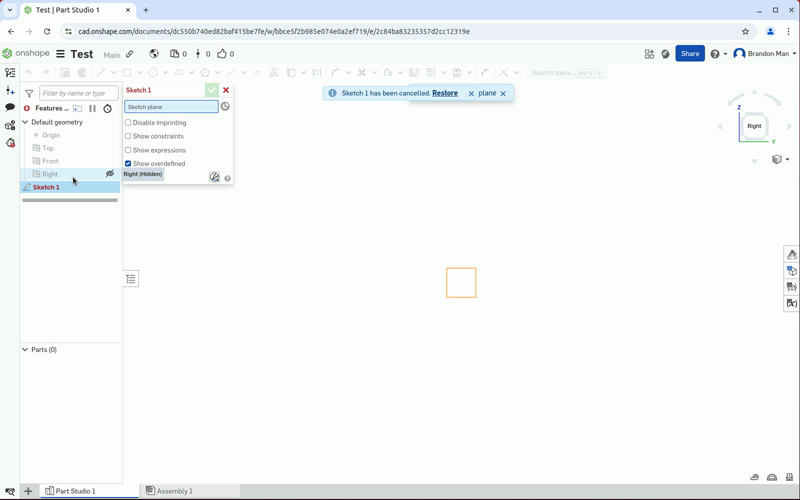
click(73, 176)
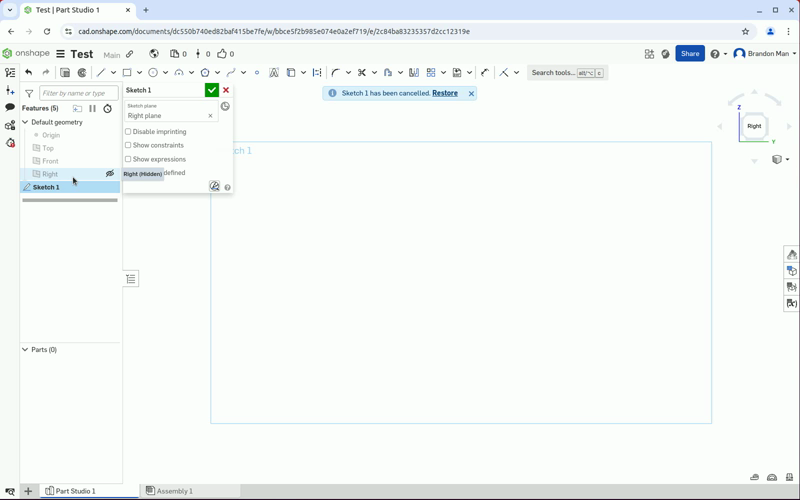
mouse_move(73, 352)
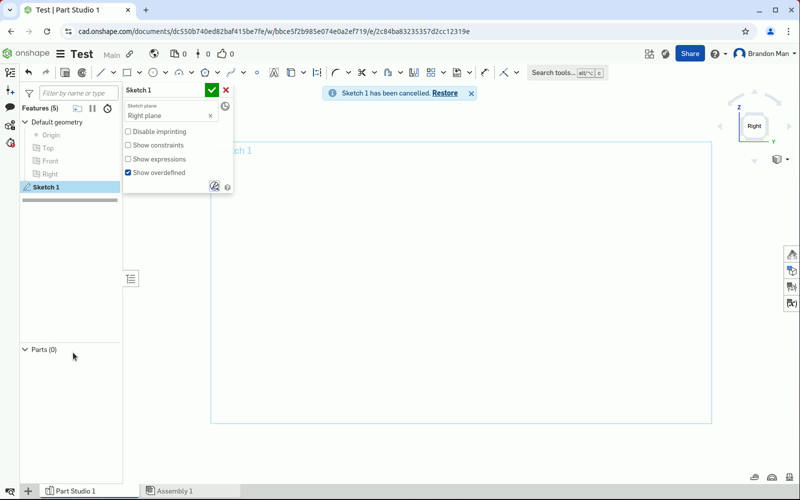
key(y)
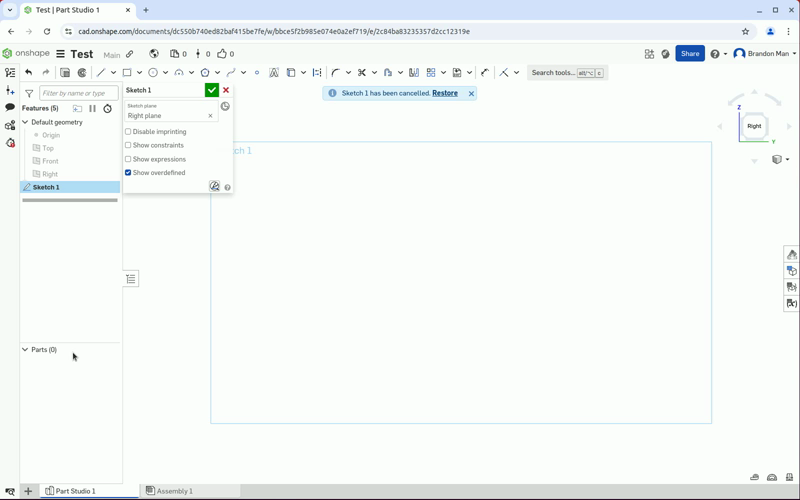
key(l)
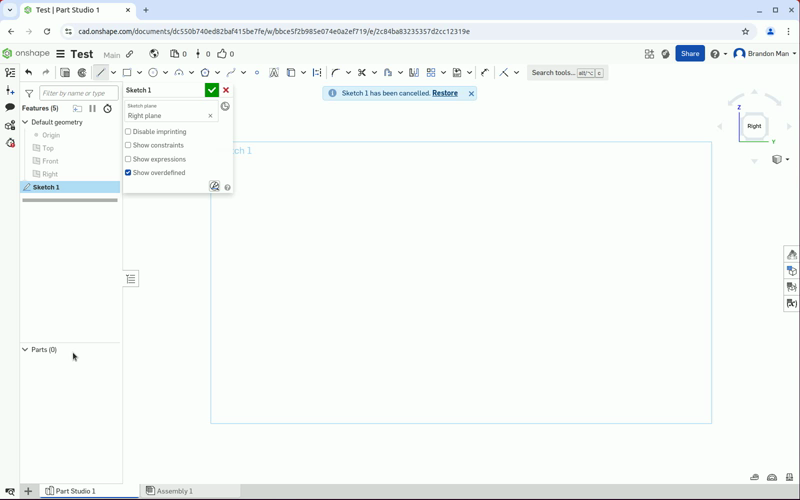
key_down(shift)
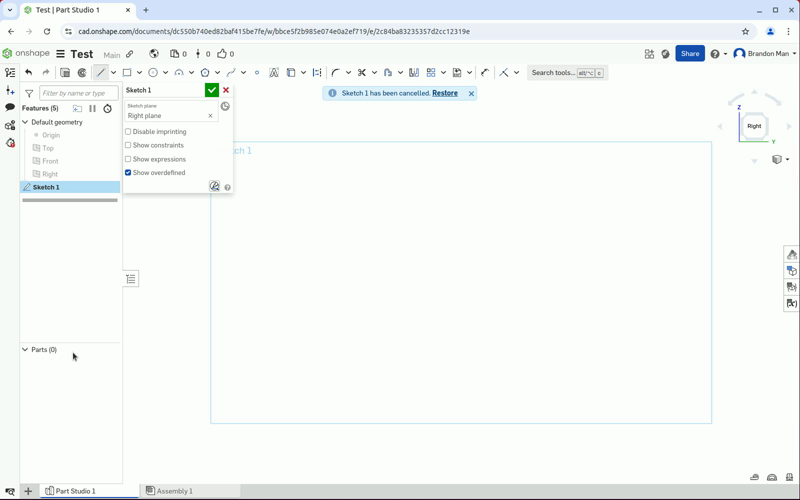
mouse_move(348, 293)
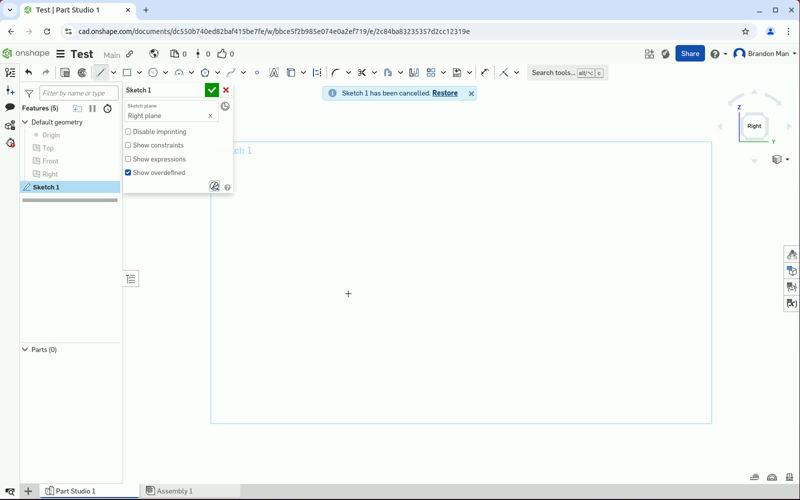
click(348, 293)
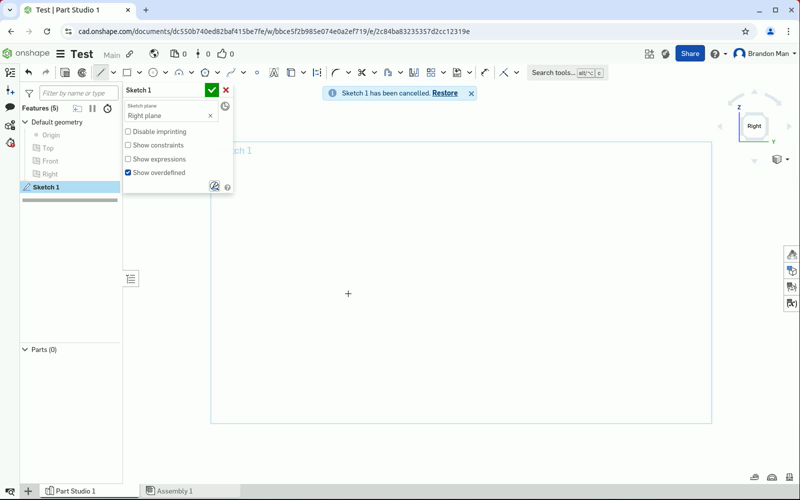
key_up(shift)
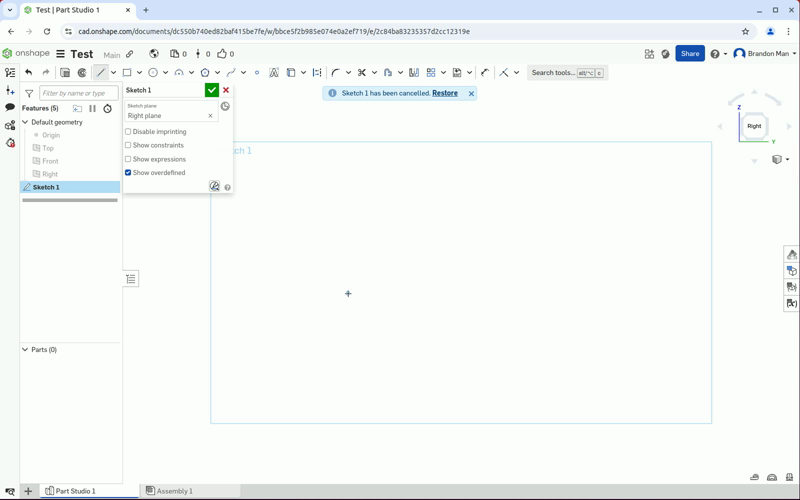
key_down(shift)
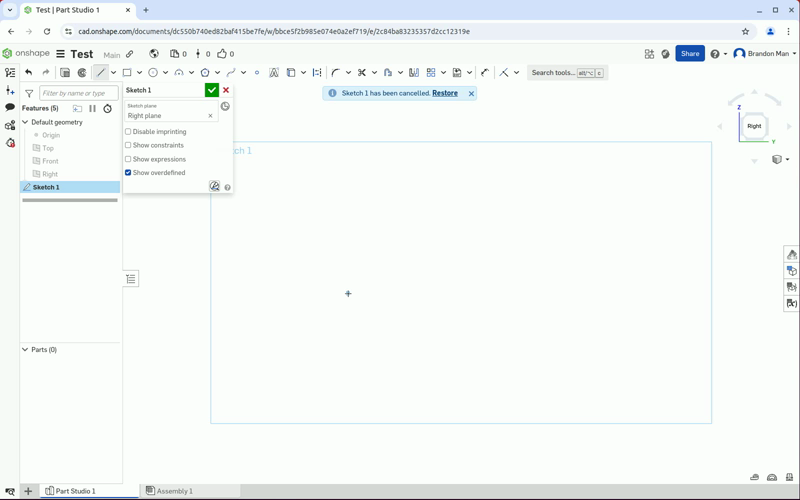
mouse_move(572, 293)
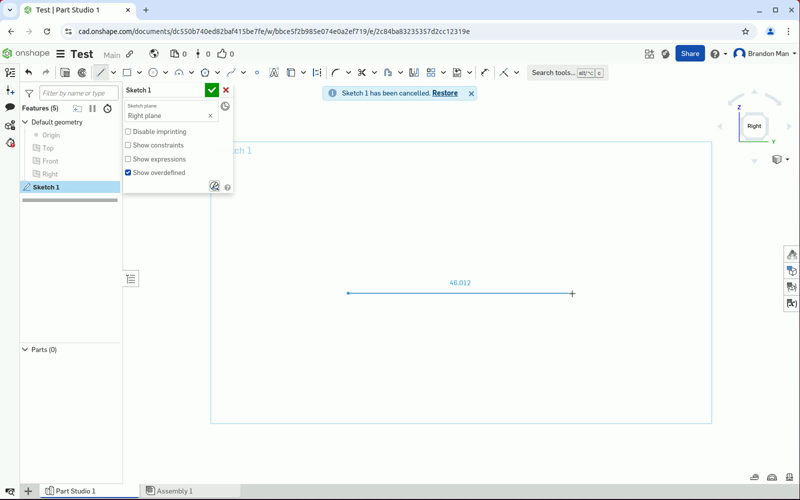
click(572, 293)
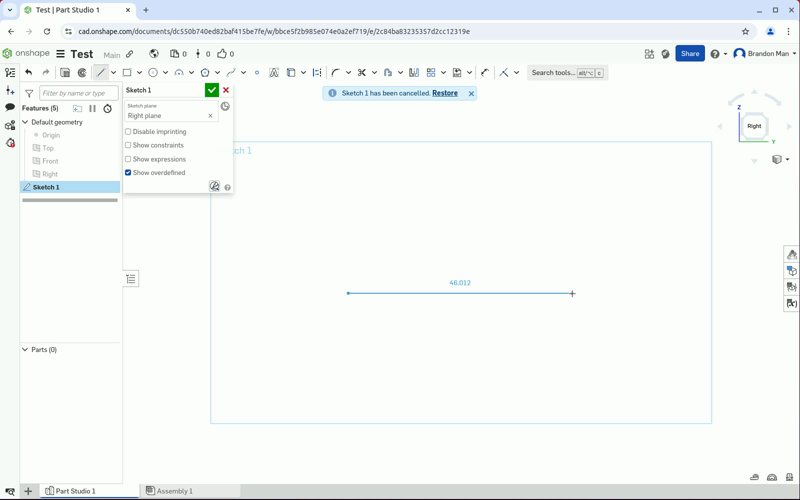
key_up(shift)
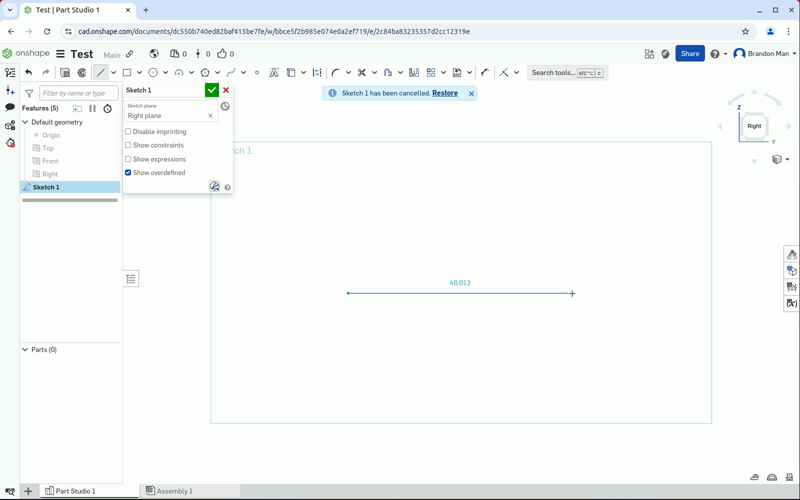
key_down(shift)
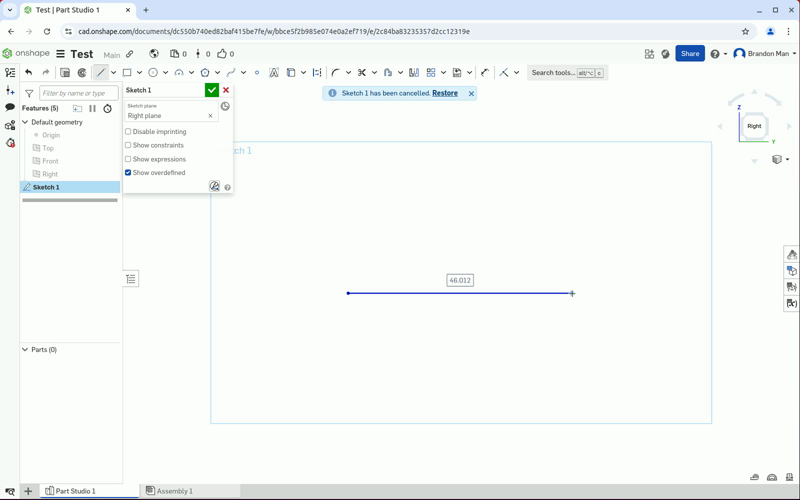
mouse_move(589, 293)
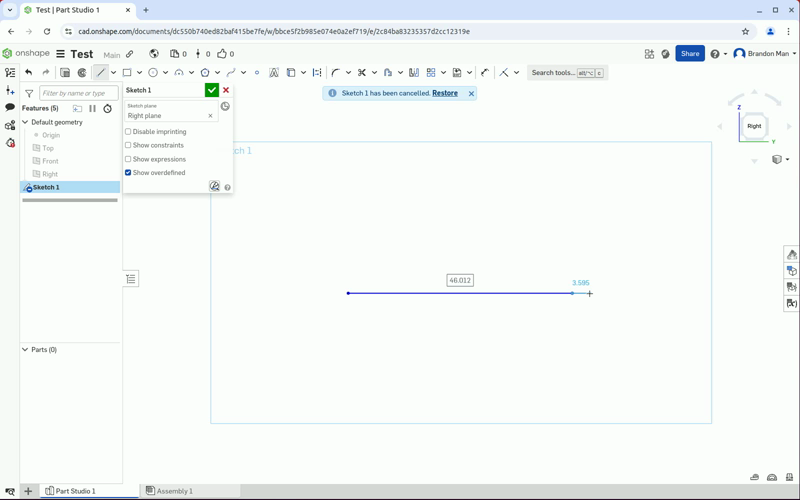
mouse_move(572, 272)
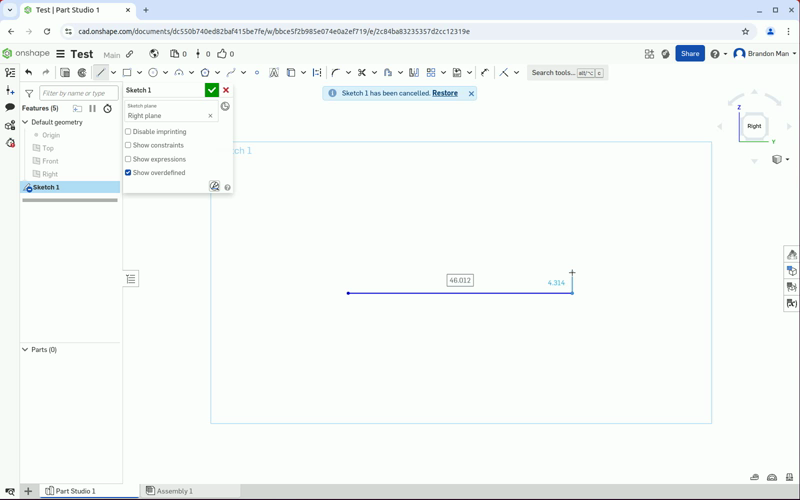
click(572, 272)
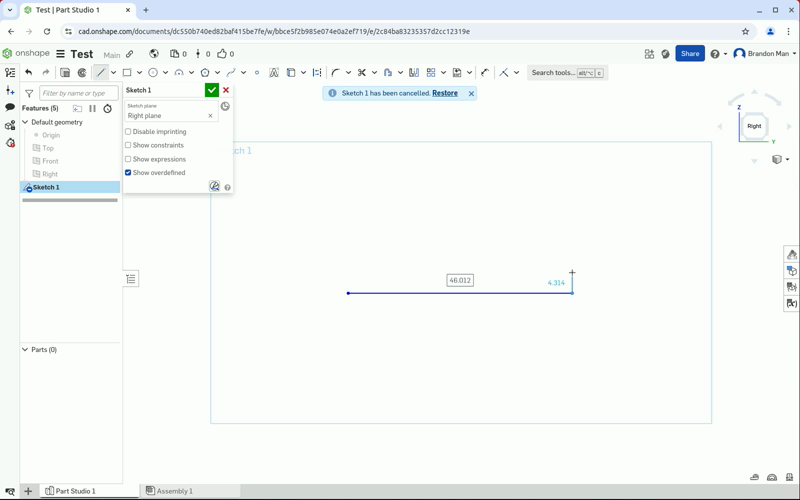
key_up(shift)
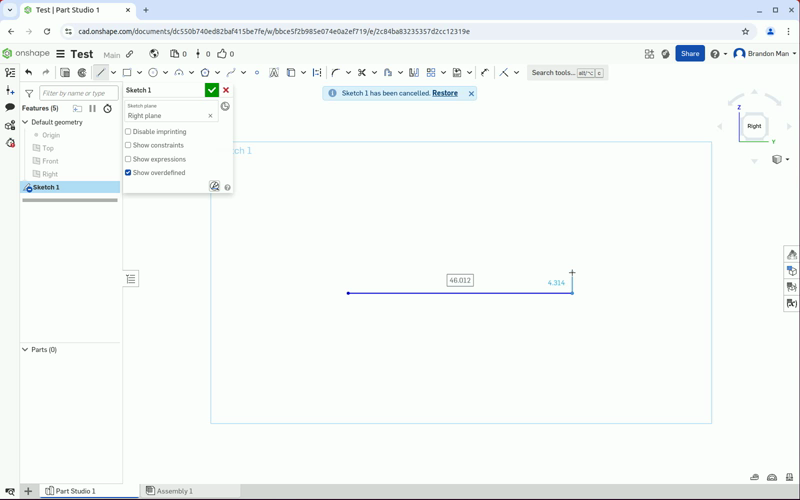
key_down(shift)
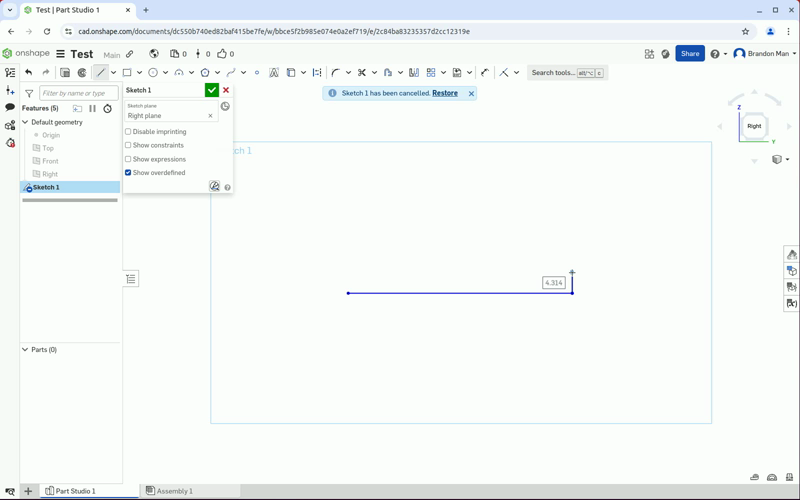
mouse_move(348, 272)
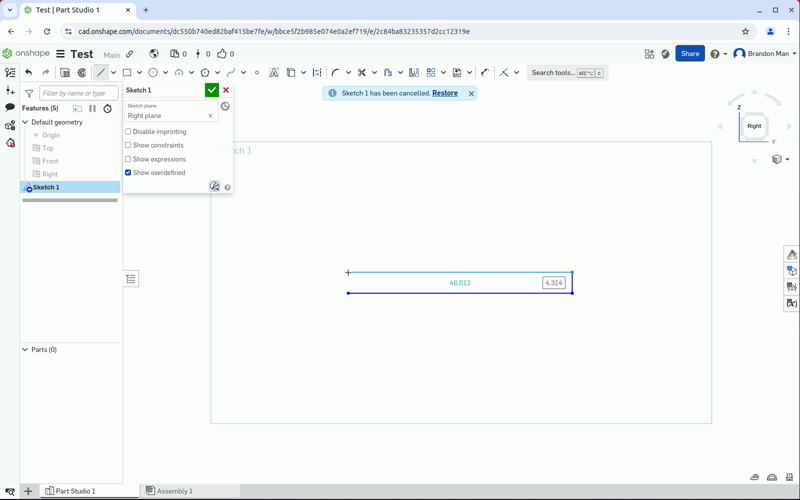
click(348, 272)
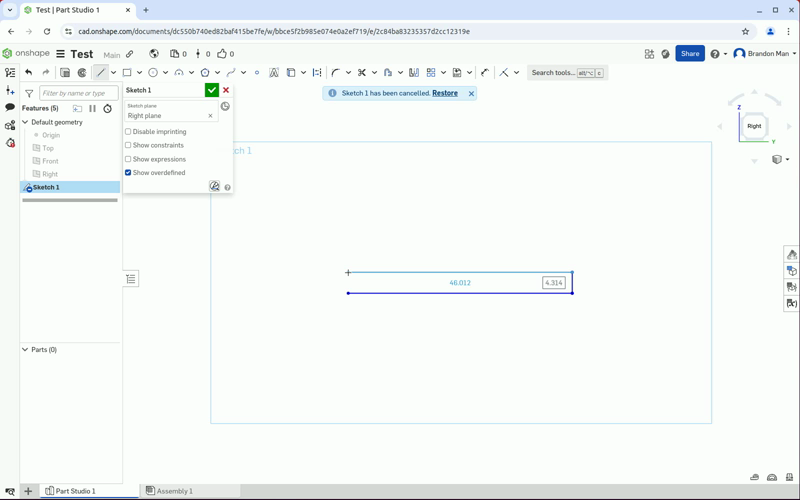
key_up(shift)
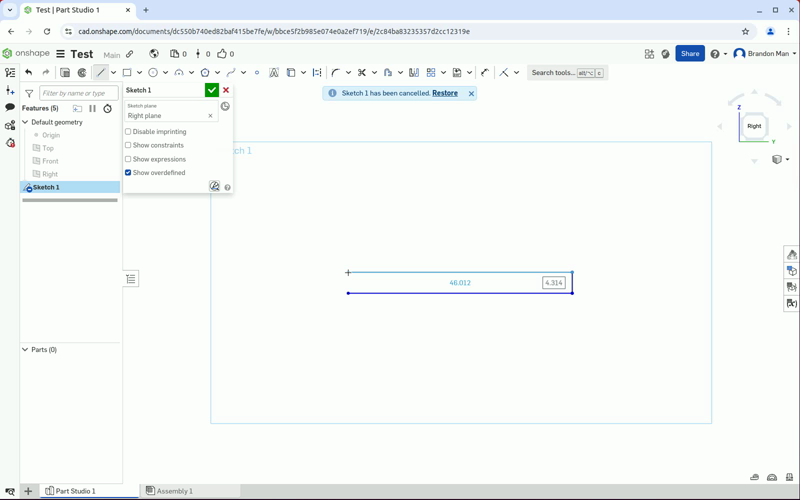
mouse_move(378, 272)
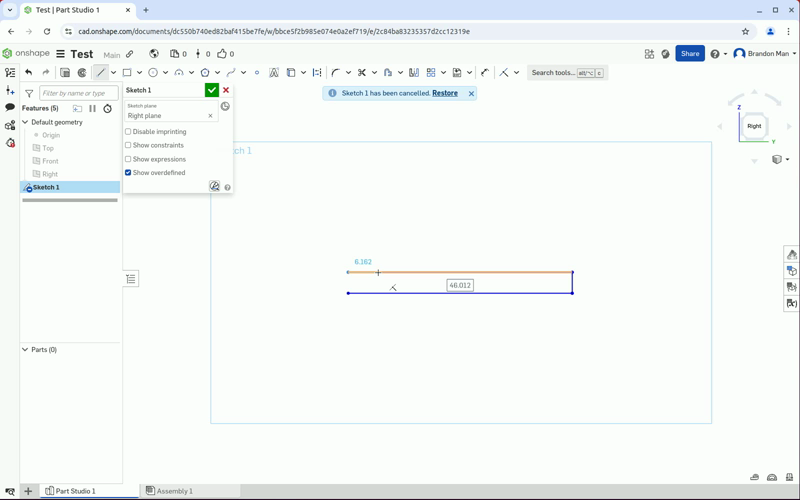
key_down(shift)
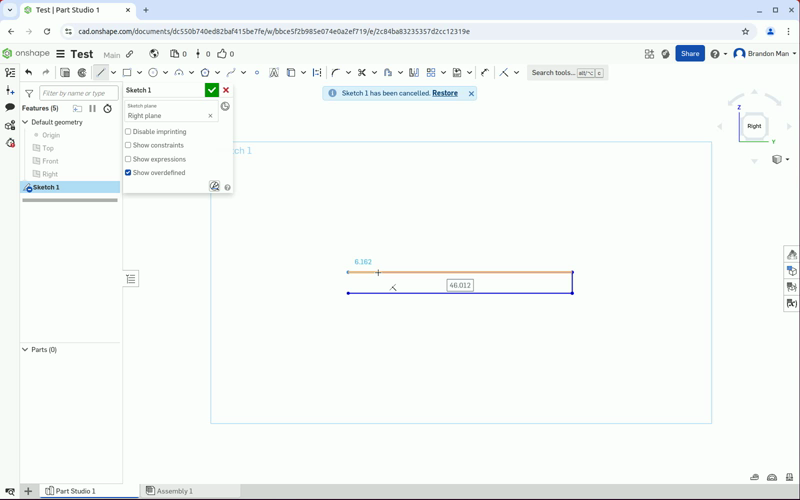
mouse_move(348, 293)
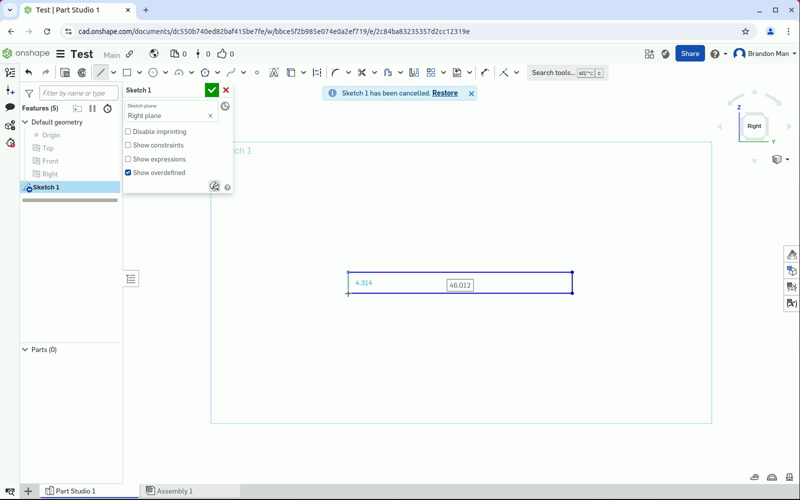
key_up(shift)
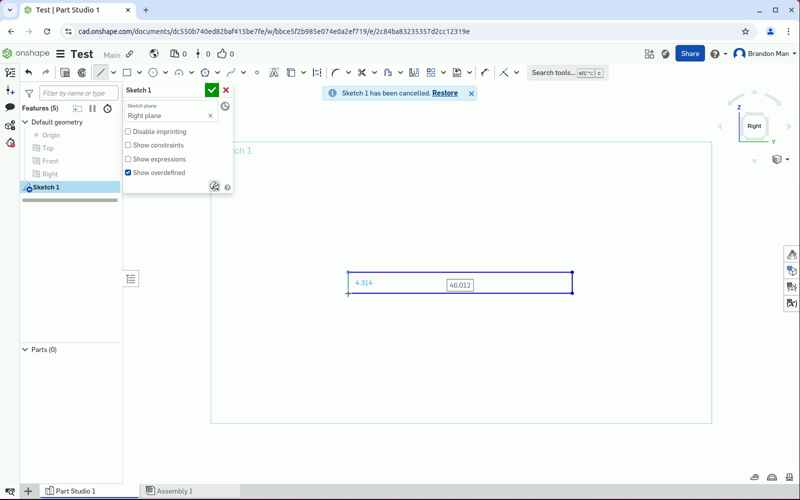
click(348, 293)
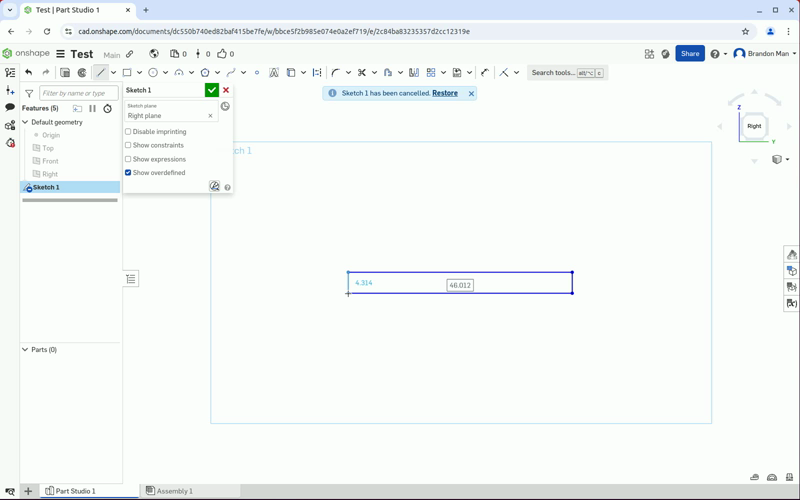
key(esc)
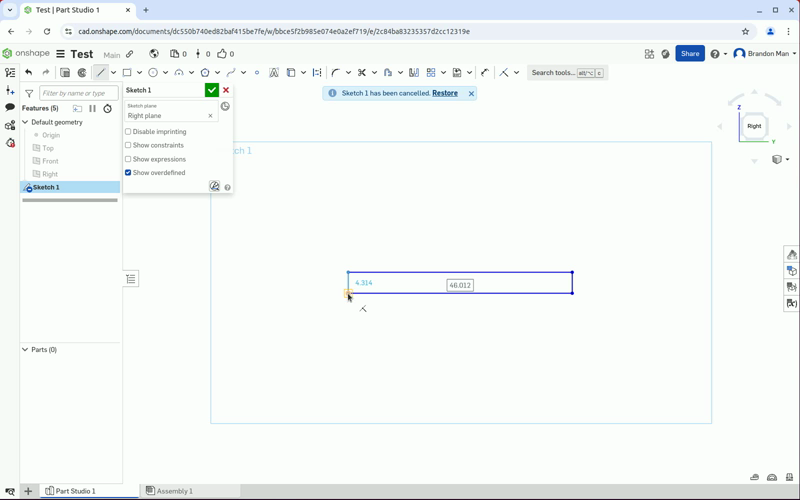
mouse_move(444, 287)
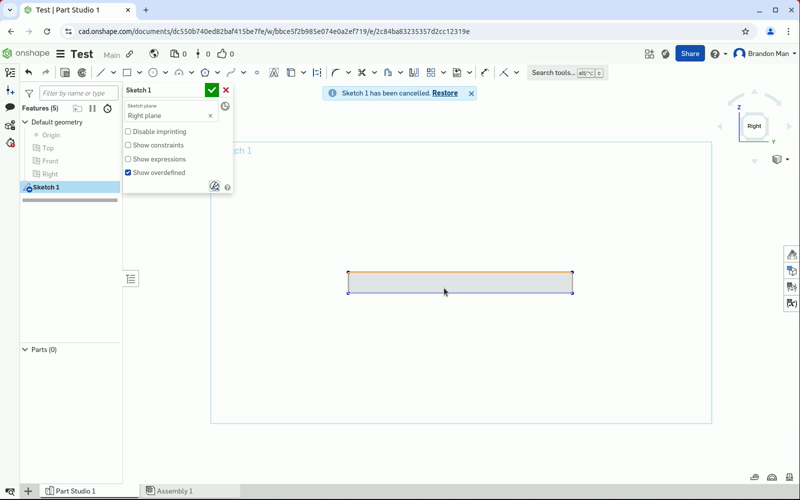
click(444, 287)
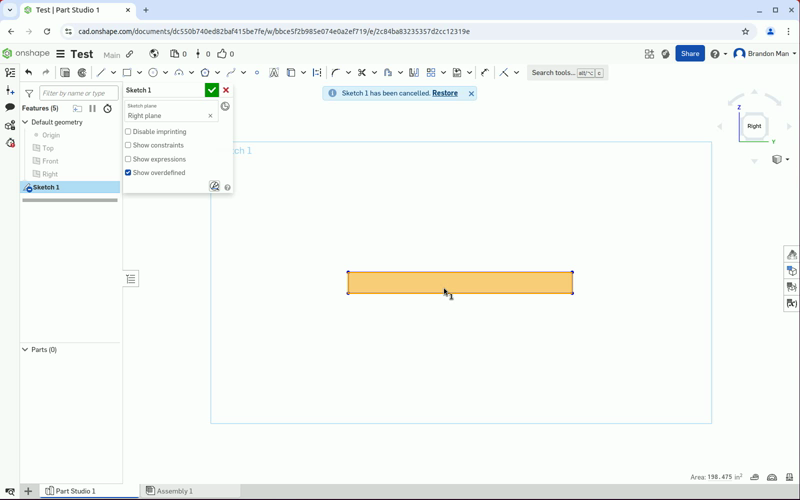
mouse_move(73, 352)
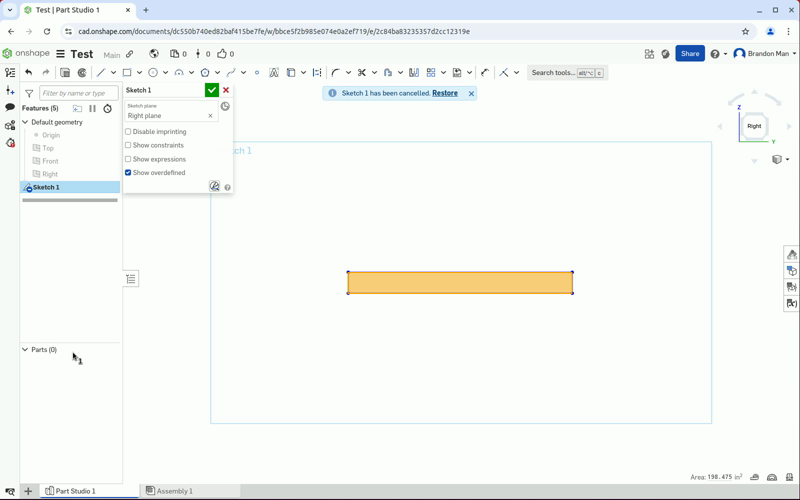
key(shift+y)
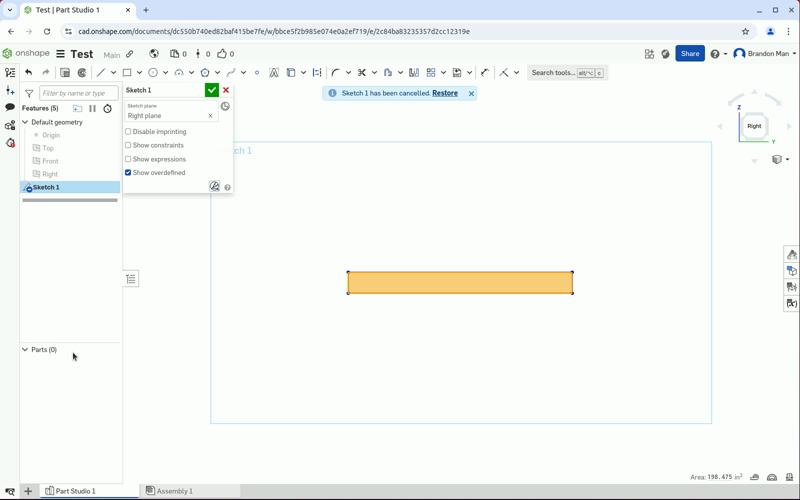
key(shift+e)
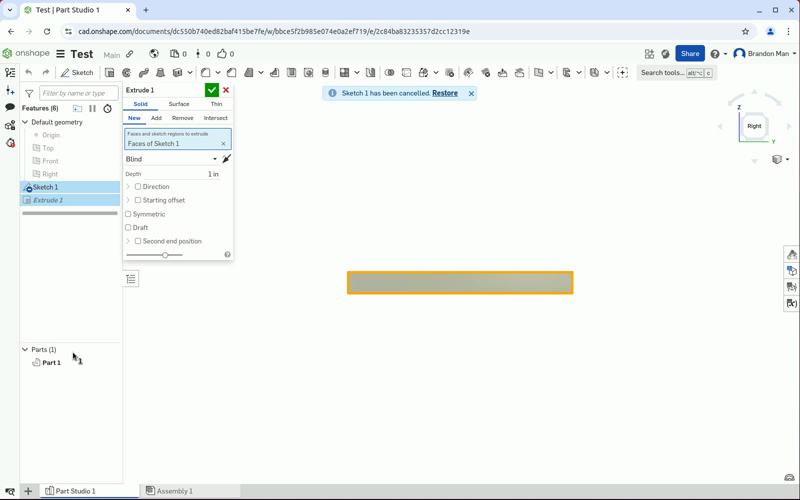
mouse_move(143, 106)
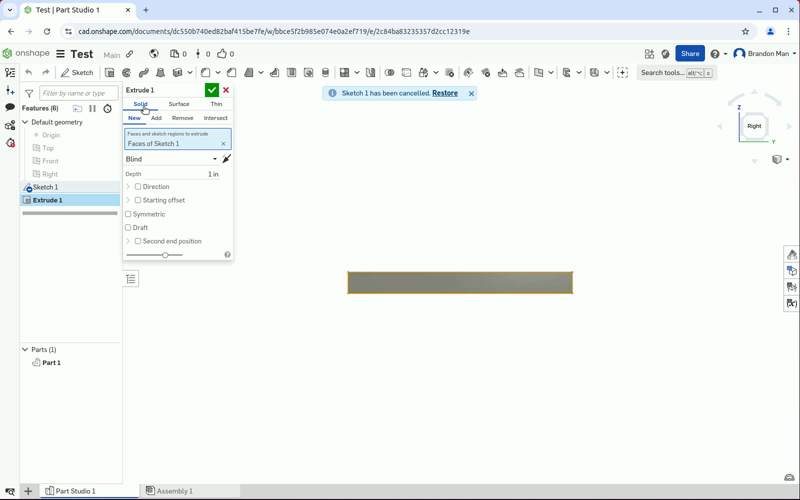
click(143, 106)
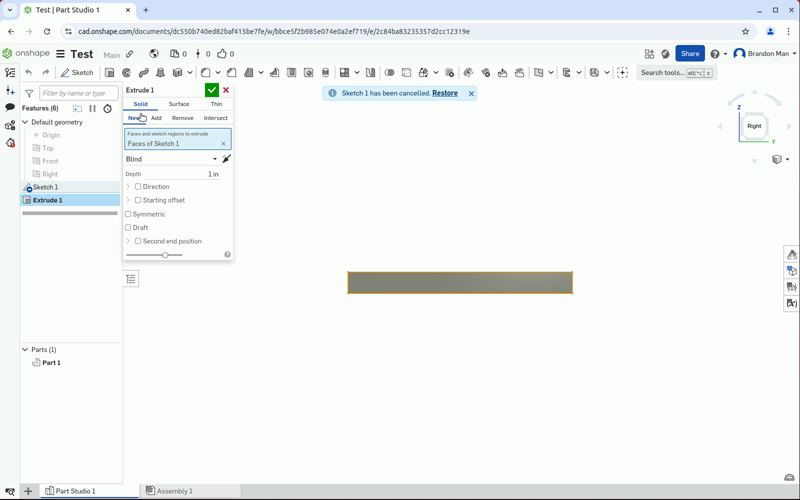
mouse_move(137, 120)
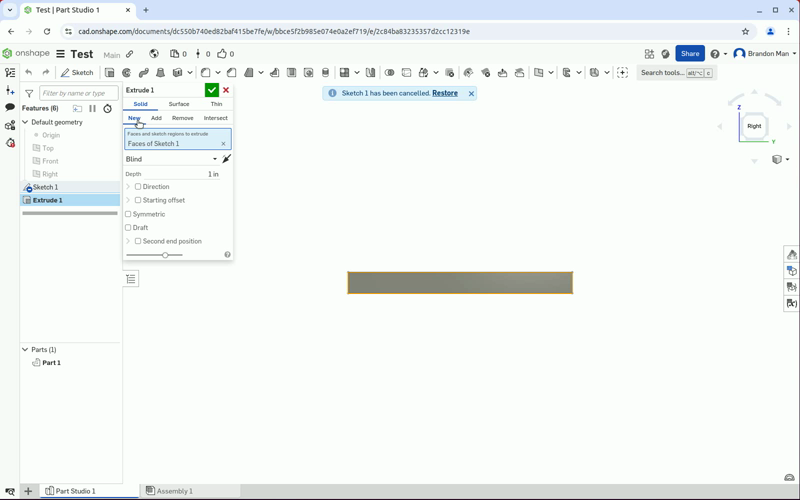
click(137, 120)
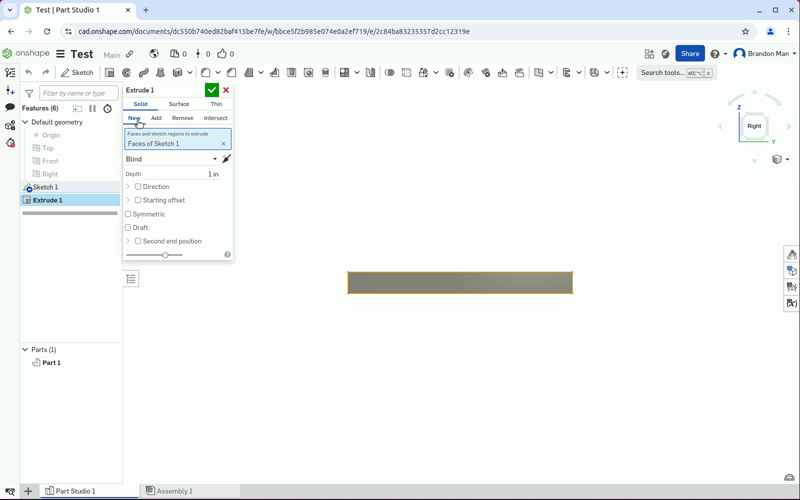
key(tab, 4)
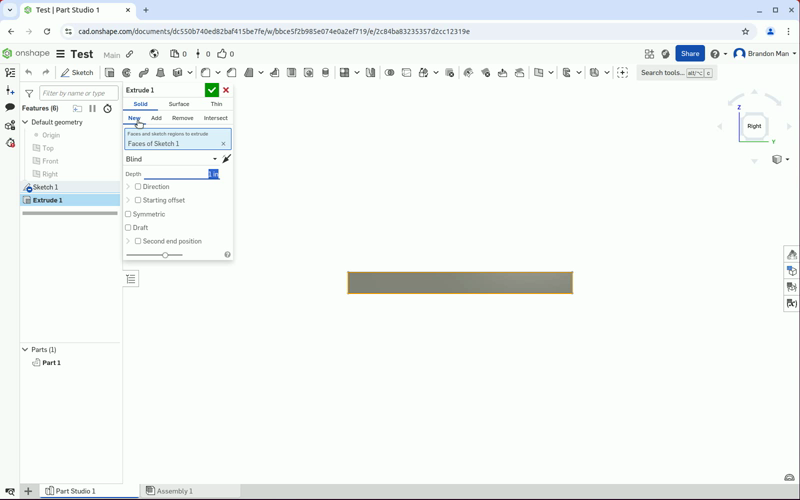
text(1.926)
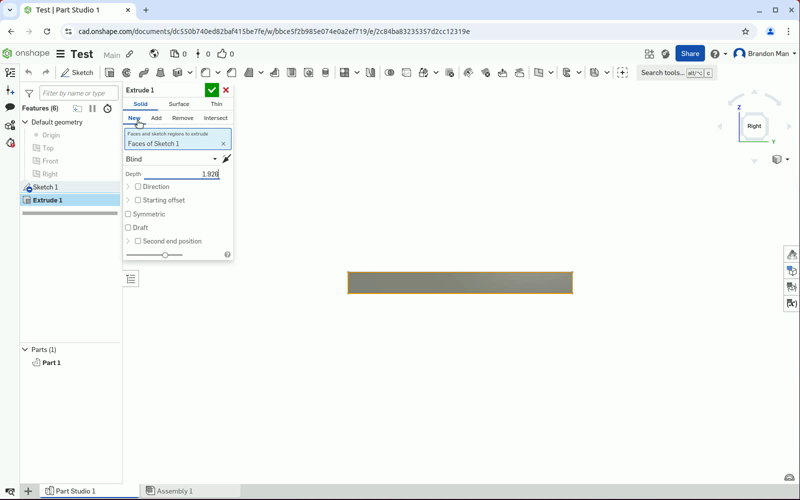
key(enter)
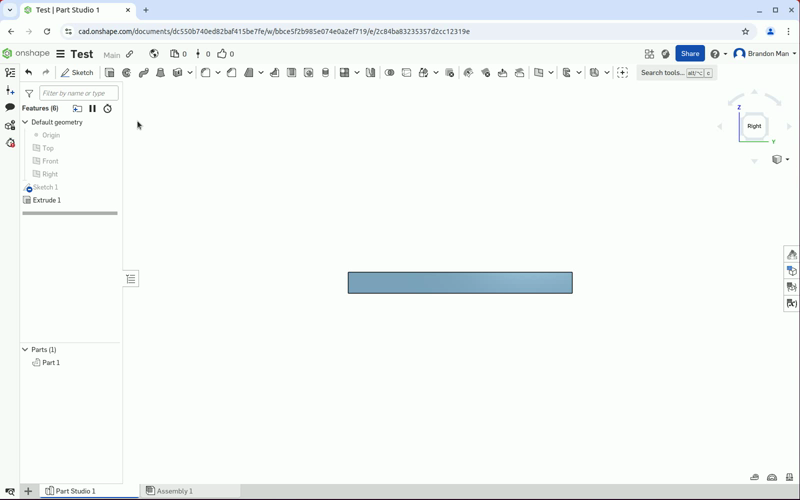
key(shift+h)
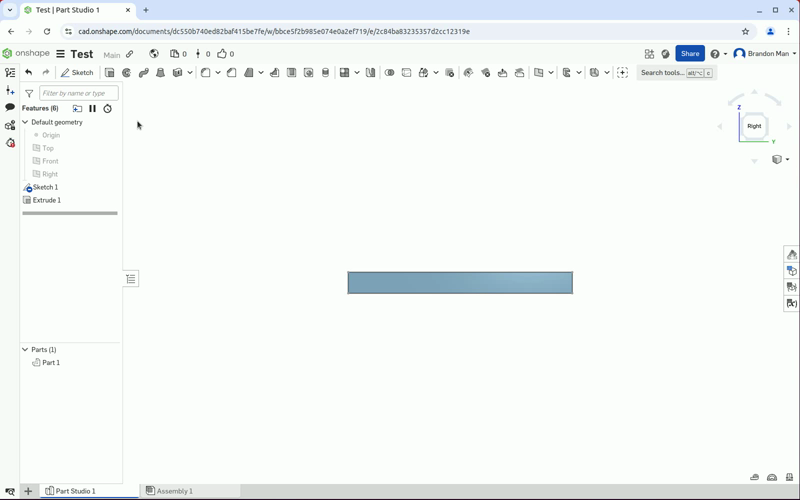
key(shift+h)
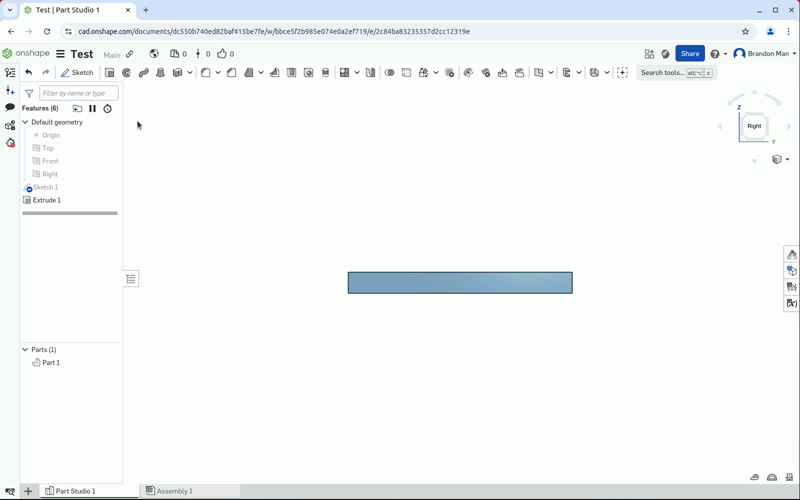
mouse_move(73, 189)
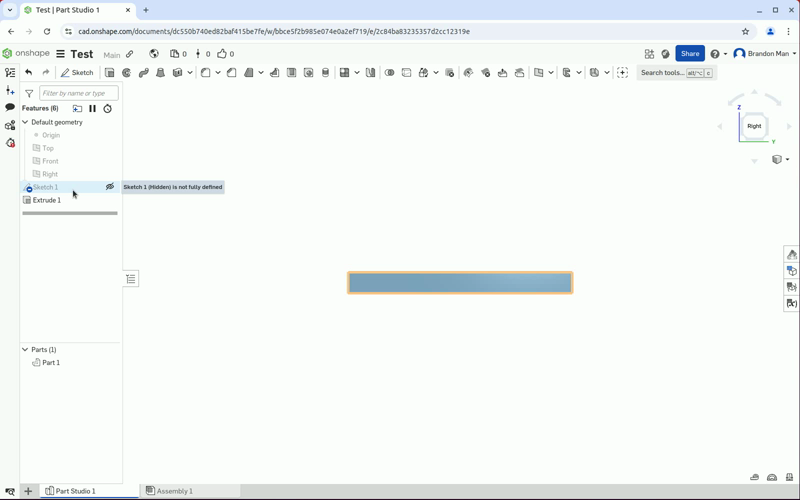
click(73, 189)
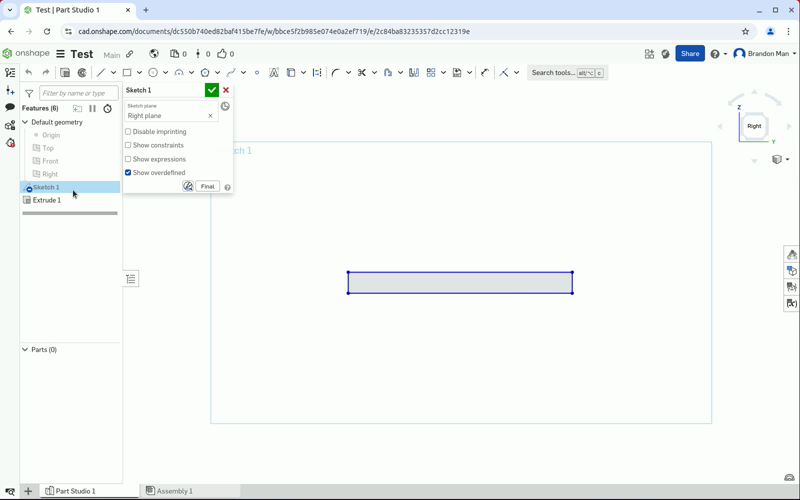
mouse_move(229, 92)
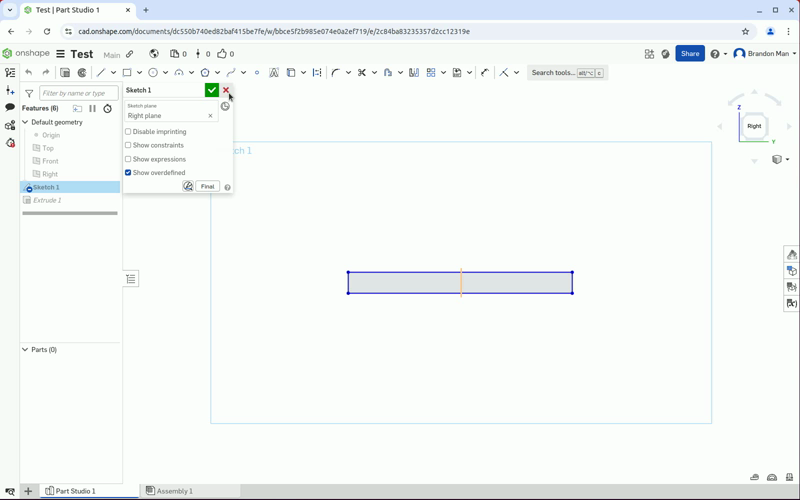
click(229, 92)
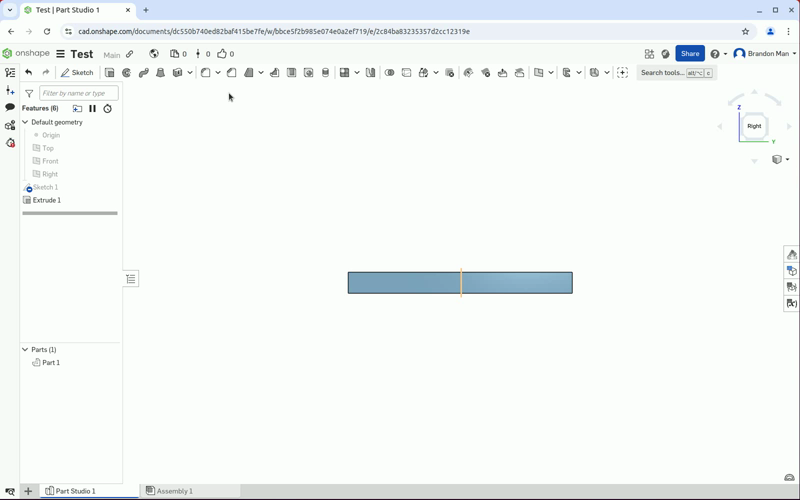
mouse_move(73, 352)
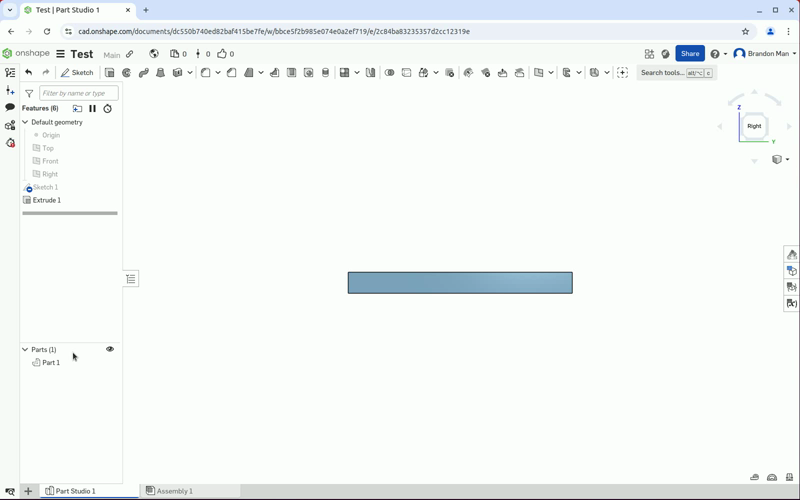
key(y)
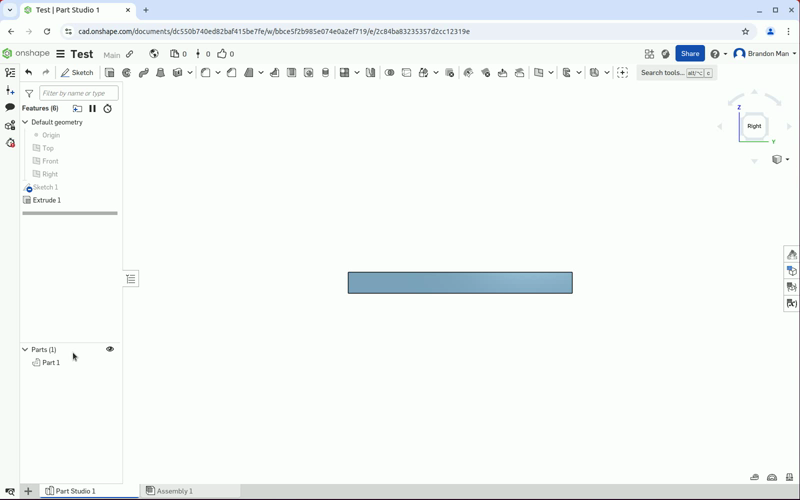
key(shift+p)
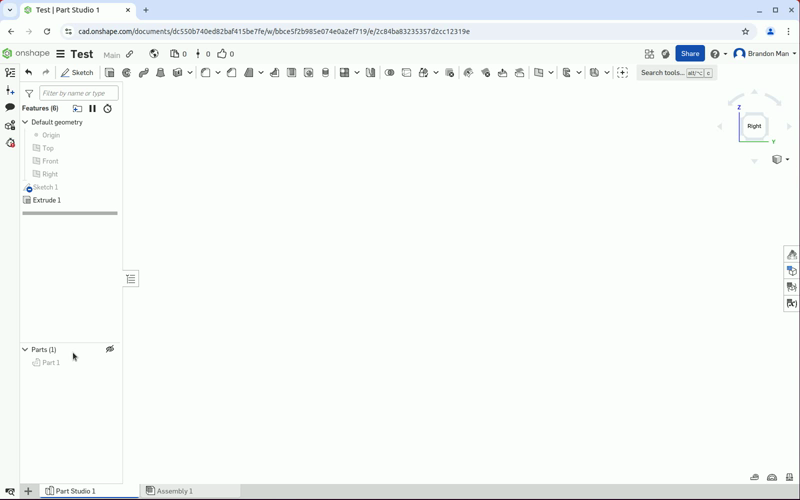
key(space)
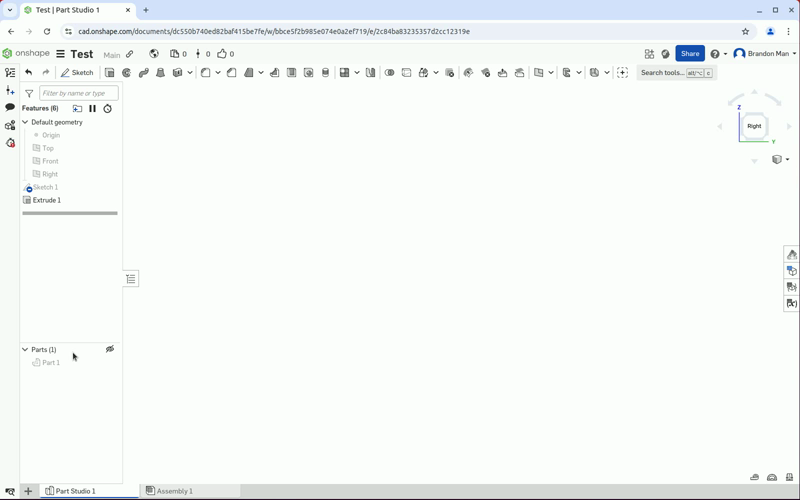
key_down(shift)
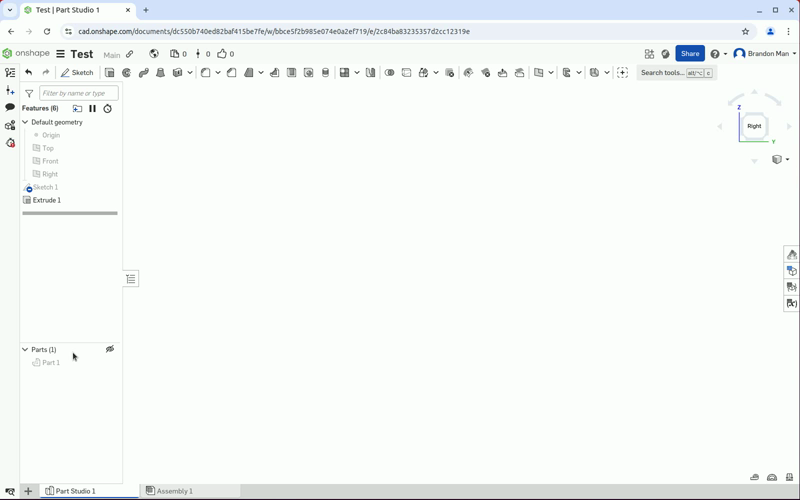
key(right)
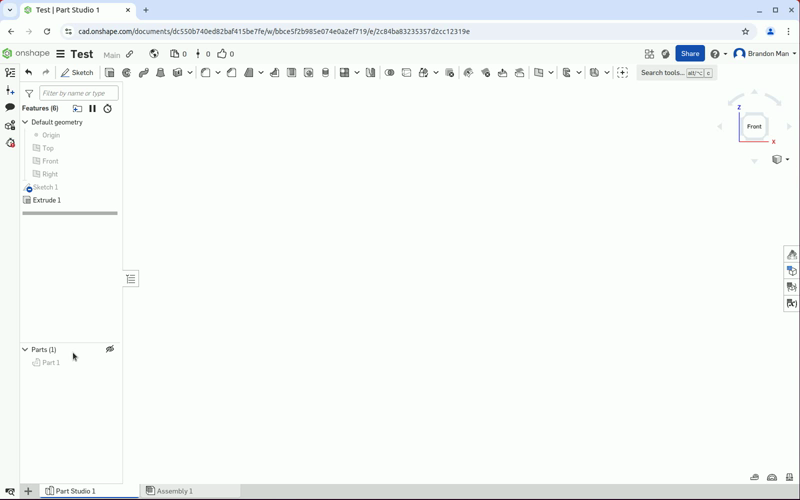
key_up(shift)
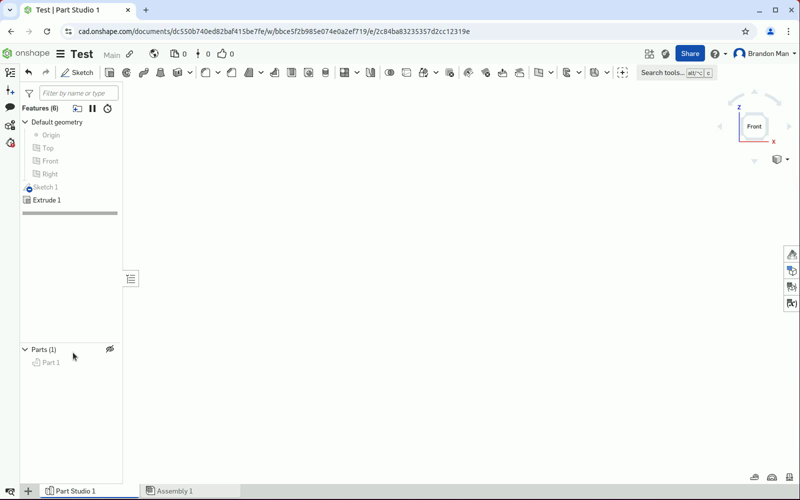
key(space)
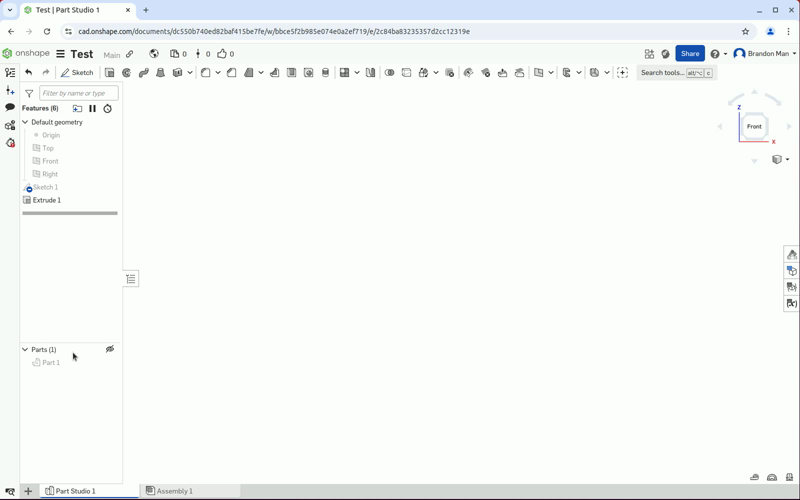
key_down(shift)
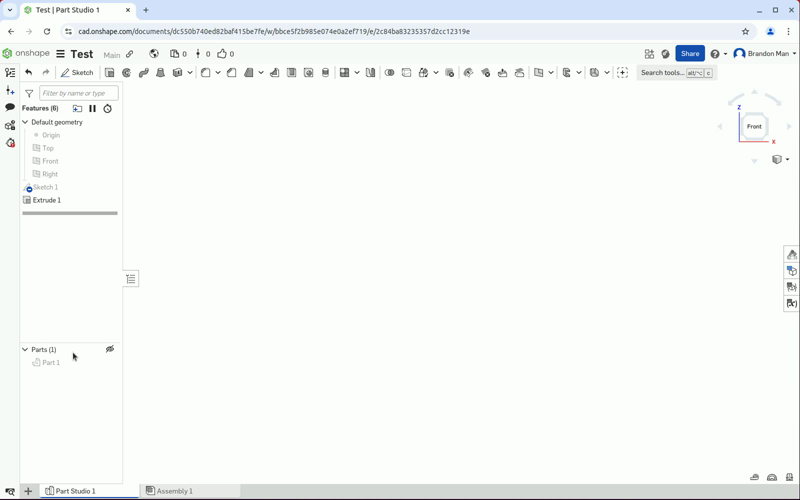
key(down)
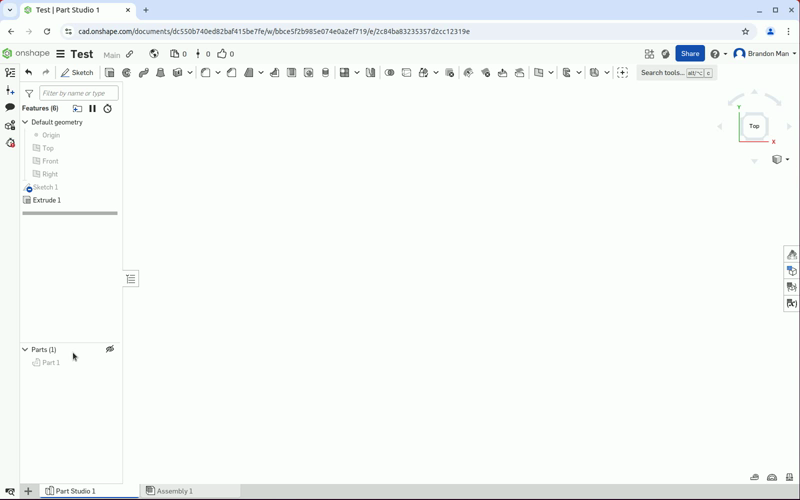
key_up(shift)
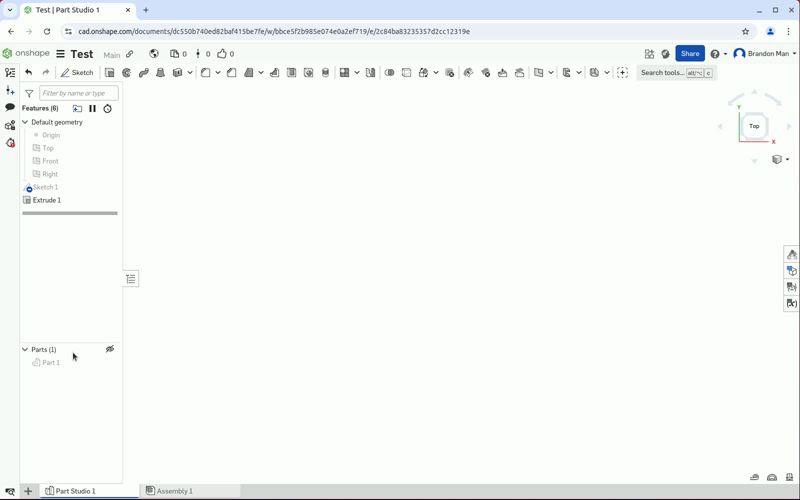
mouse_move(73, 352)
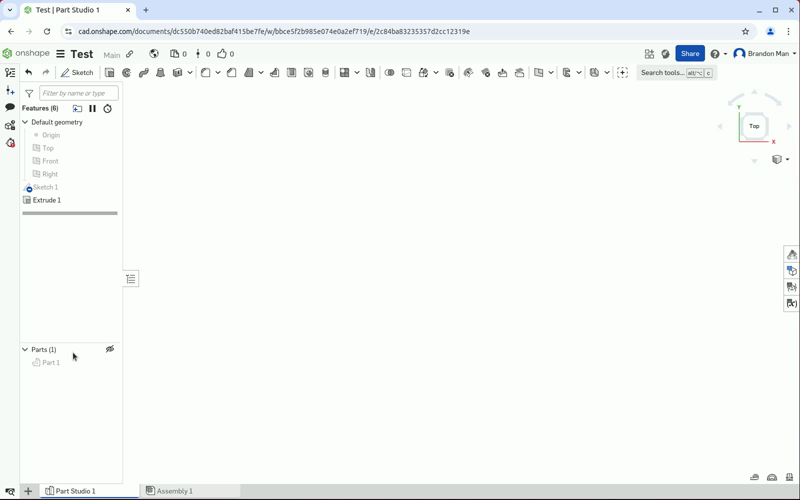
key(shift+y)
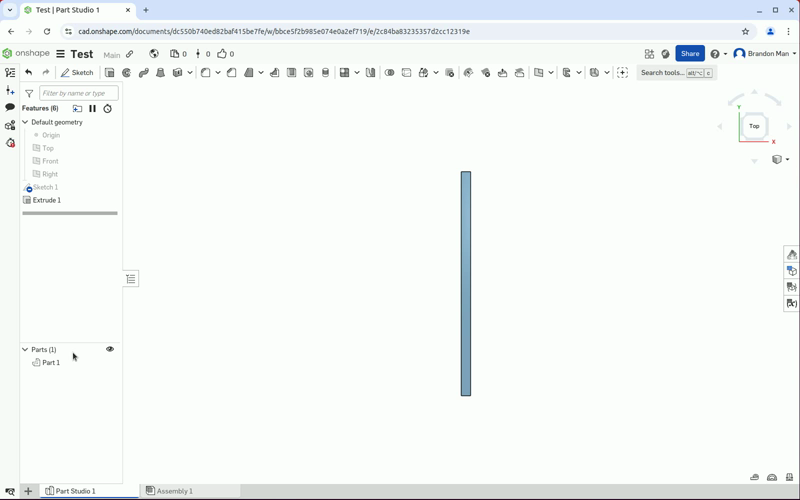
mouse_move(541, 75)
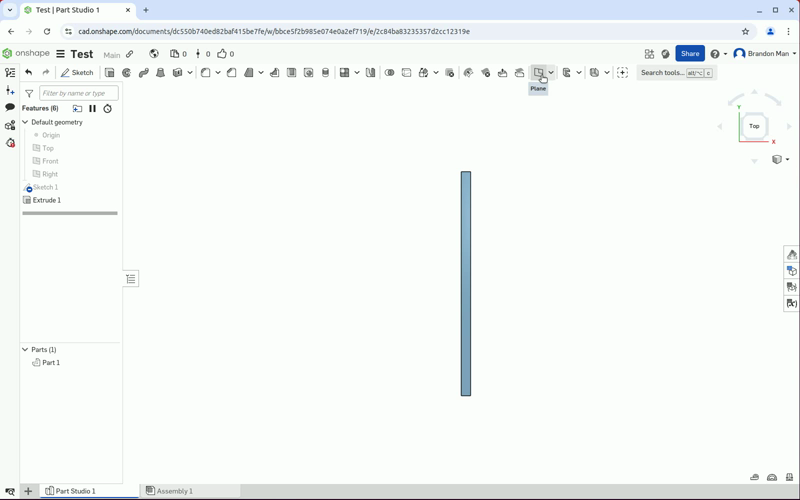
click(541, 75)
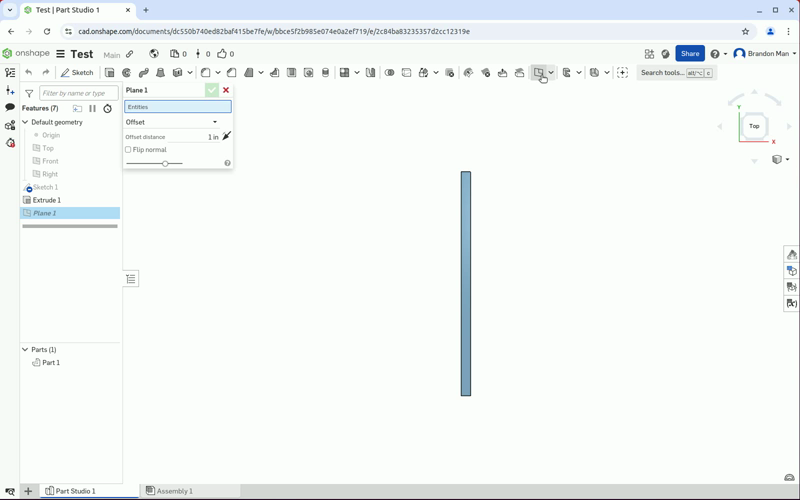
mouse_move(73, 150)
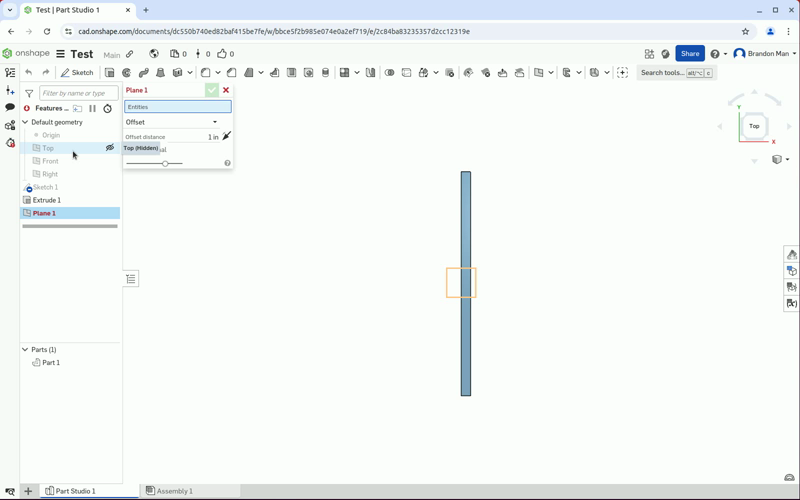
click(73, 150)
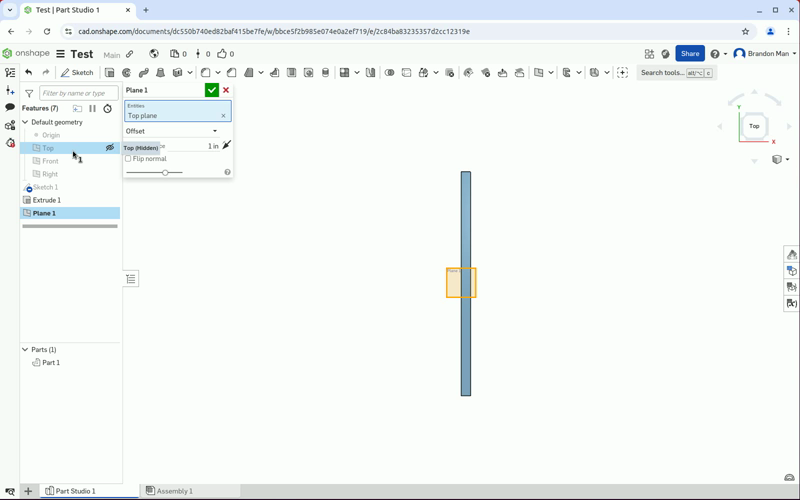
key(tab, 2)
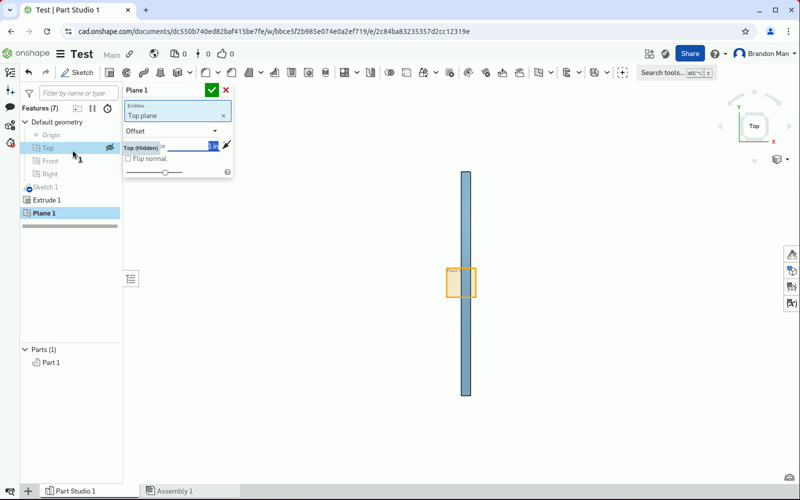
text(2.157)
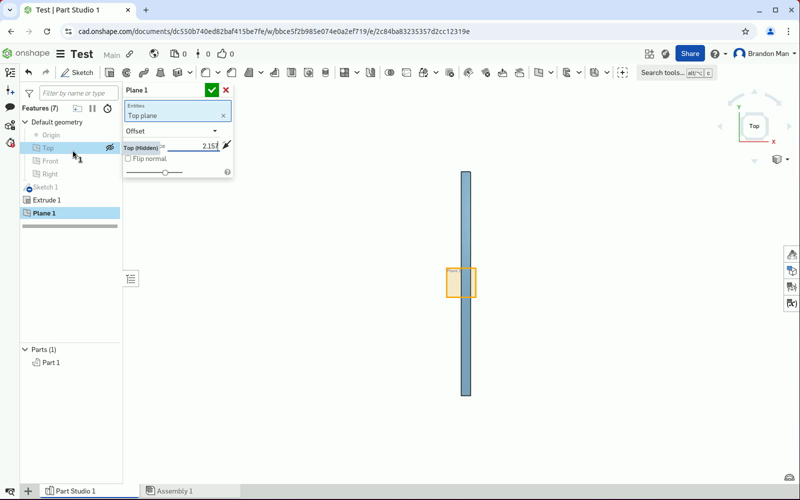
key(enter, 2)
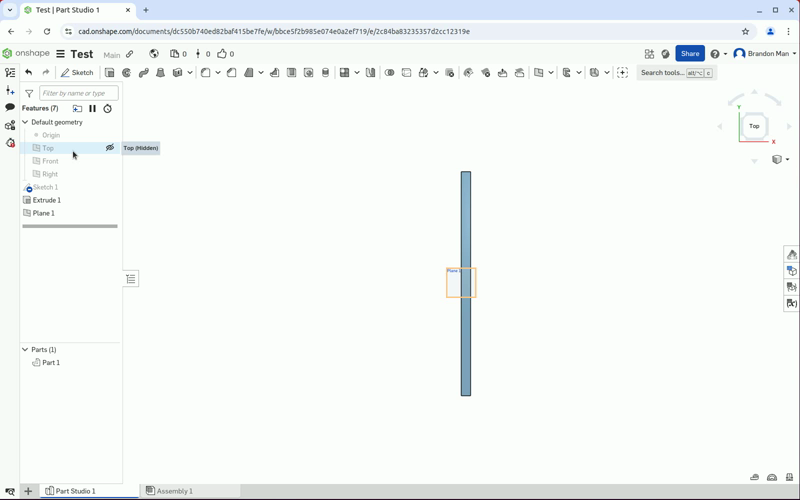
key(shift+s)
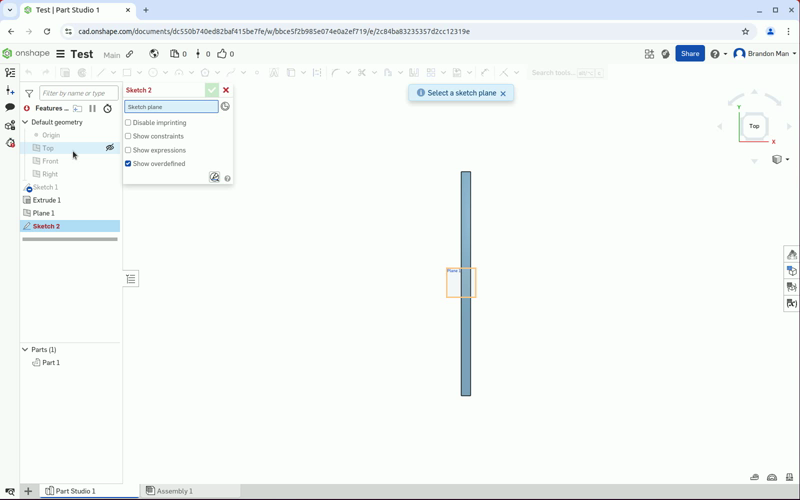
mouse_move(73, 215)
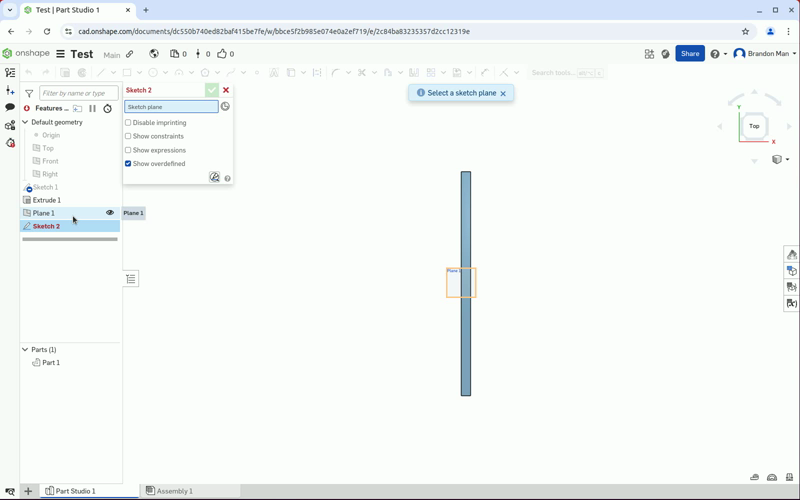
click(73, 215)
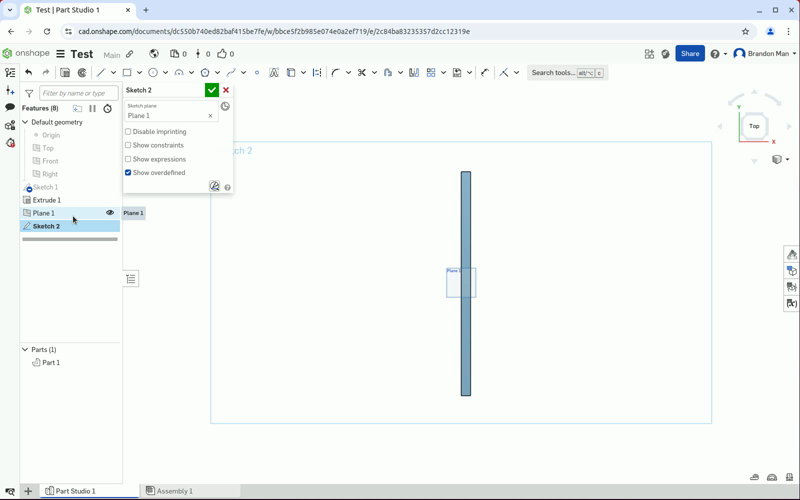
mouse_move(73, 352)
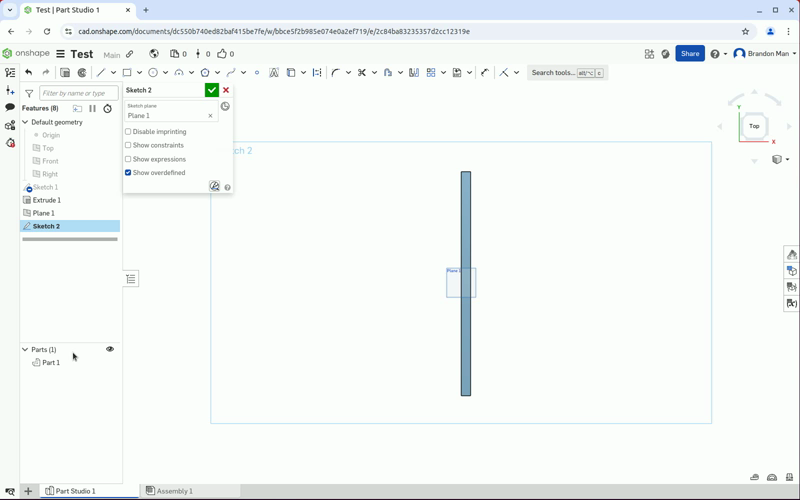
key(y)
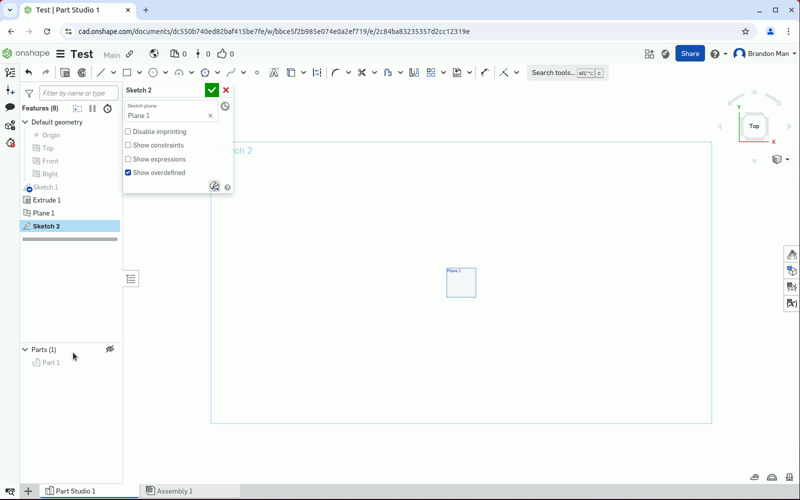
key(c)
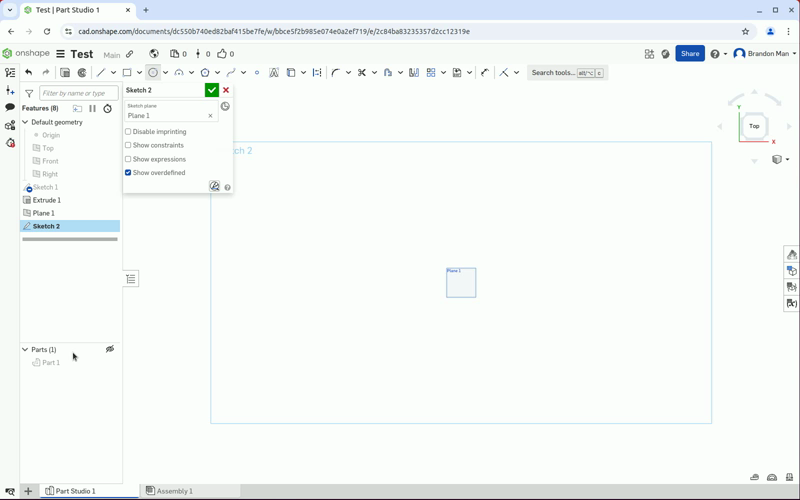
key_down(shift)
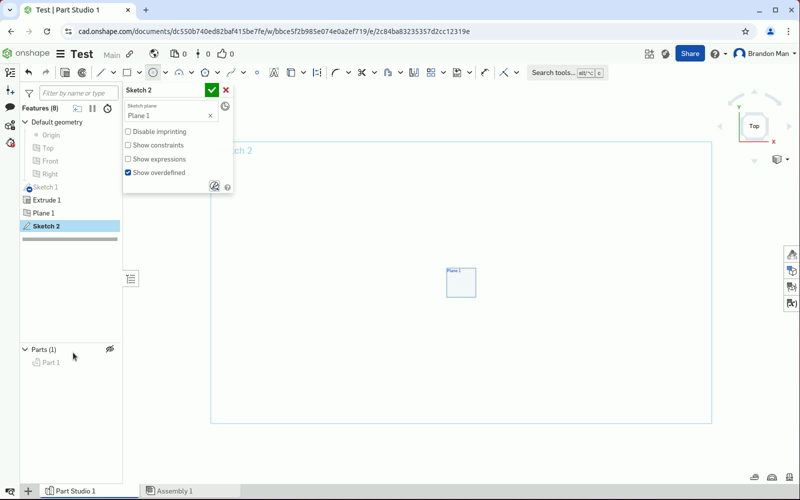
mouse_move(466, 361)
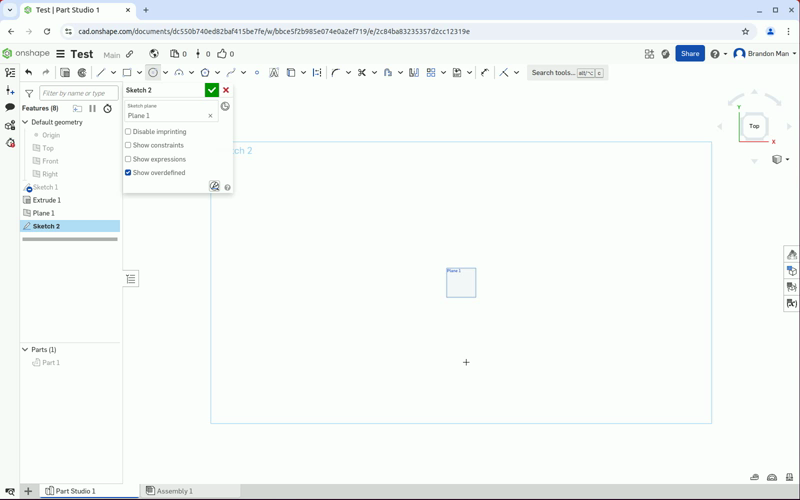
click(466, 361)
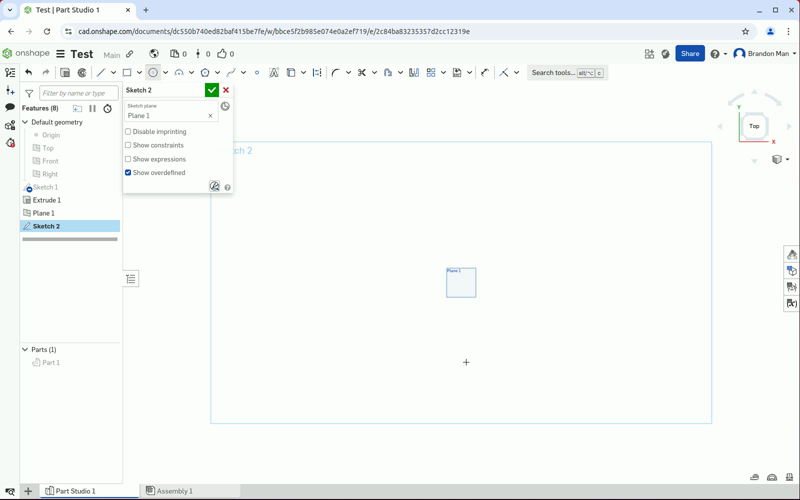
key_up(shift)
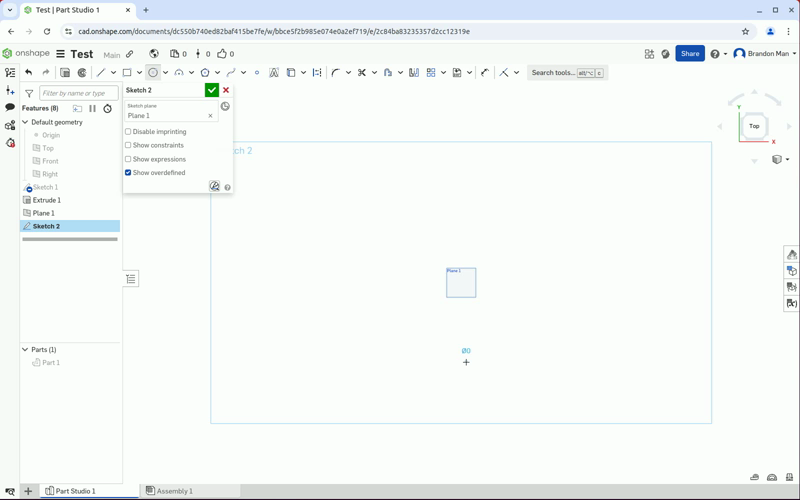
mouse_move(468, 361)
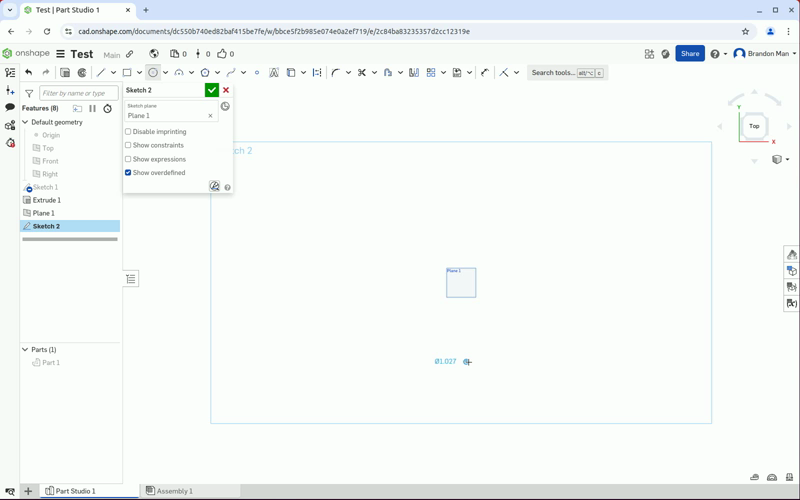
scroll(6)
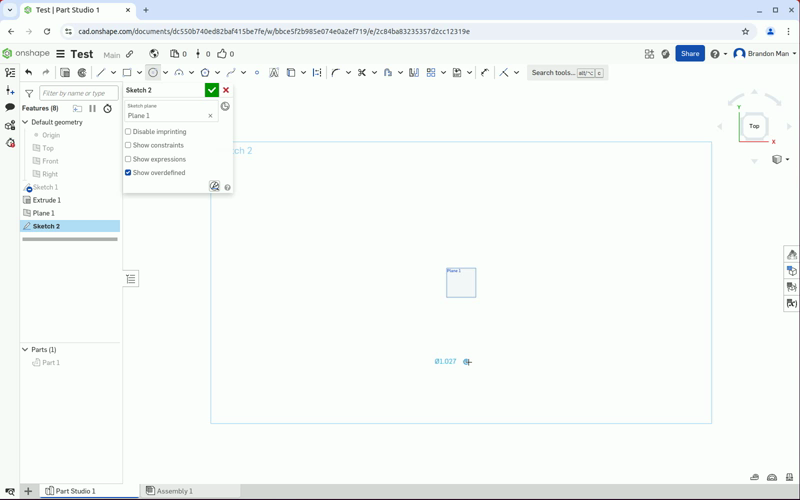
scroll(6)
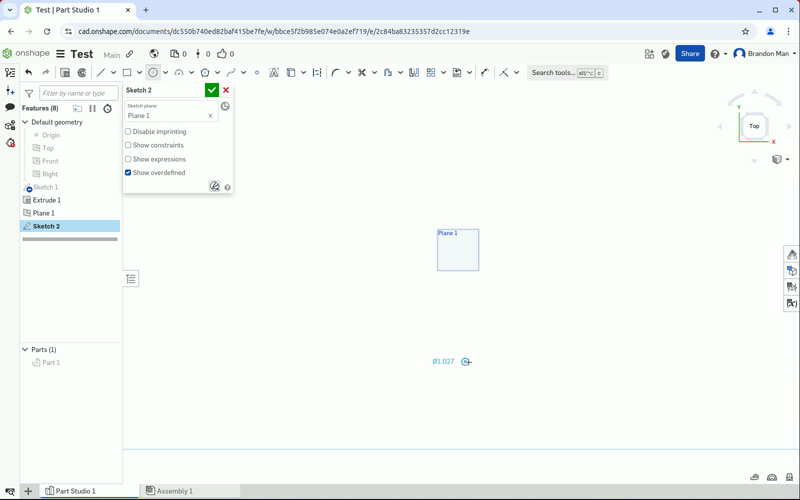
scroll(6)
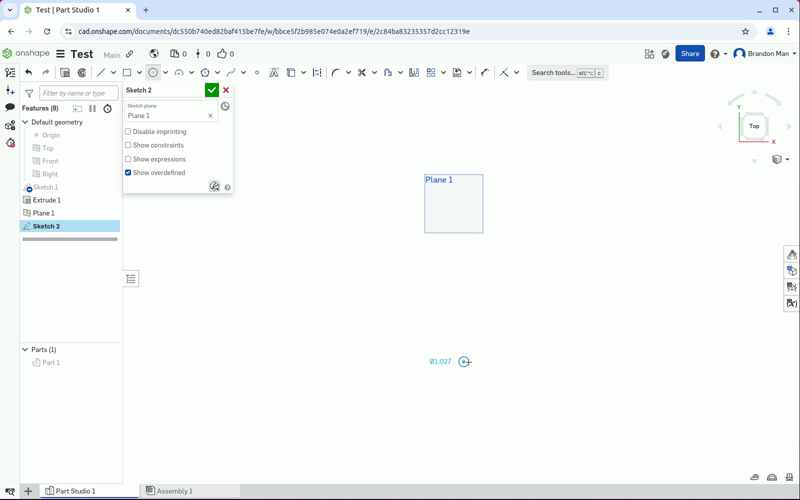
scroll(6)
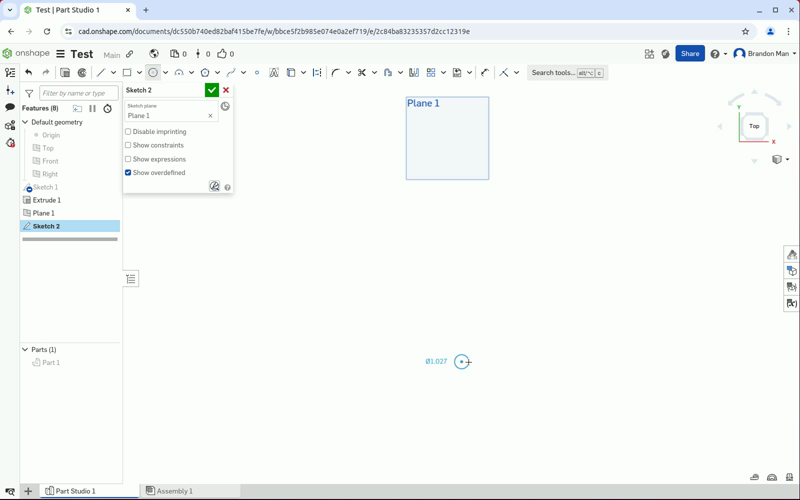
scroll(6)
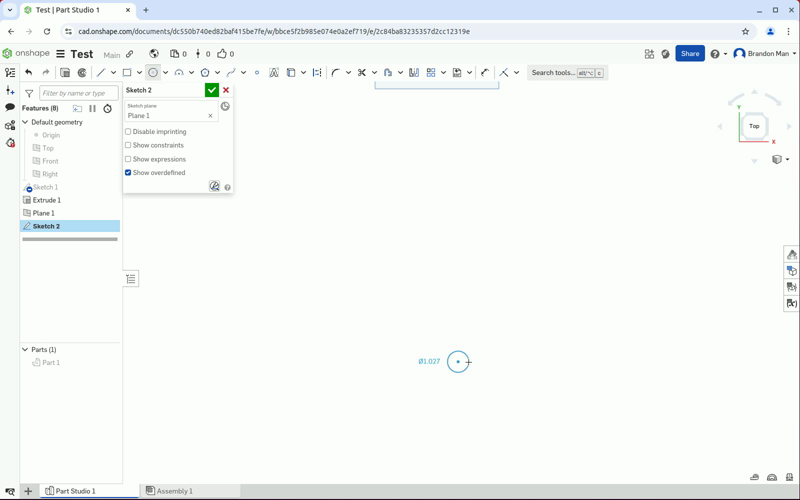
scroll(6)
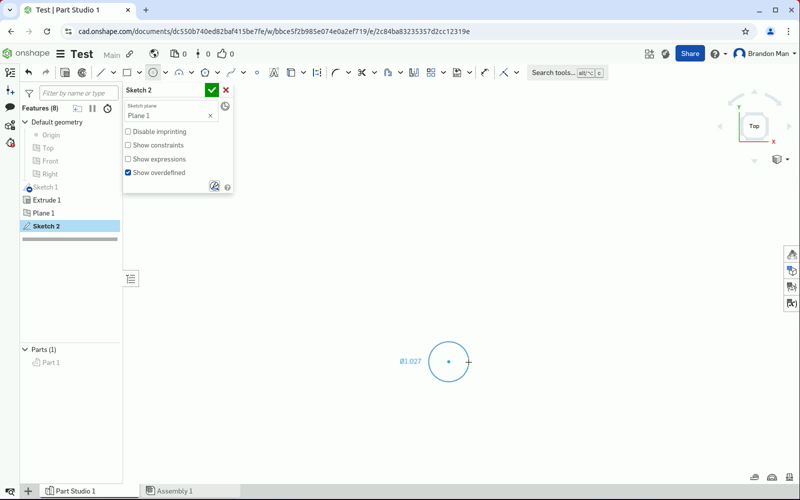
scroll(6)
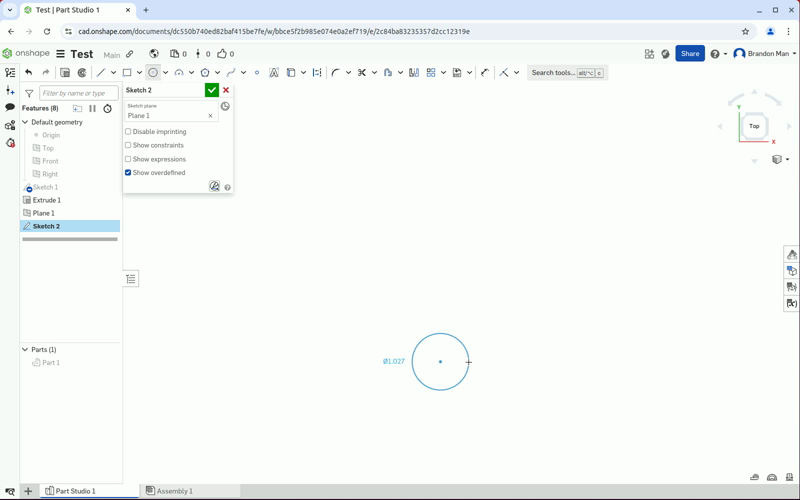
click(468, 361)
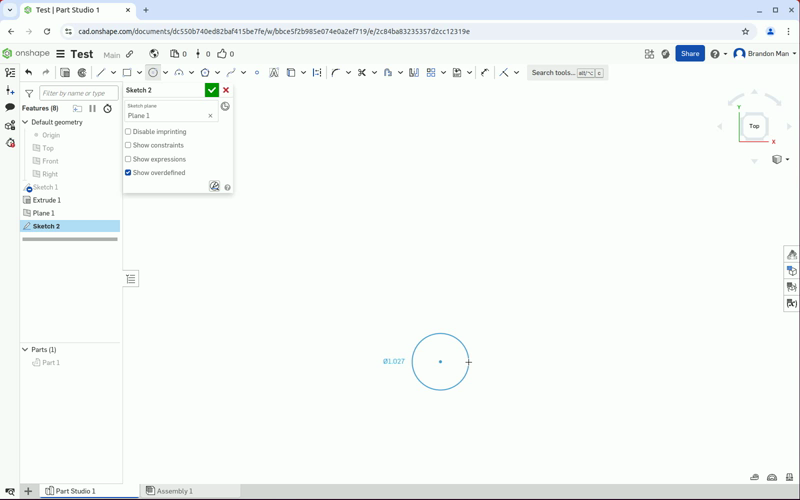
scroll(-6)
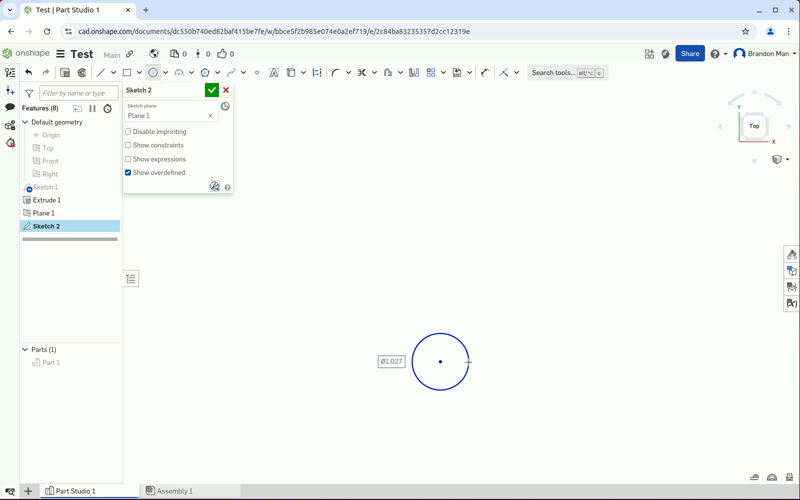
scroll(-6)
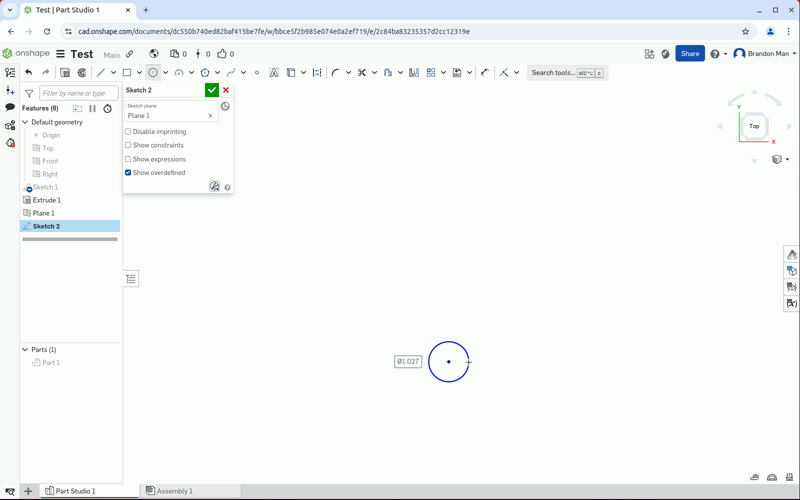
scroll(-6)
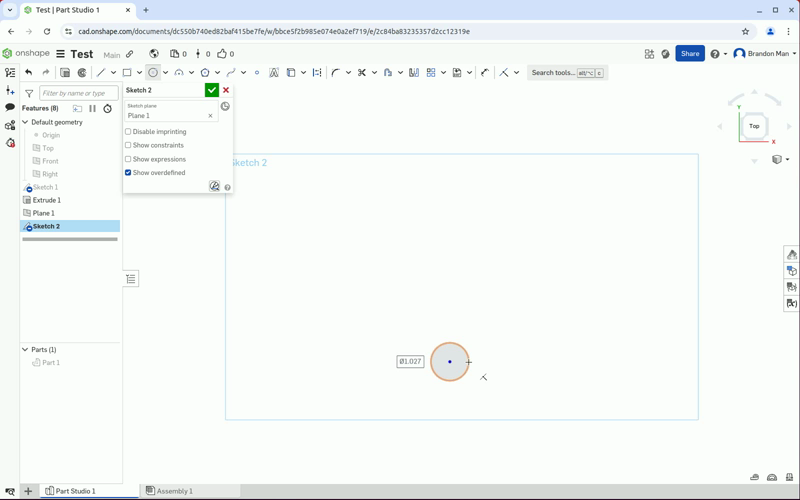
scroll(-6)
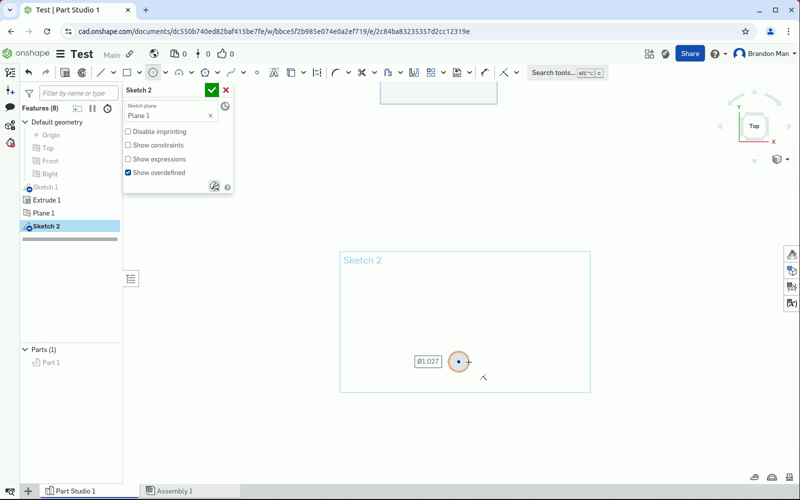
scroll(-6)
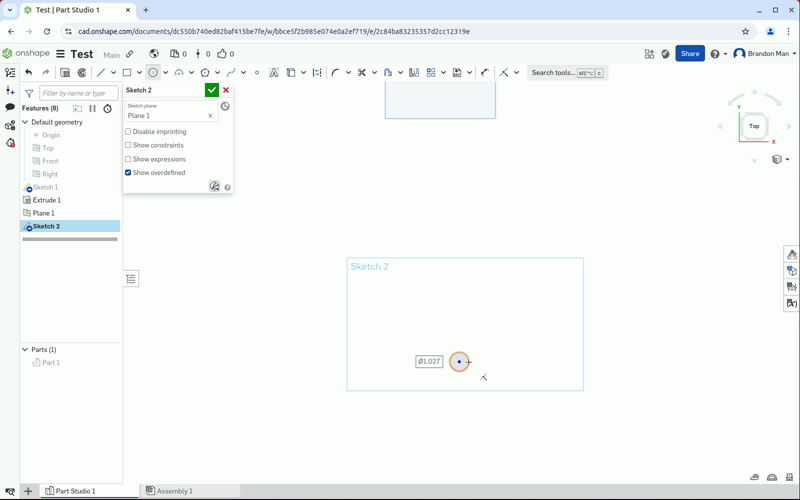
scroll(-6)
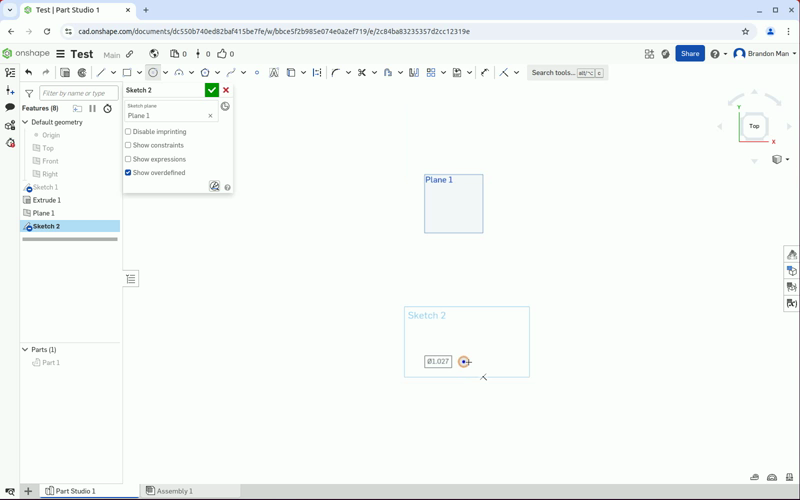
scroll(-6)
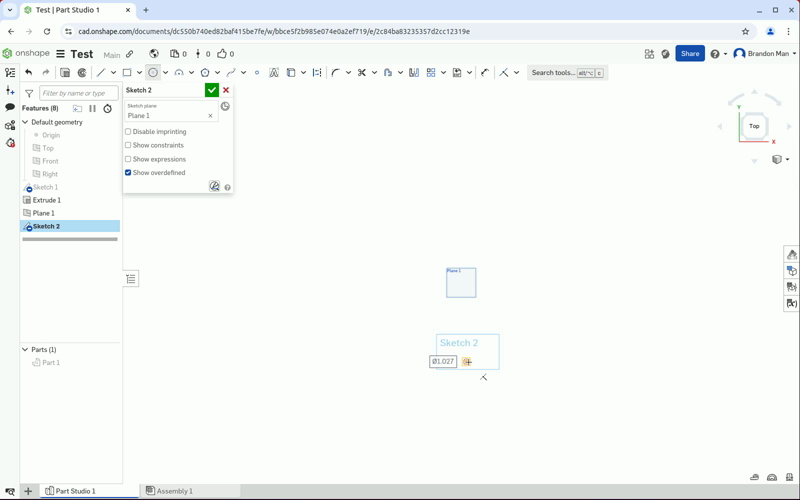
key(esc)
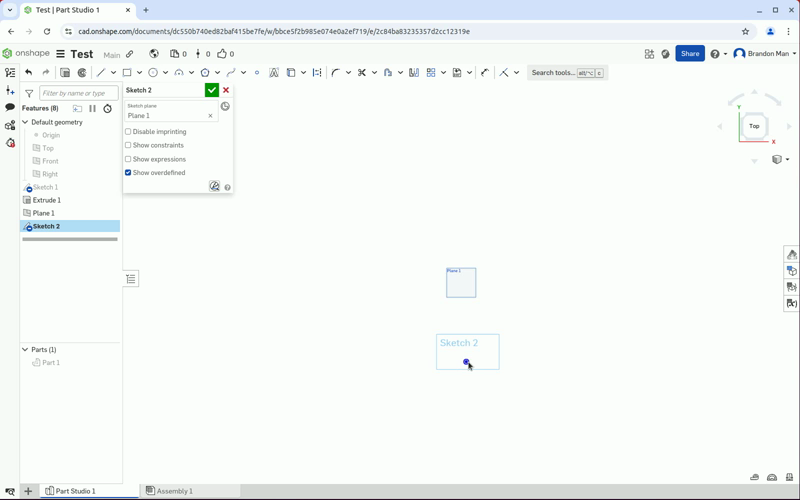
mouse_move(465, 362)
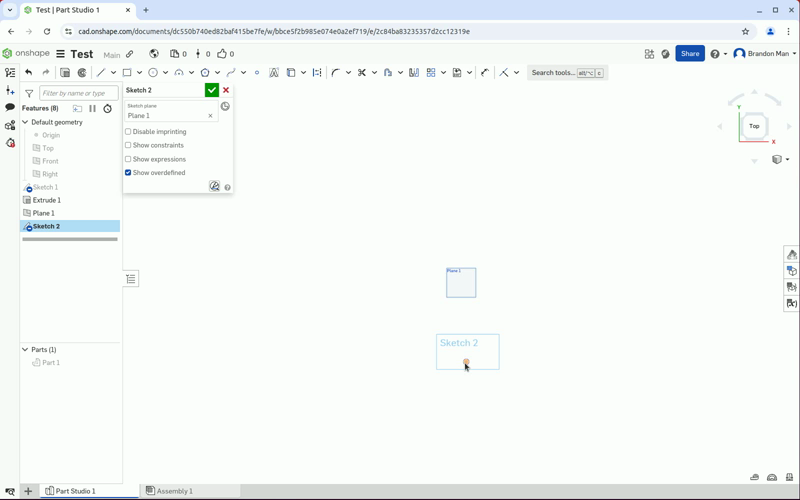
scroll(6)
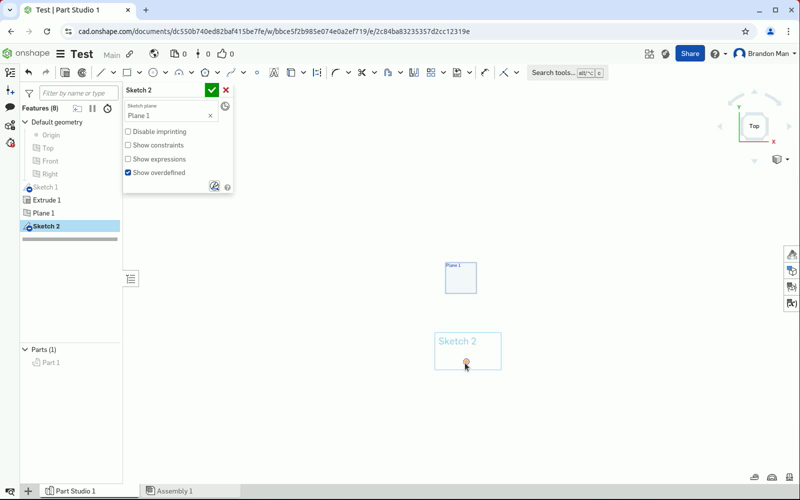
scroll(6)
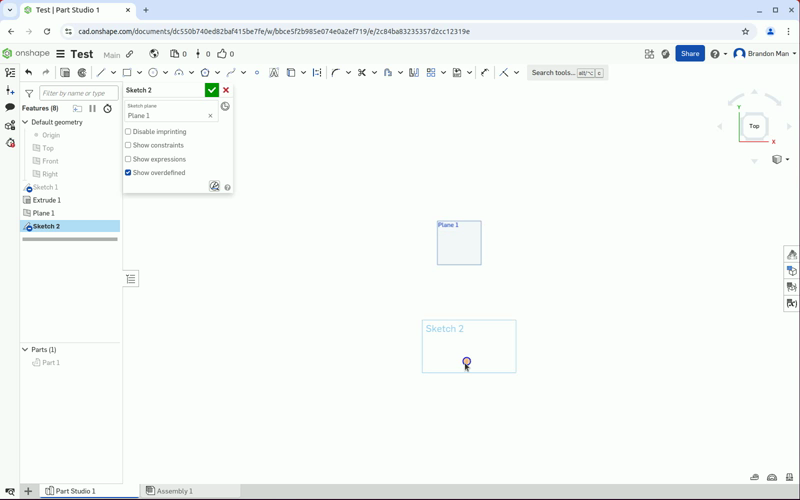
scroll(6)
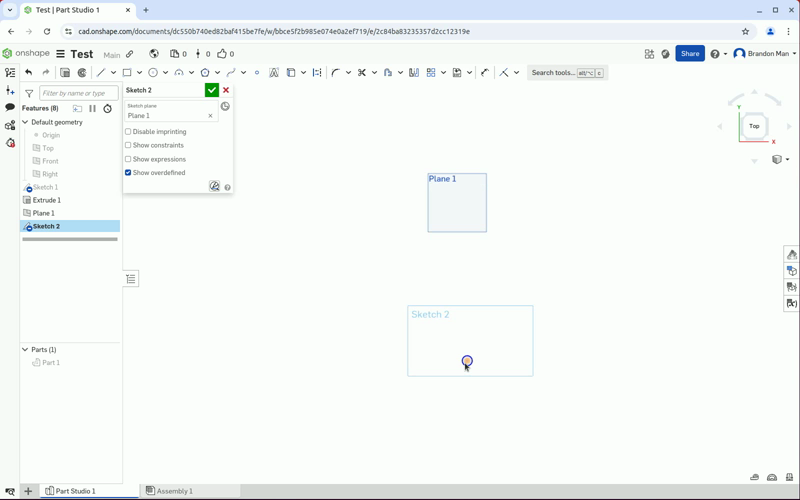
scroll(6)
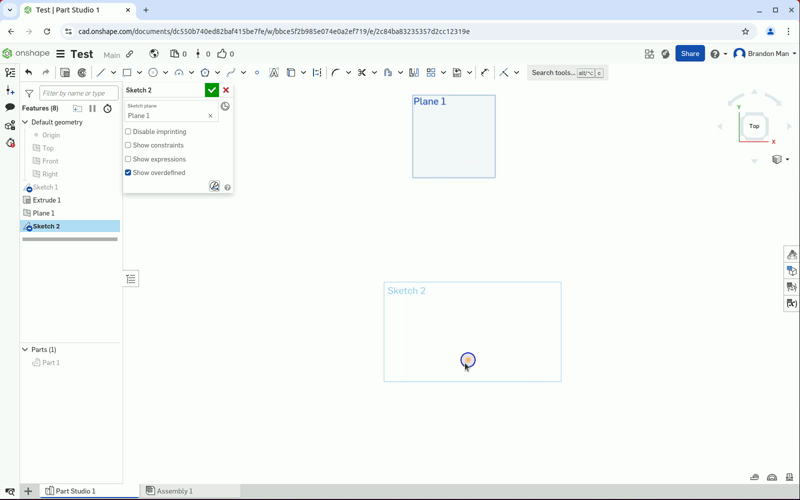
scroll(6)
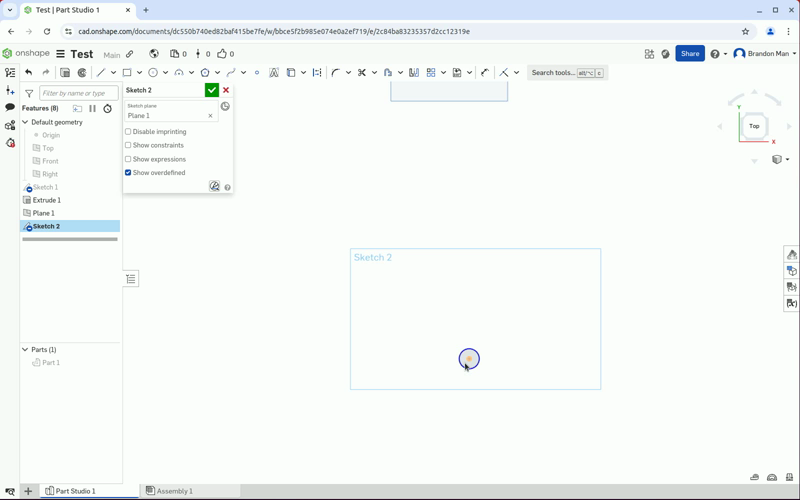
scroll(6)
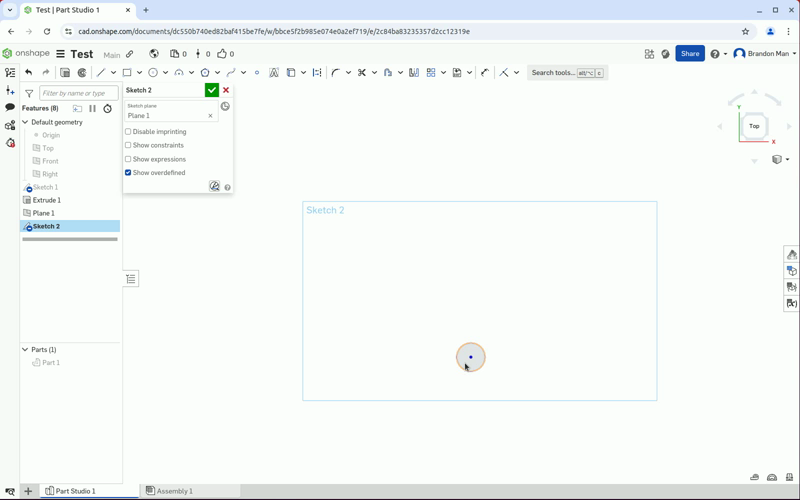
scroll(6)
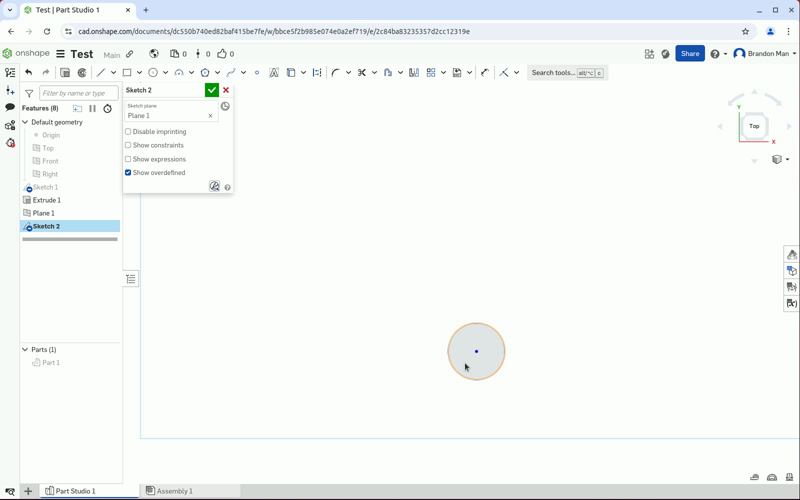
click(465, 362)
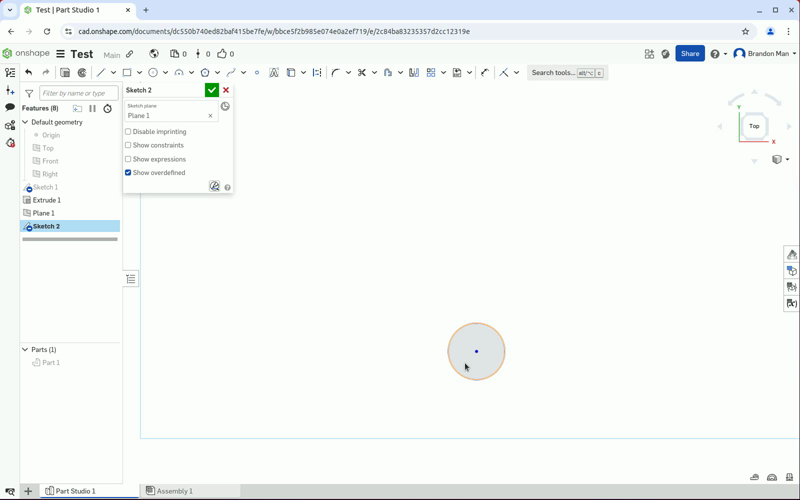
scroll(-6)
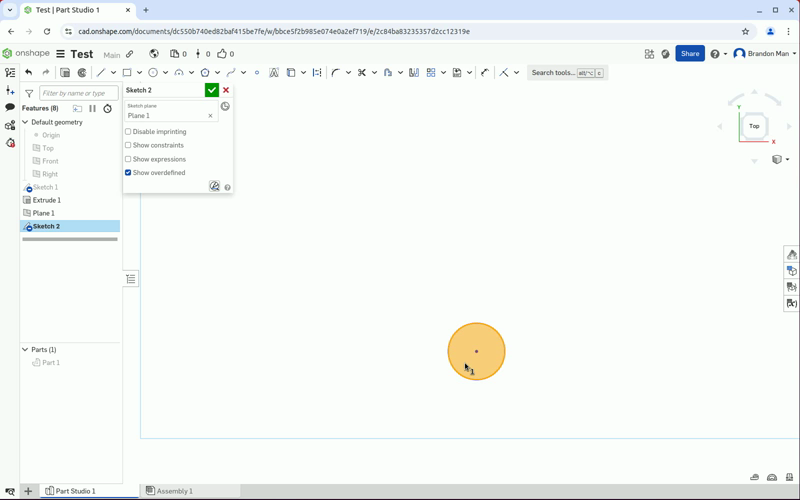
scroll(-6)
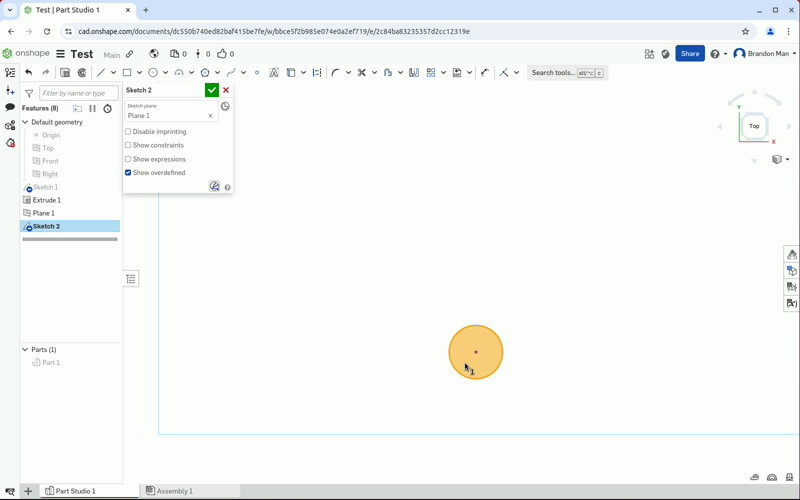
scroll(-6)
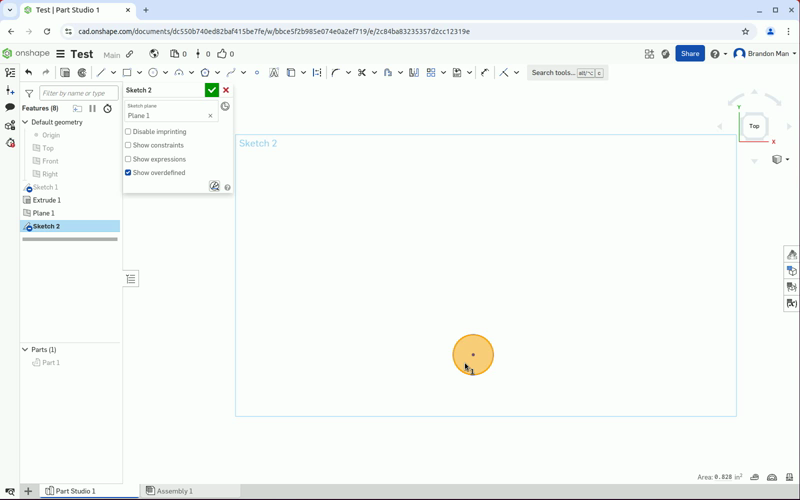
scroll(-6)
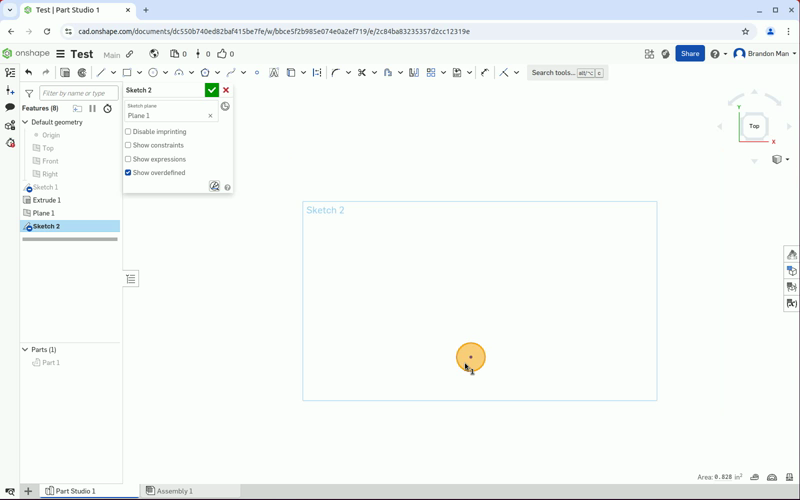
scroll(-6)
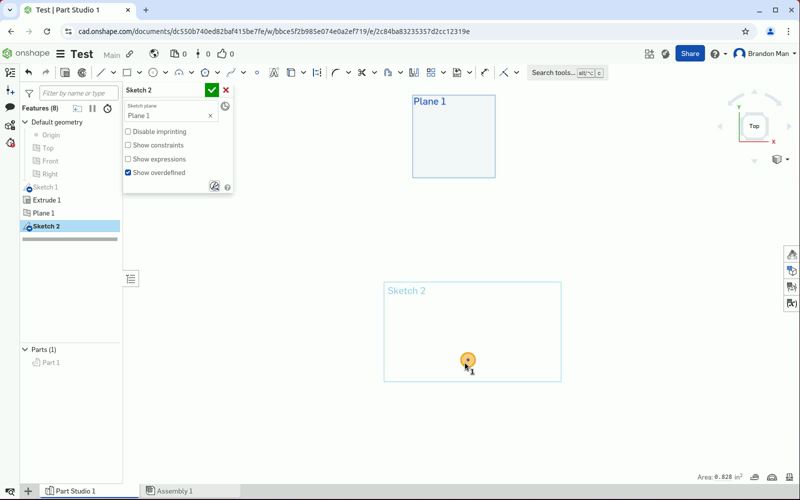
scroll(-6)
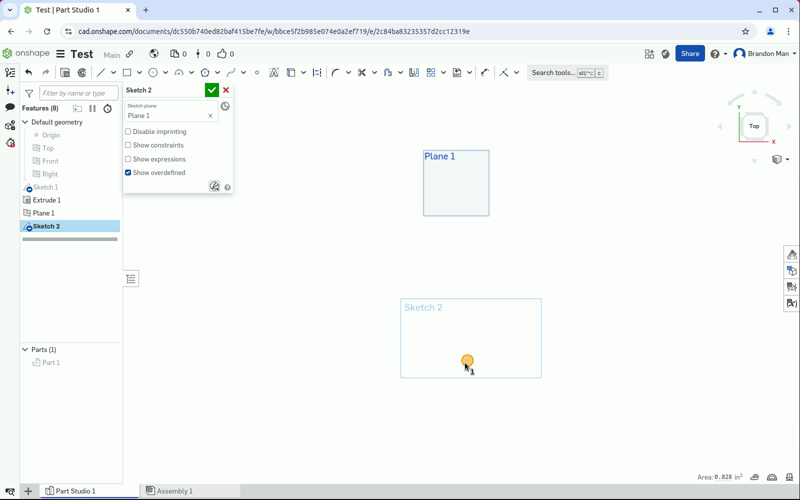
scroll(-6)
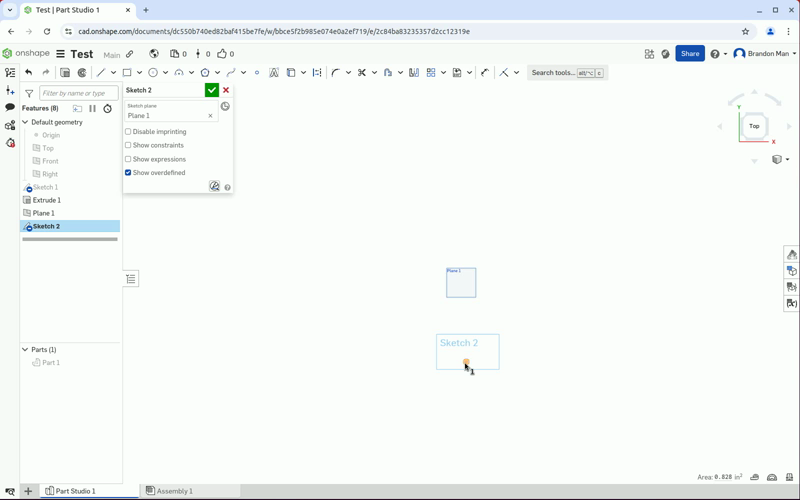
mouse_move(73, 352)
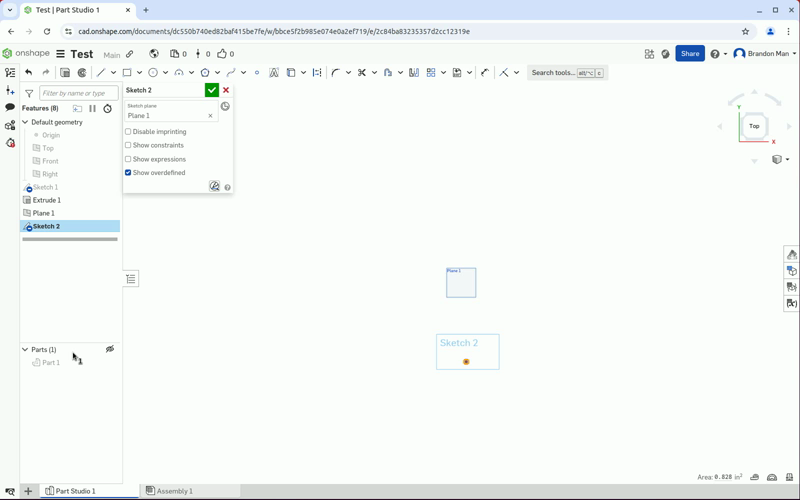
key(shift+y)
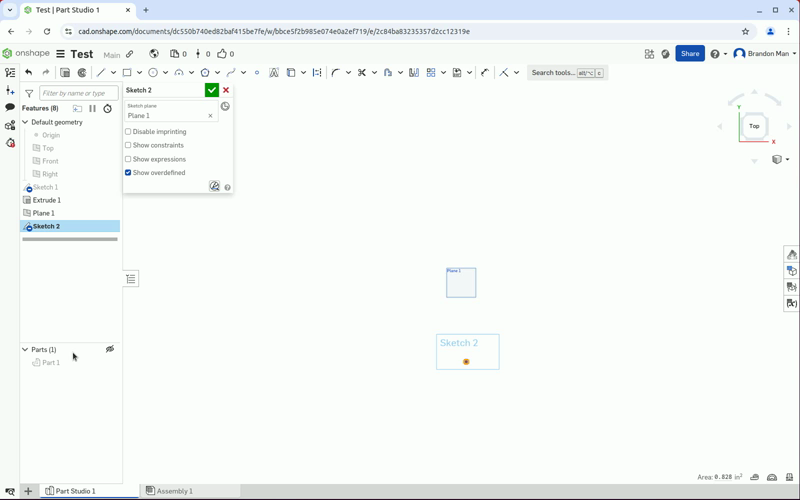
key(shift+e)
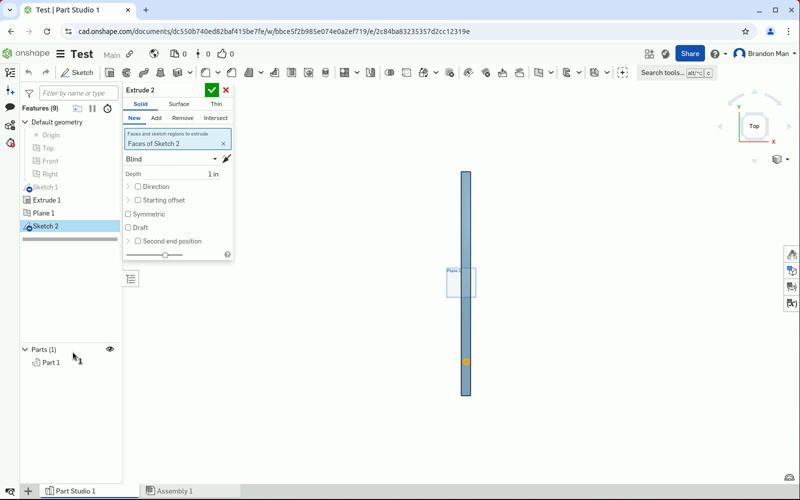
mouse_move(143, 106)
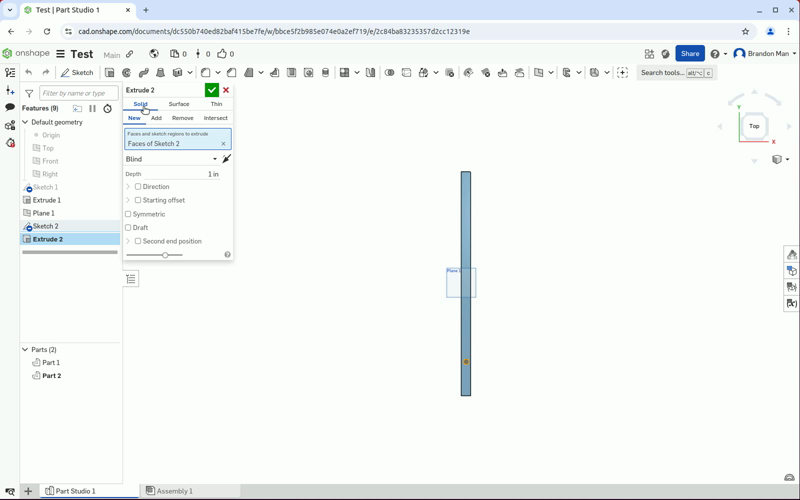
click(143, 106)
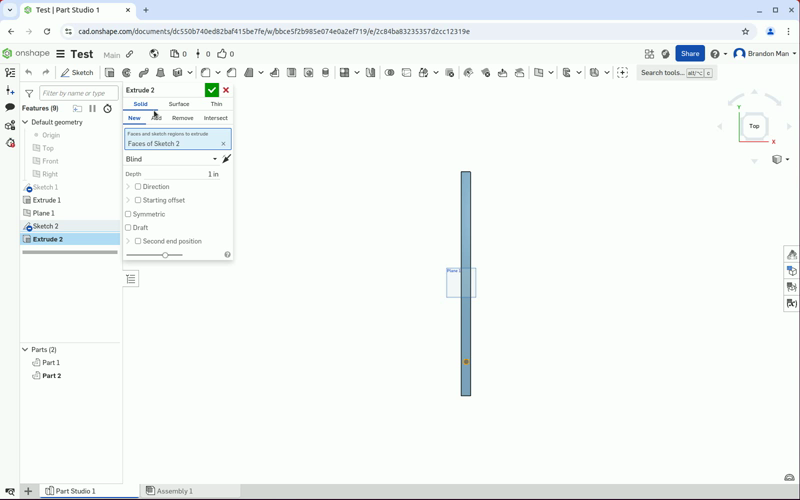
mouse_move(186, 120)
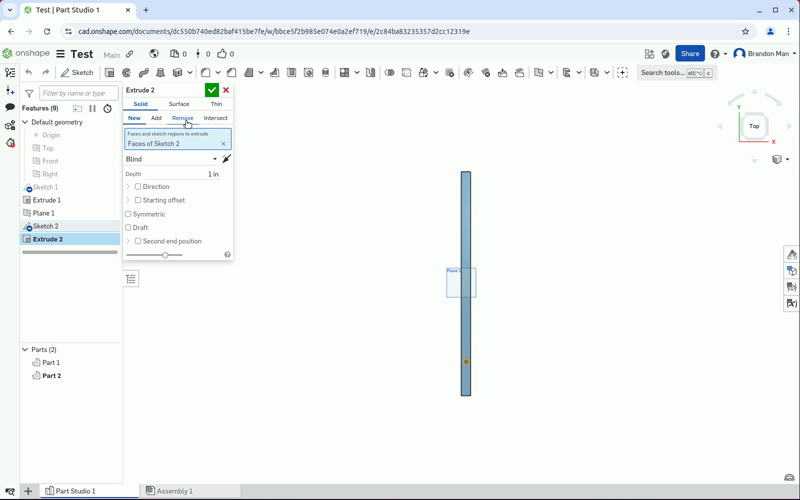
click(186, 120)
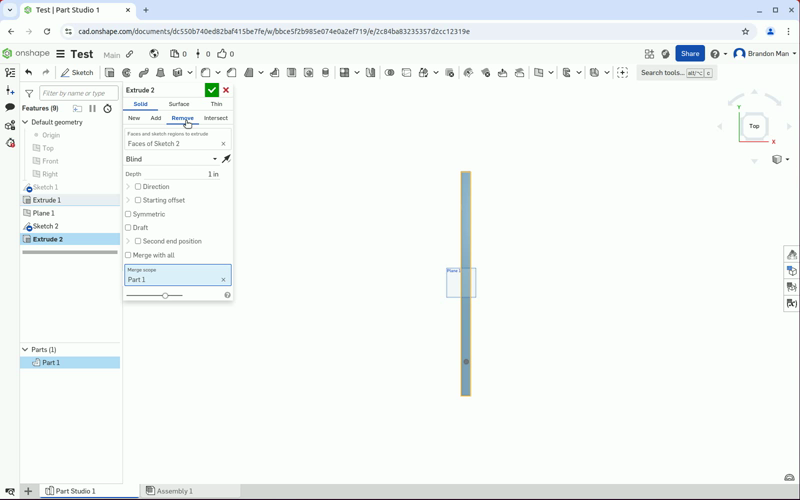
key(tab, 4)
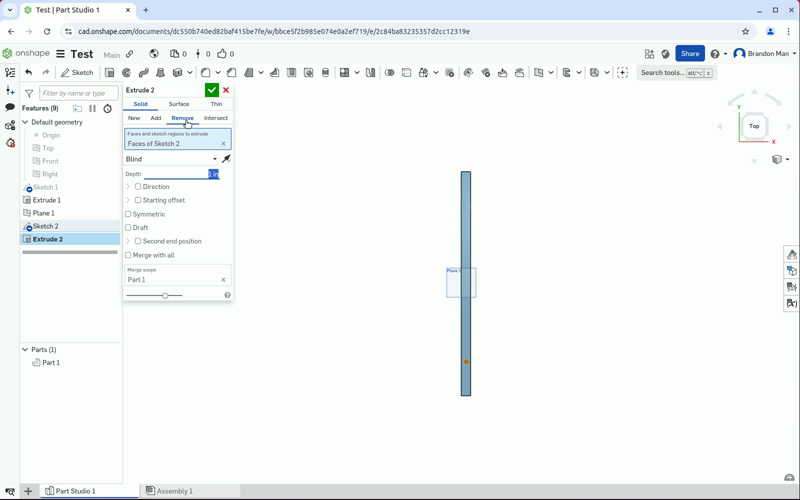
text(1.204)
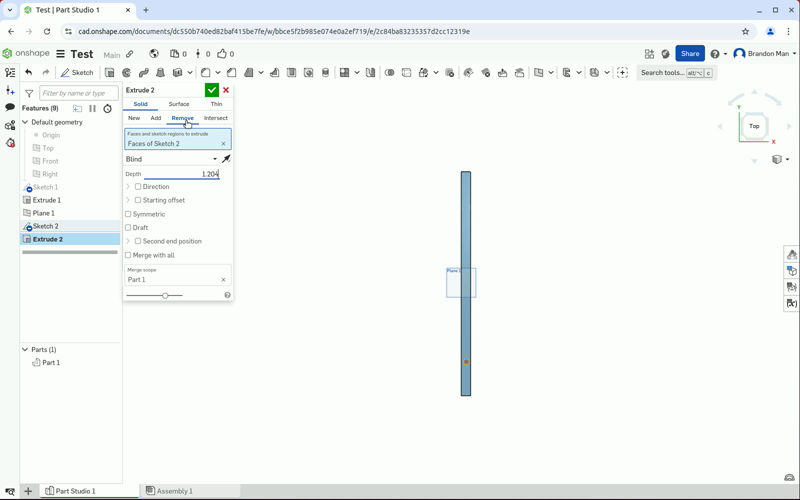
key(tab, 6)
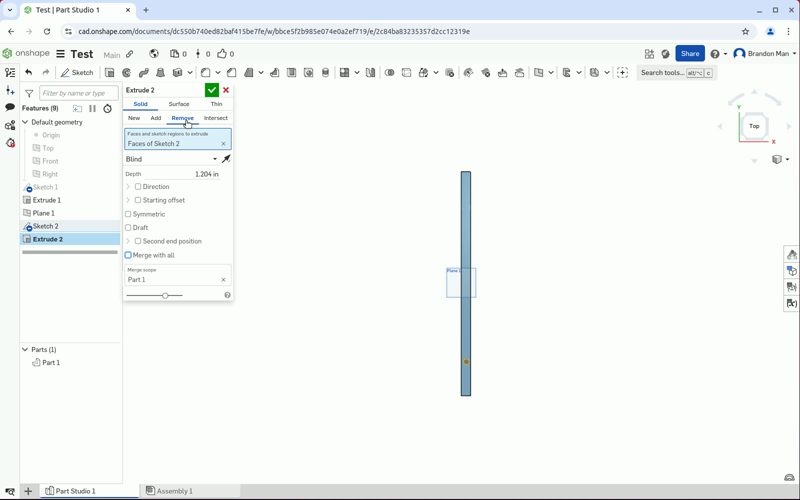
key(space)
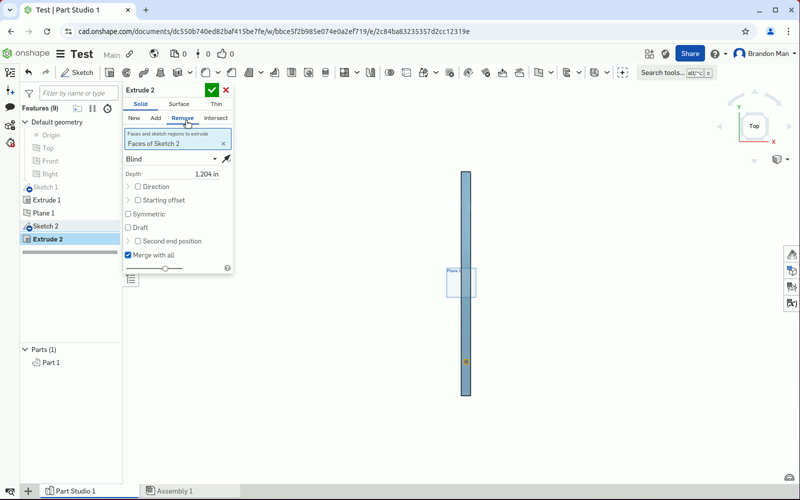
key(enter)
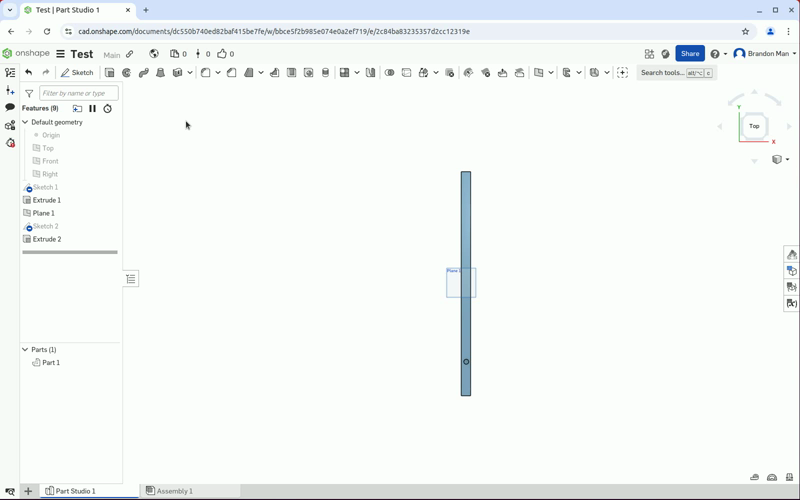
key(shift+h)
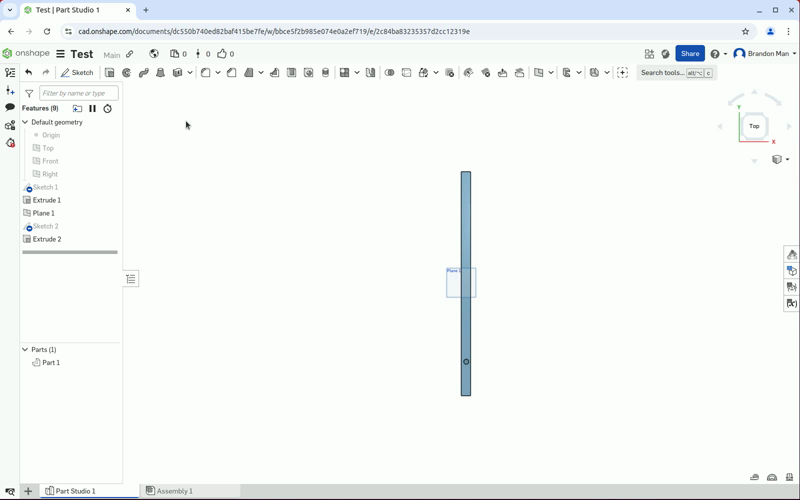
key(shift+h)
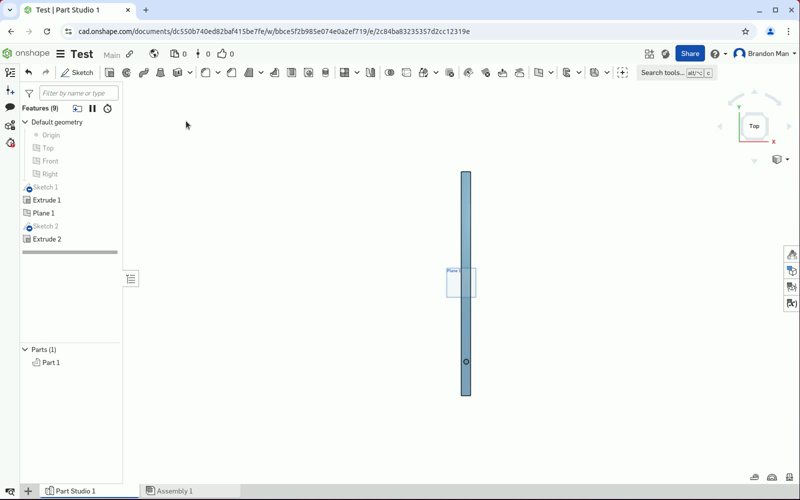
mouse_move(73, 189)
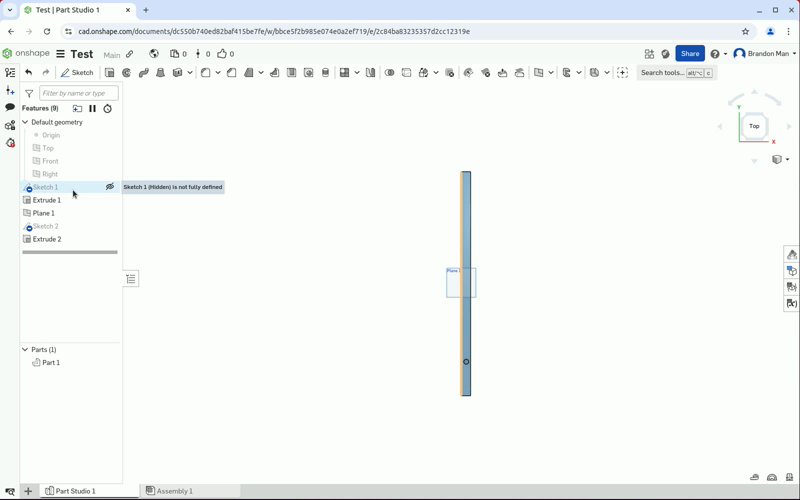
click(73, 189)
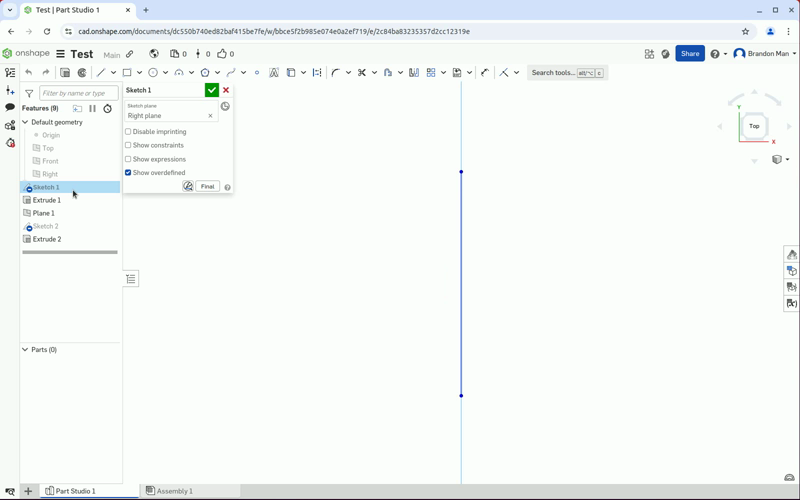
mouse_move(229, 92)
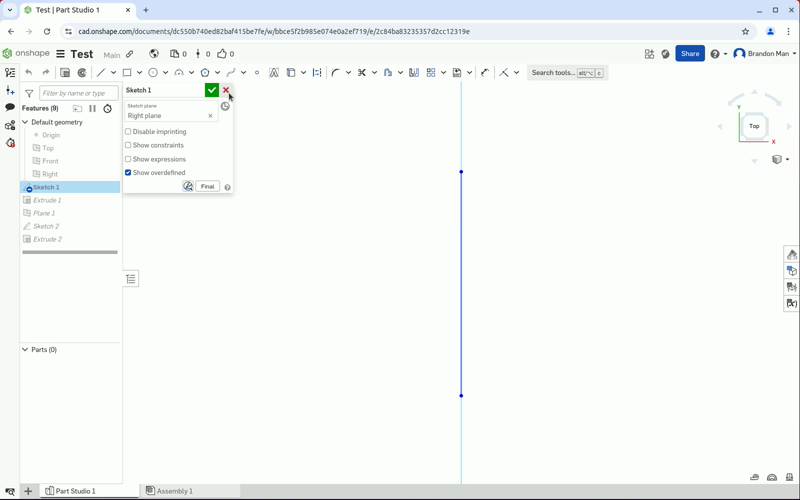
click(229, 92)
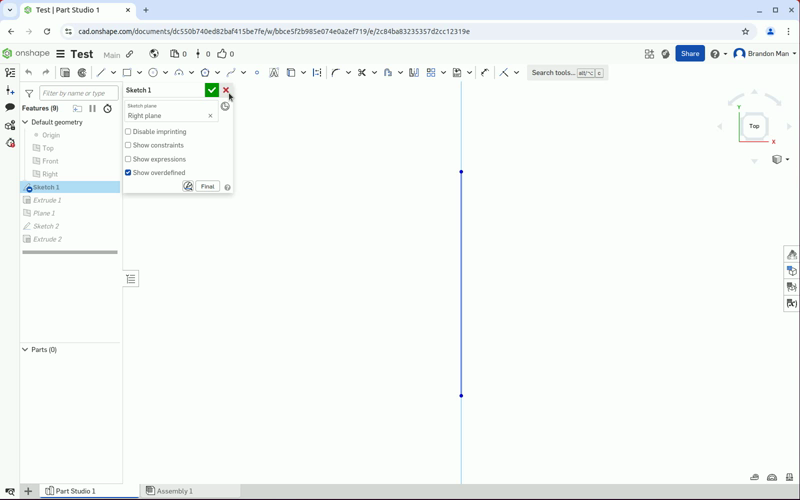
key(shift+s)
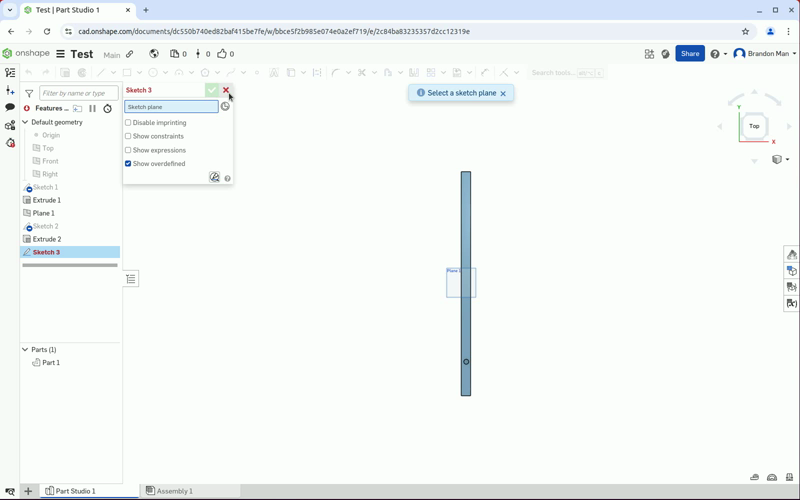
mouse_move(73, 215)
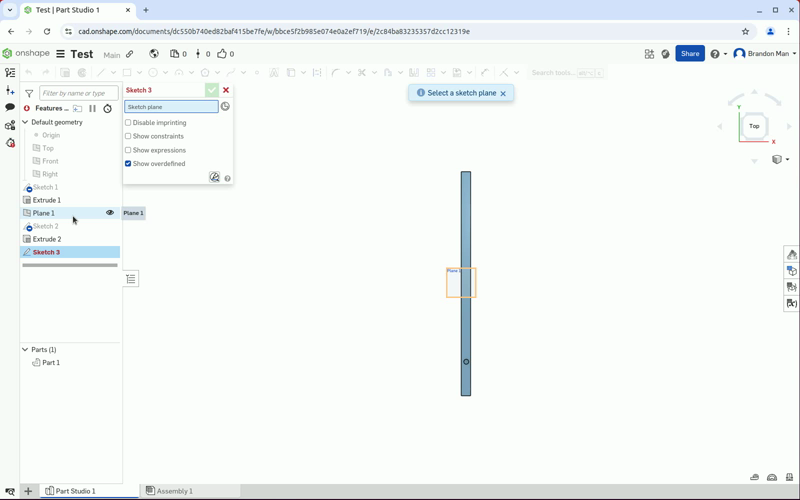
click(73, 215)
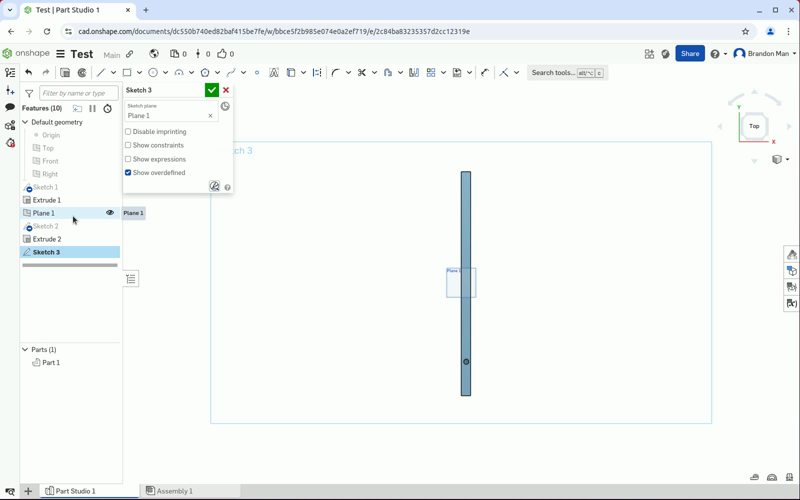
mouse_move(73, 352)
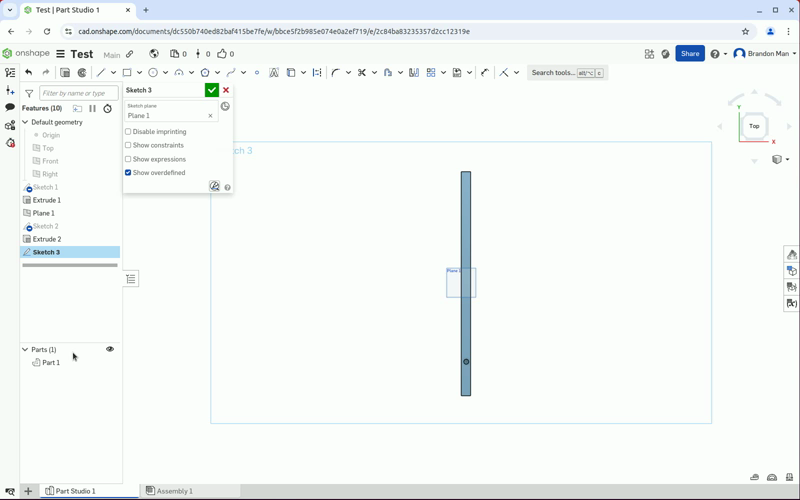
key(y)
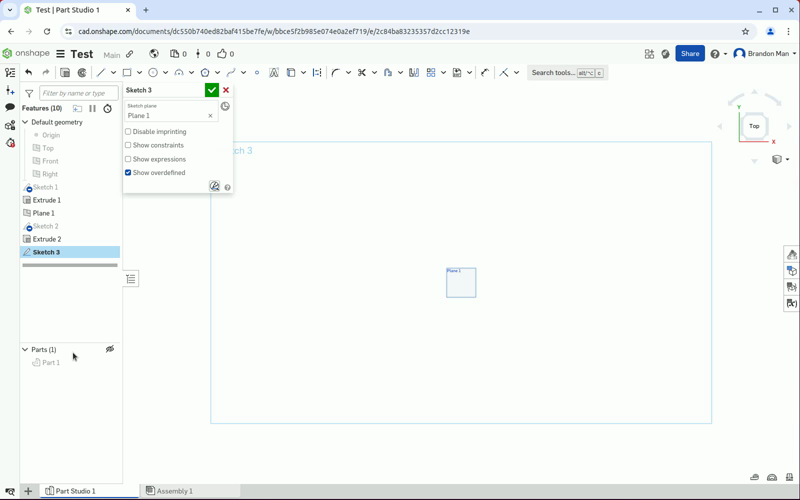
key(l)
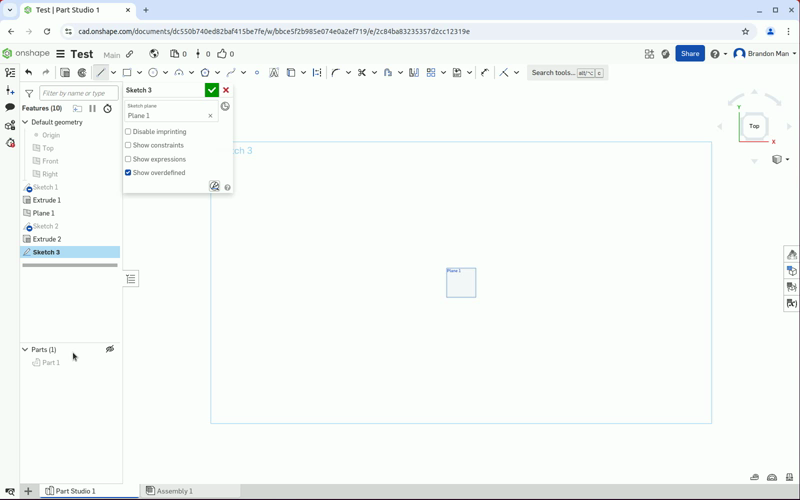
key_down(shift)
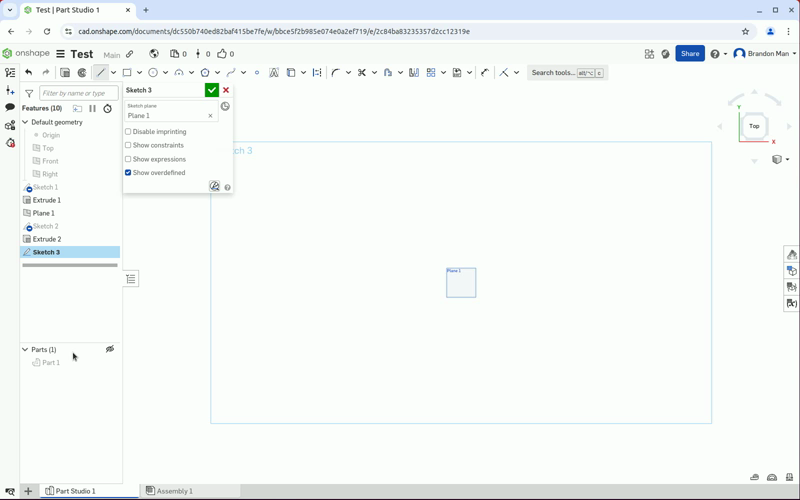
mouse_move(461, 213)
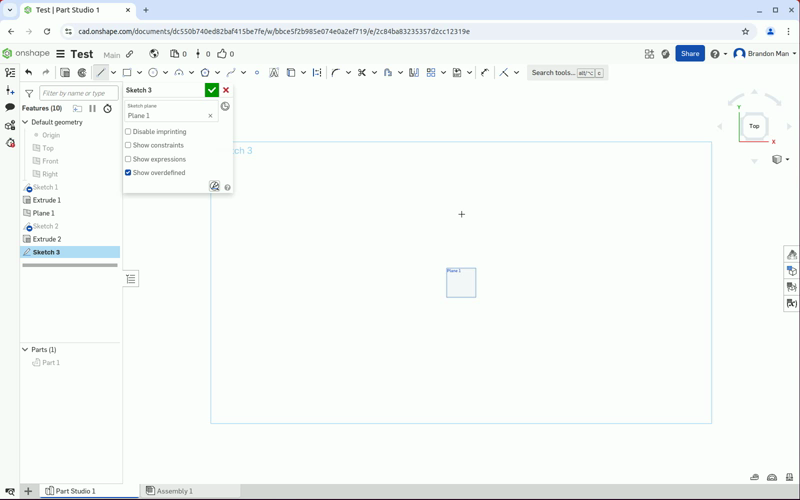
click(461, 213)
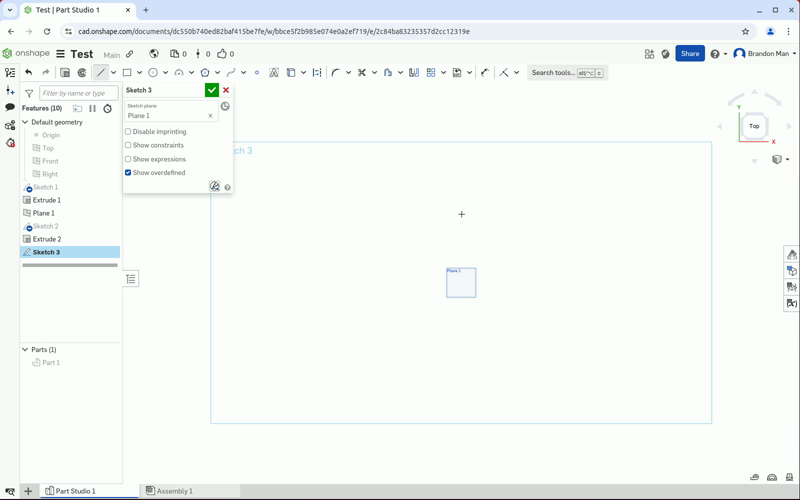
key_up(shift)
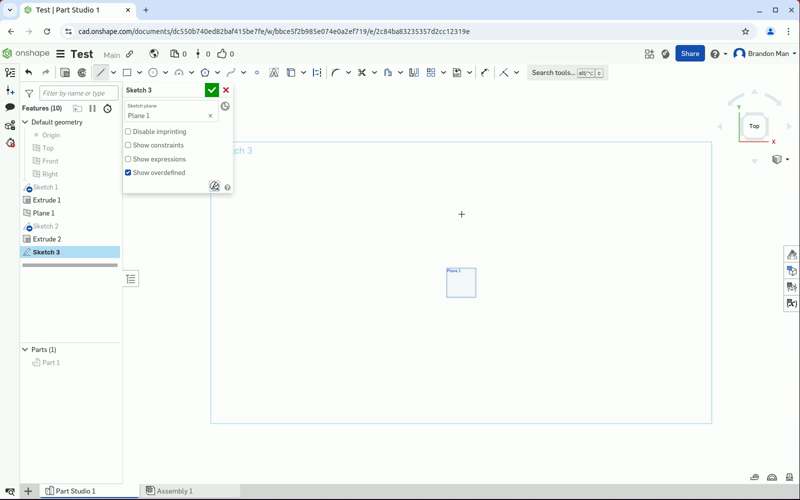
key_down(shift)
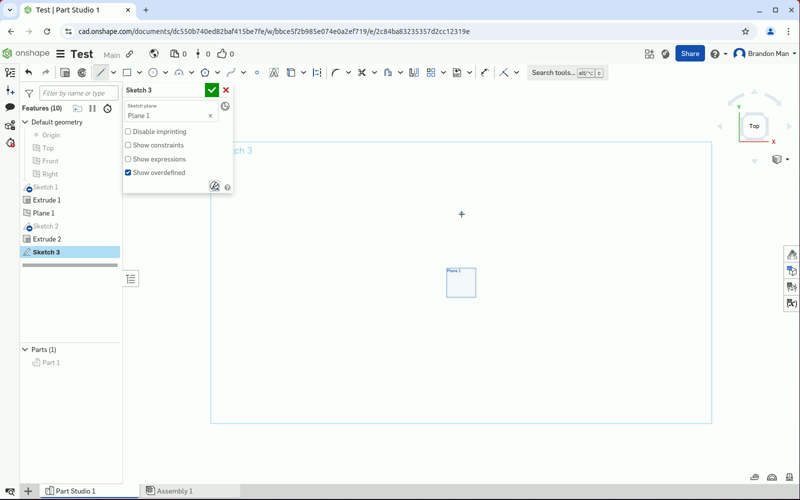
mouse_move(492, 213)
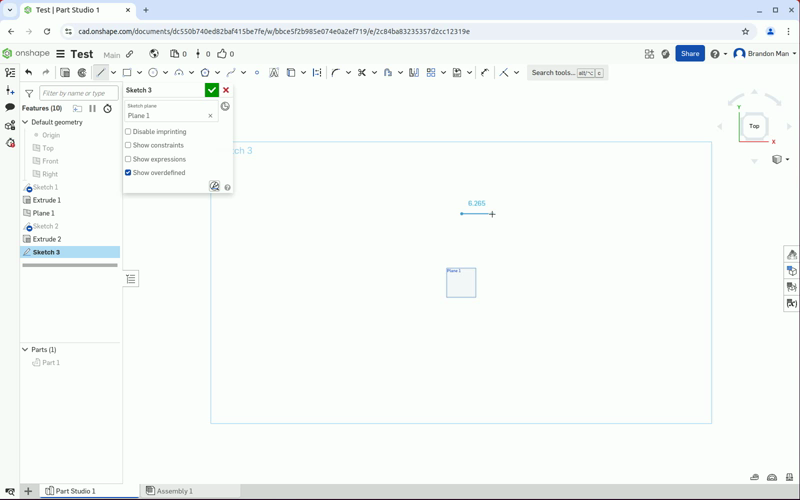
mouse_move(468, 213)
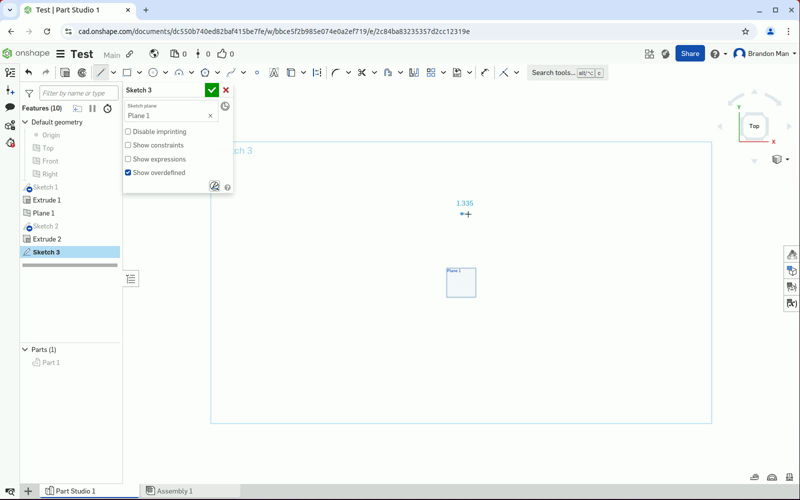
scroll(6)
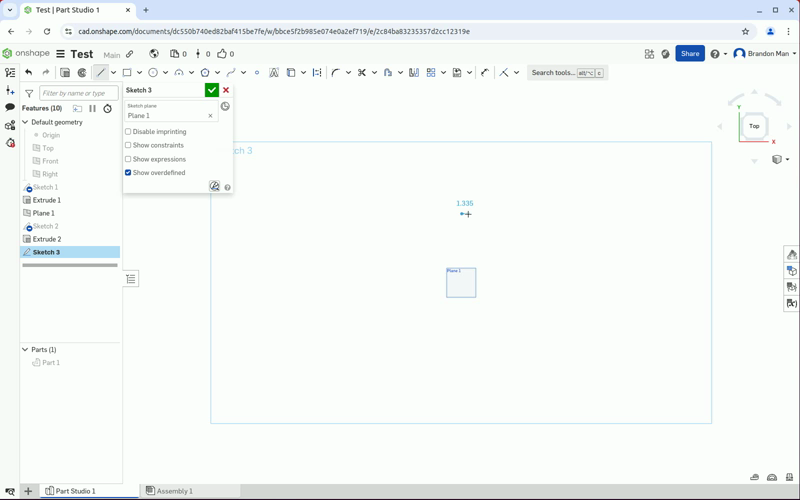
scroll(6)
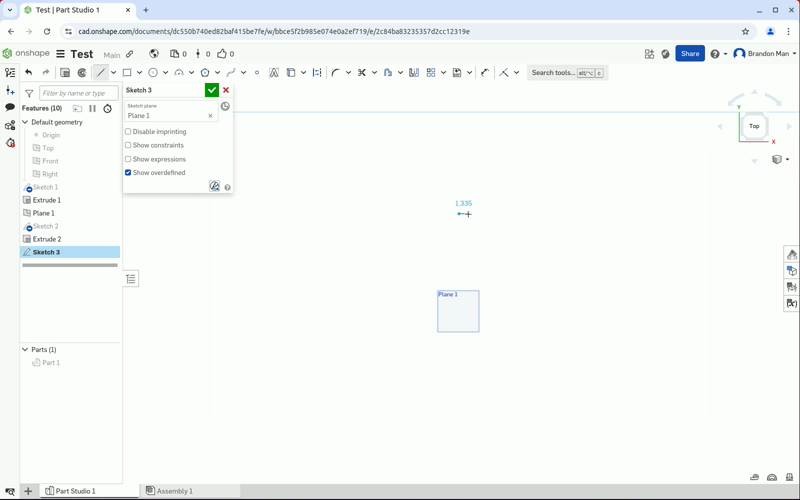
scroll(6)
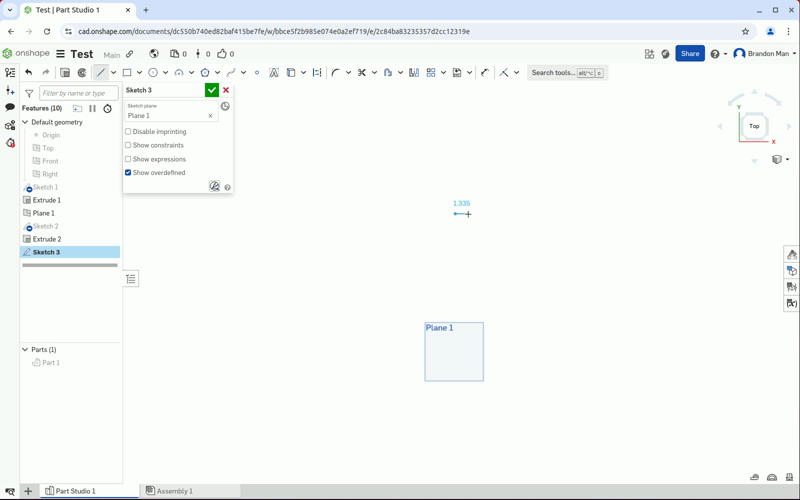
scroll(6)
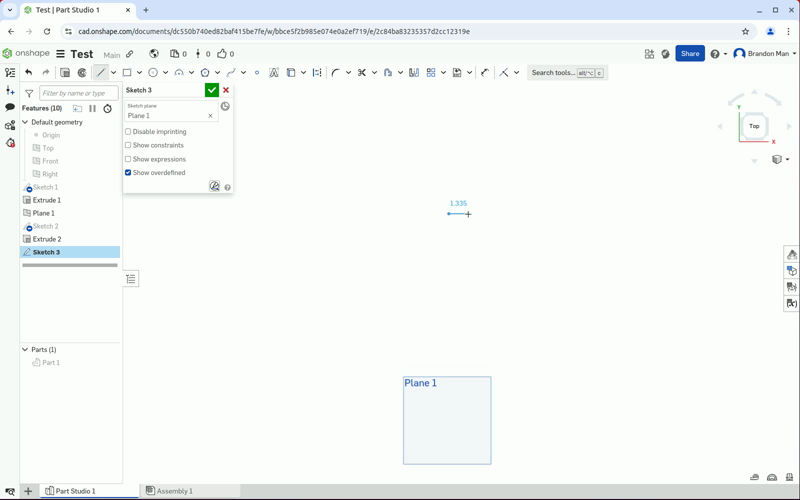
scroll(6)
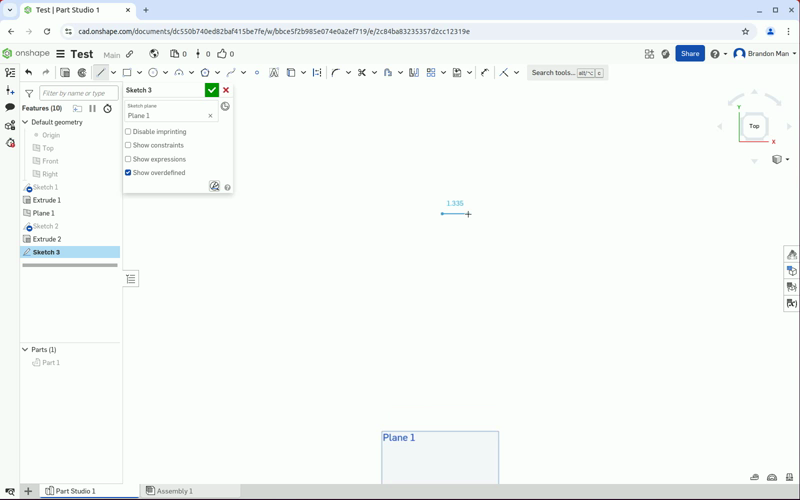
scroll(6)
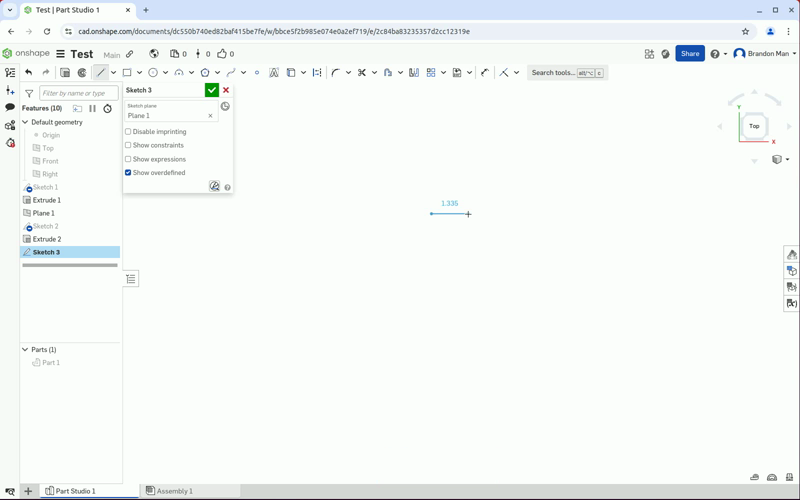
scroll(6)
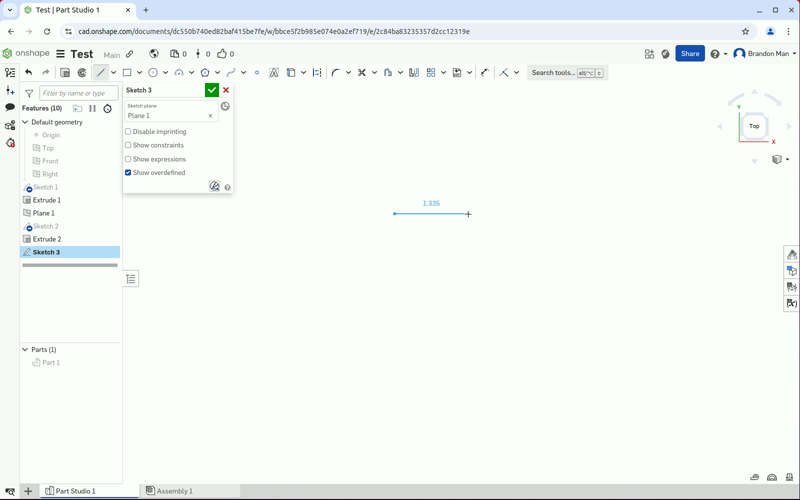
click(468, 213)
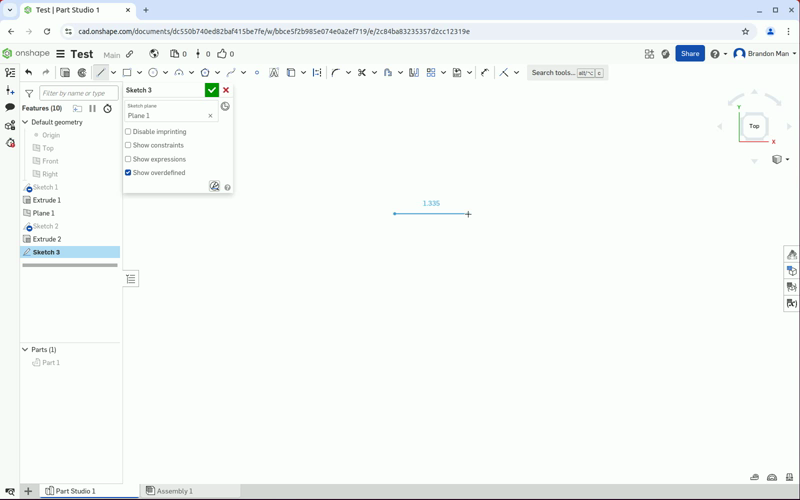
scroll(-6)
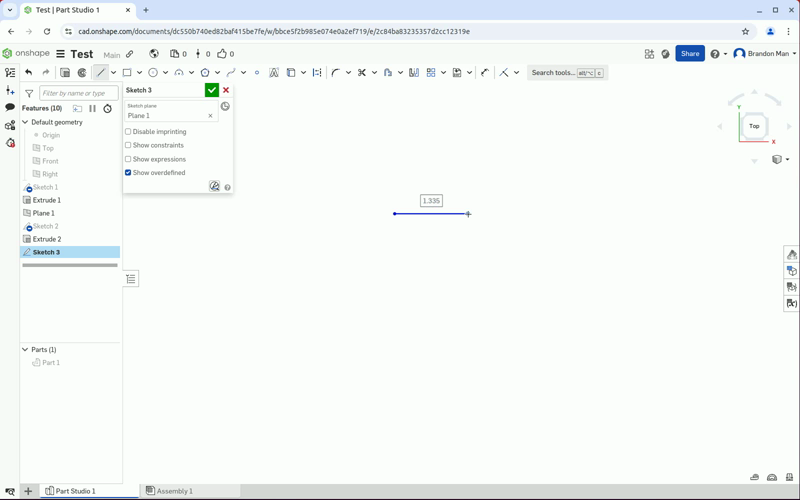
scroll(-6)
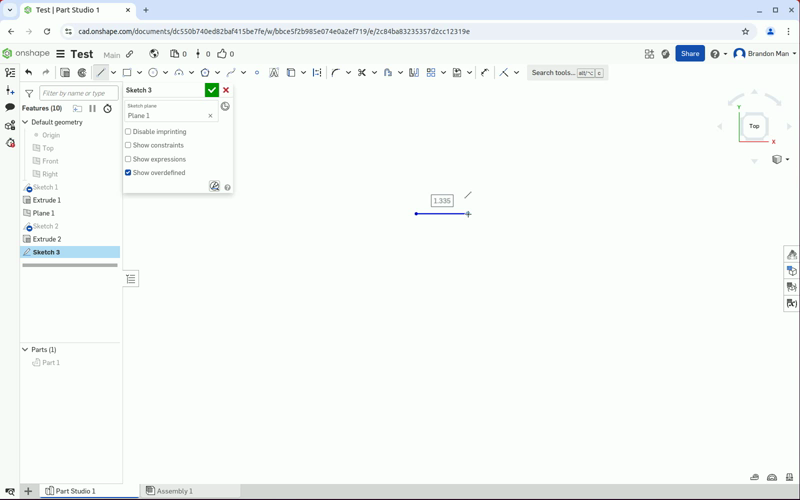
scroll(-6)
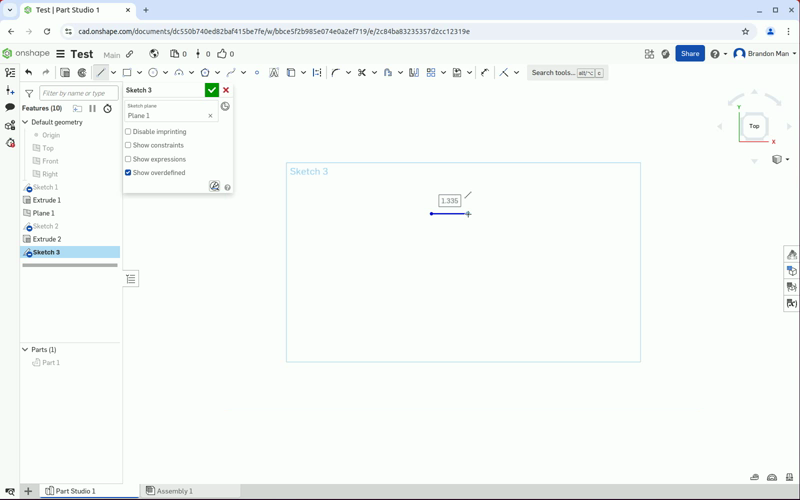
scroll(-6)
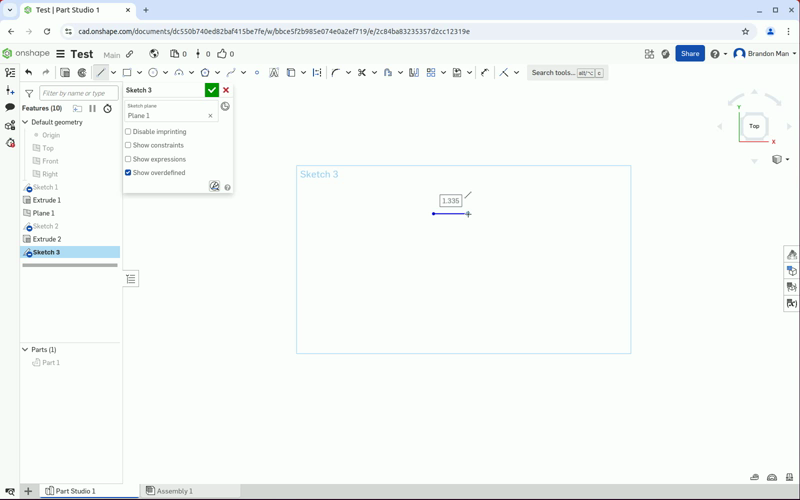
scroll(-6)
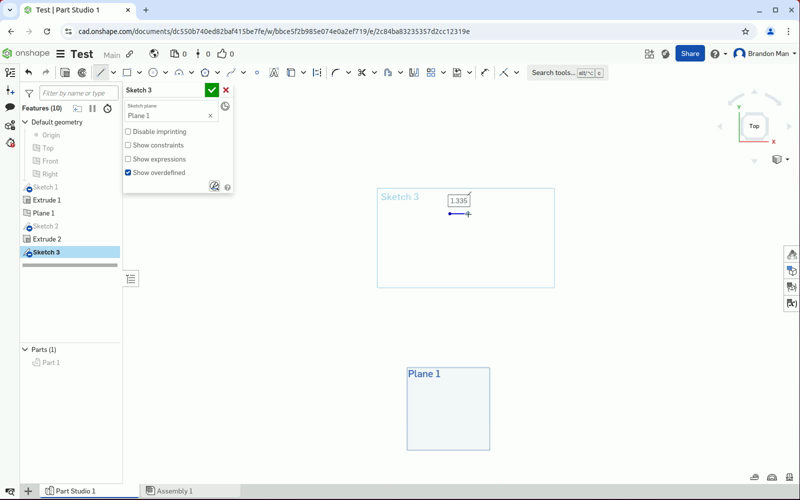
scroll(-6)
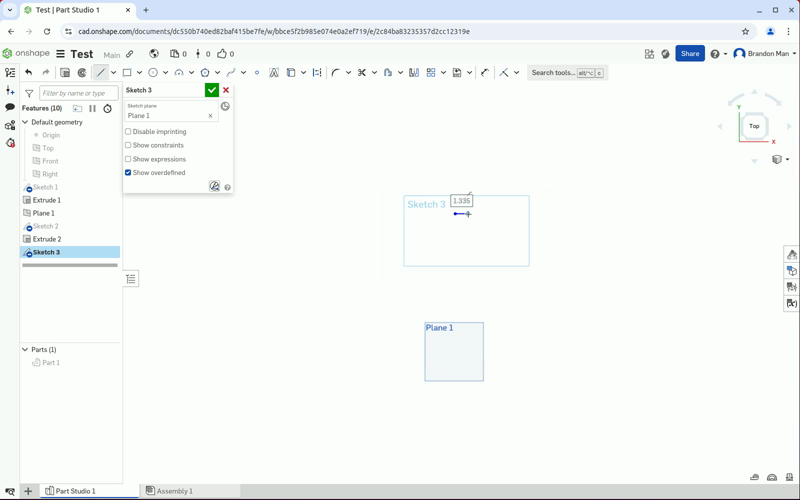
scroll(-6)
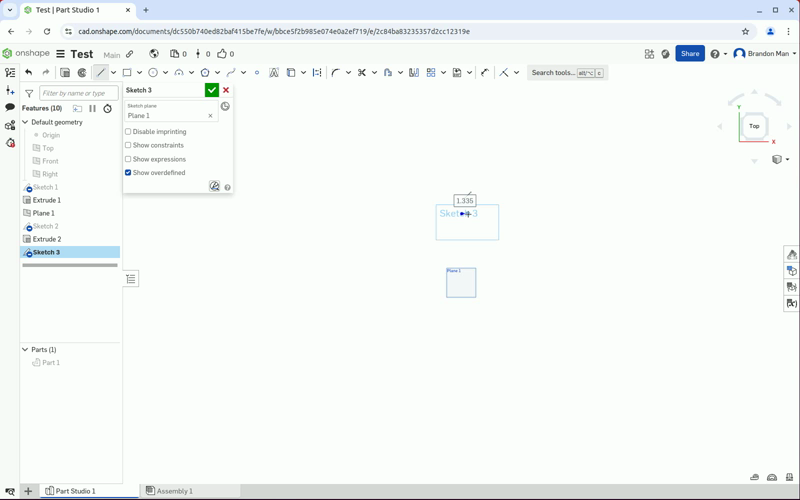
key_up(shift)
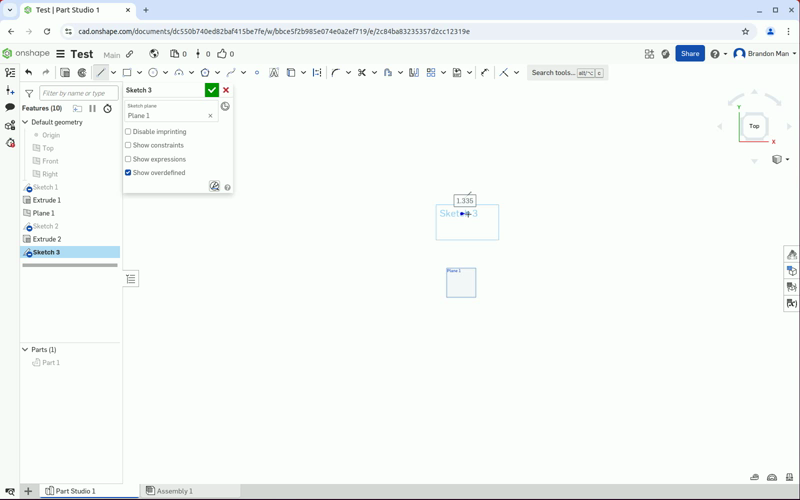
key_down(shift)
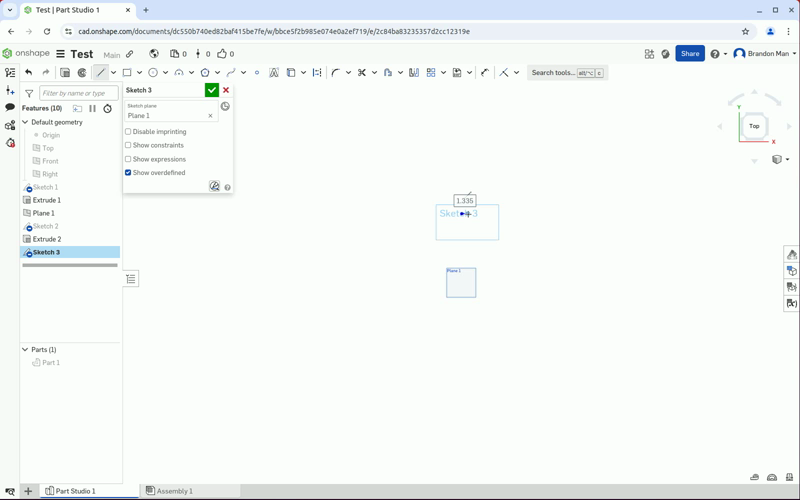
mouse_move(498, 213)
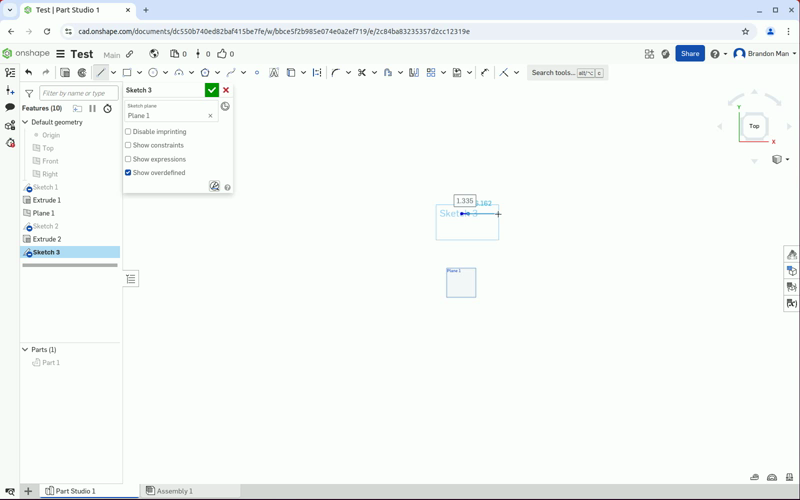
mouse_move(468, 175)
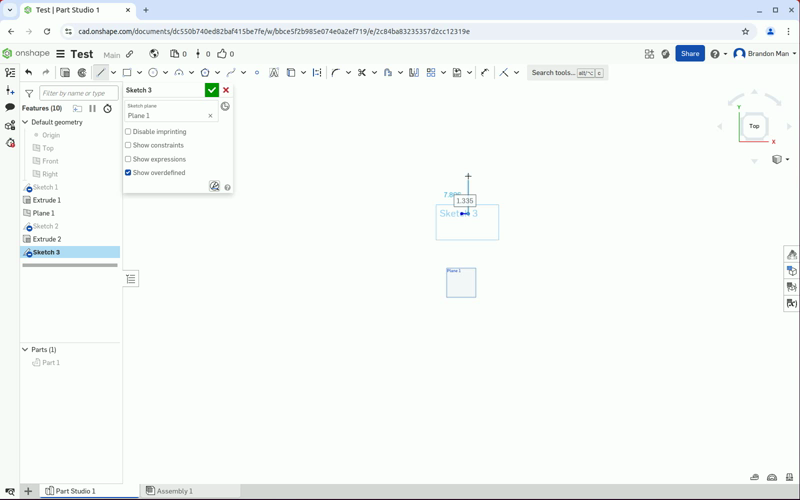
click(468, 175)
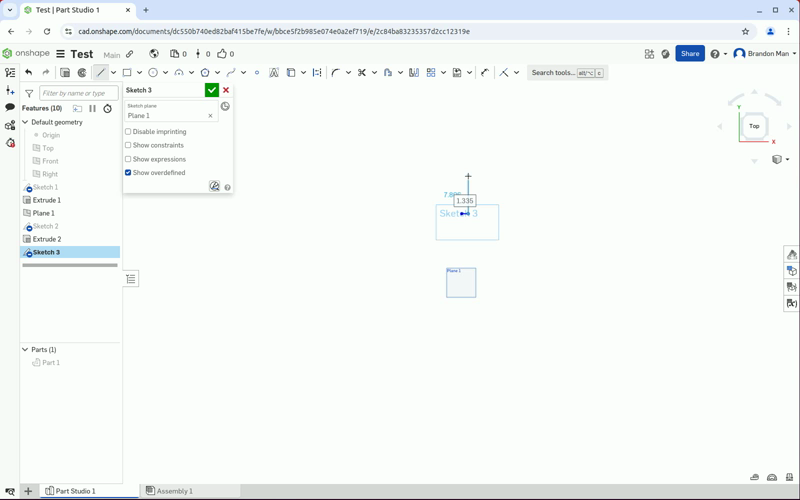
key_up(shift)
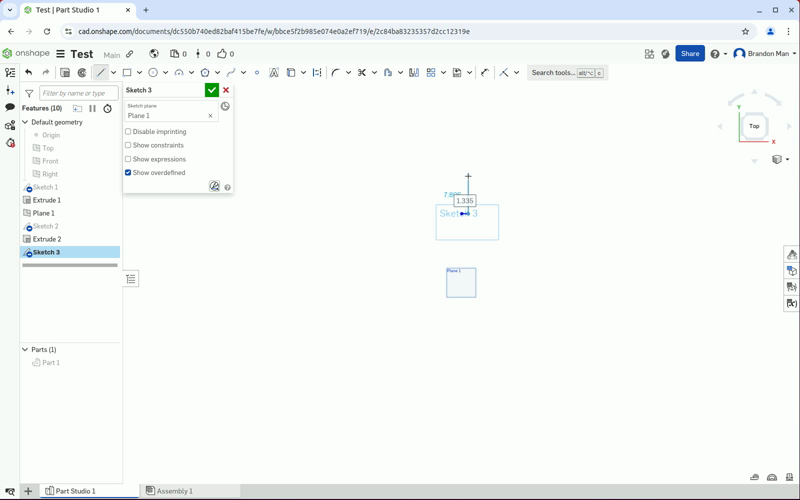
key_down(shift)
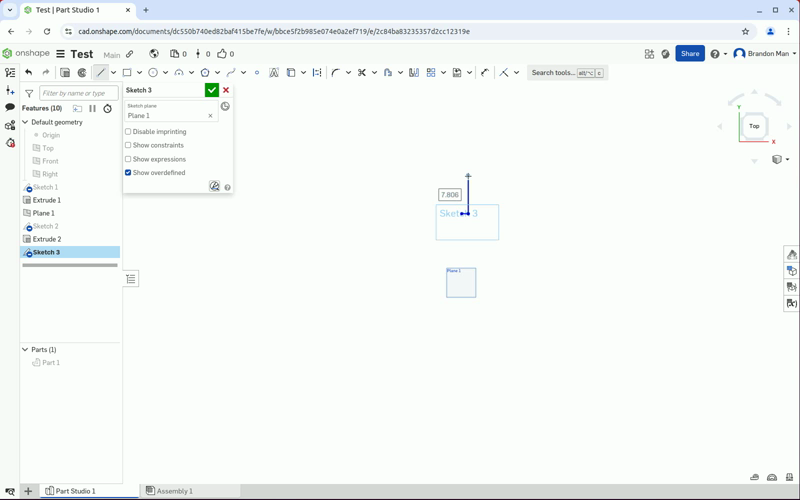
mouse_move(498, 175)
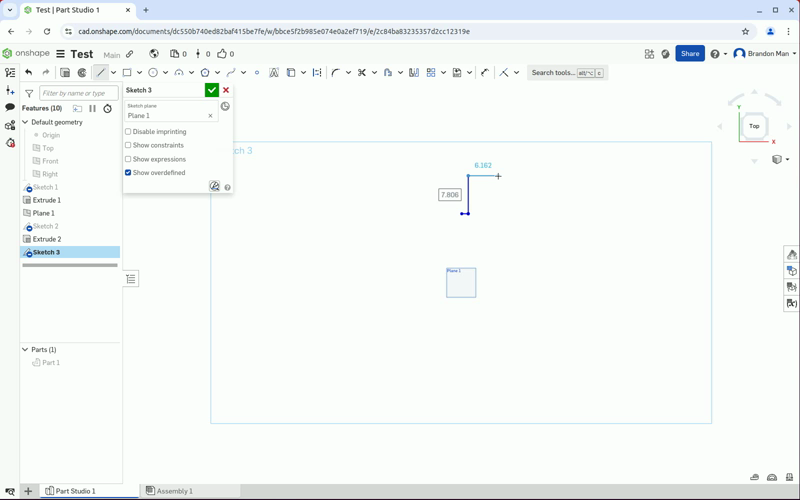
mouse_move(461, 175)
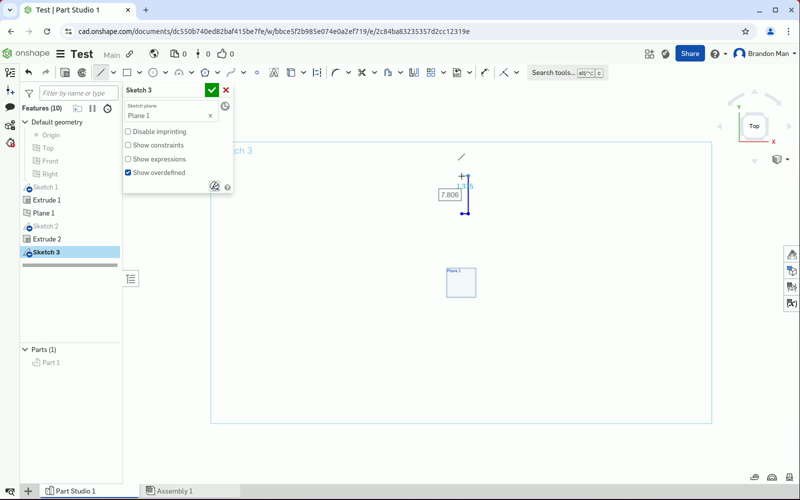
scroll(6)
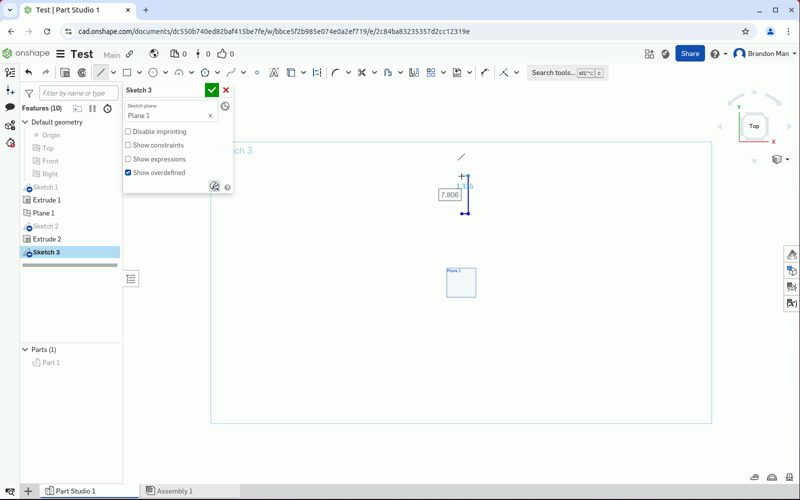
scroll(6)
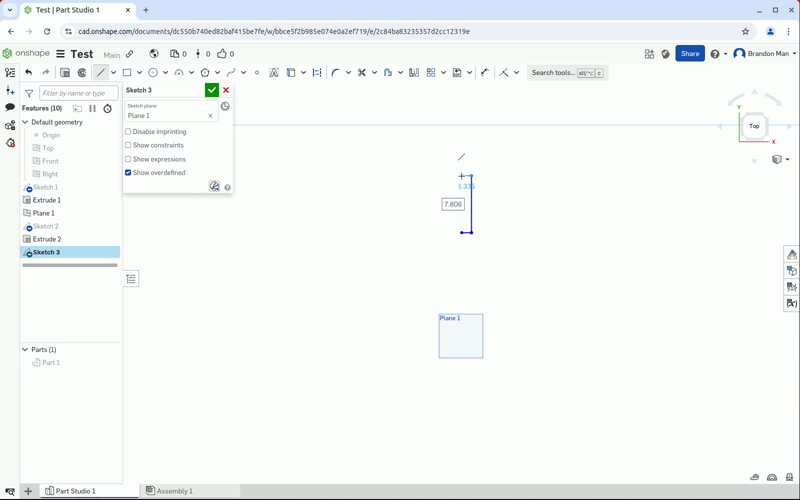
scroll(6)
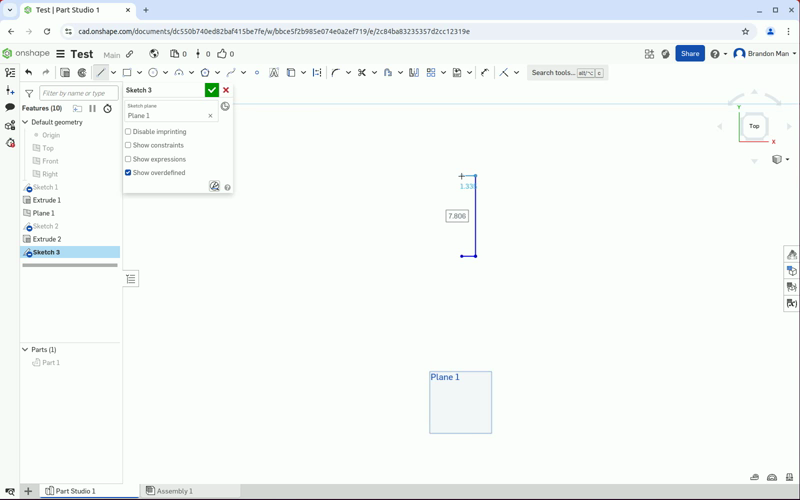
scroll(6)
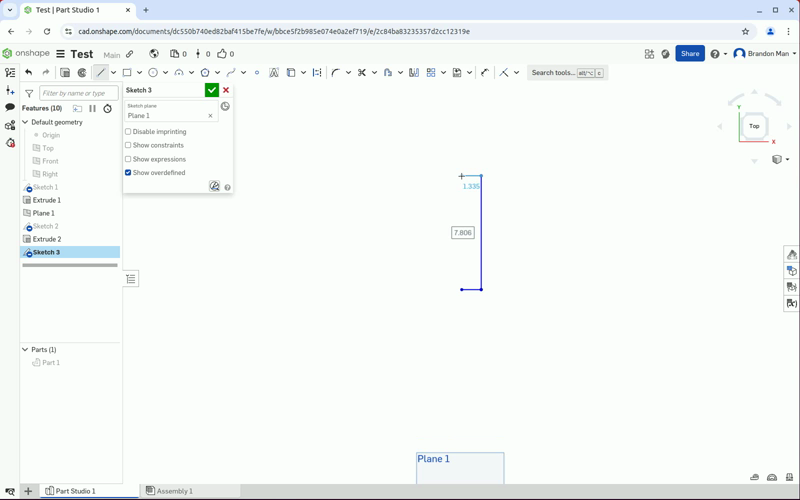
scroll(6)
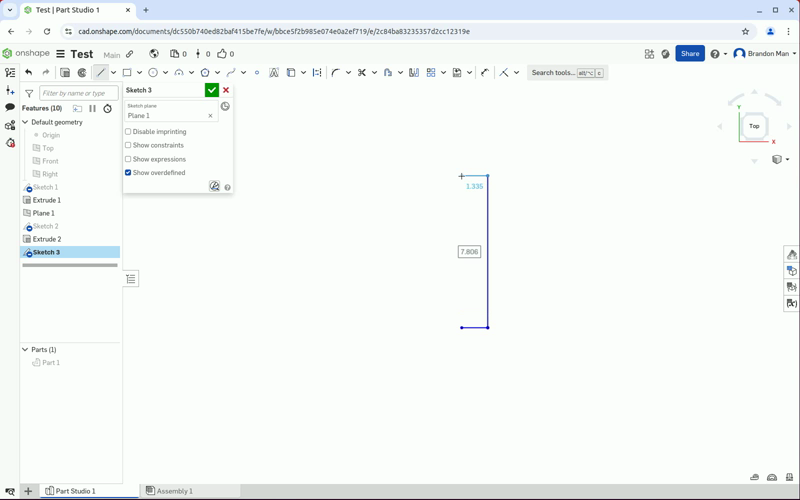
scroll(6)
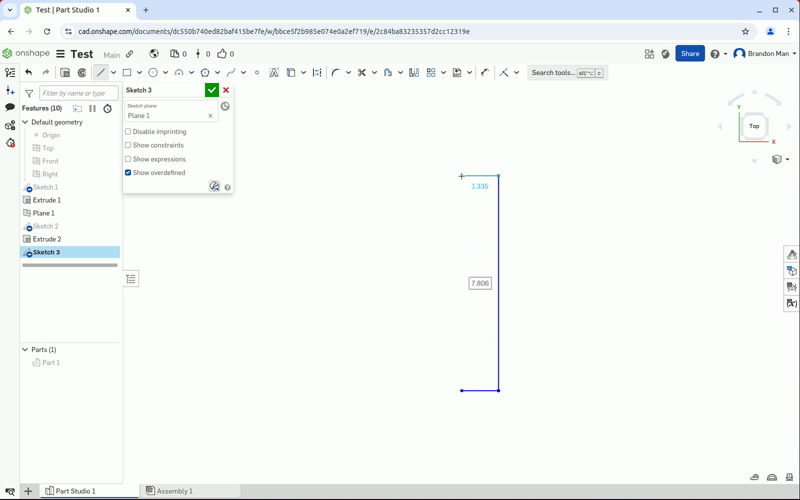
scroll(6)
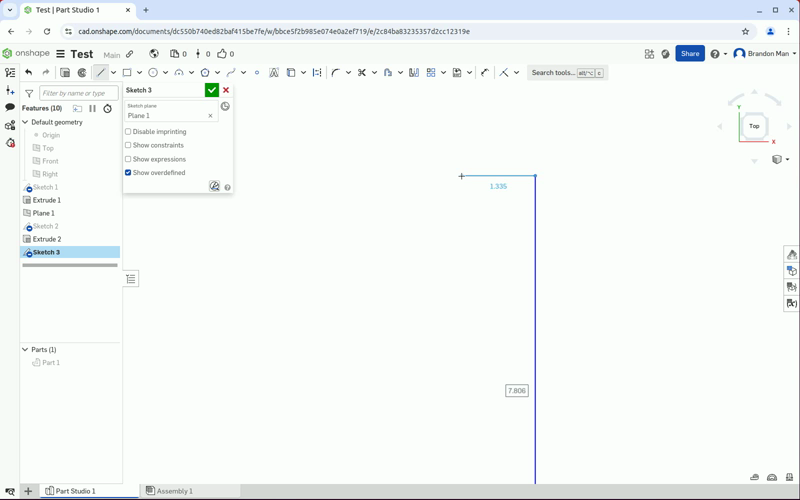
click(461, 175)
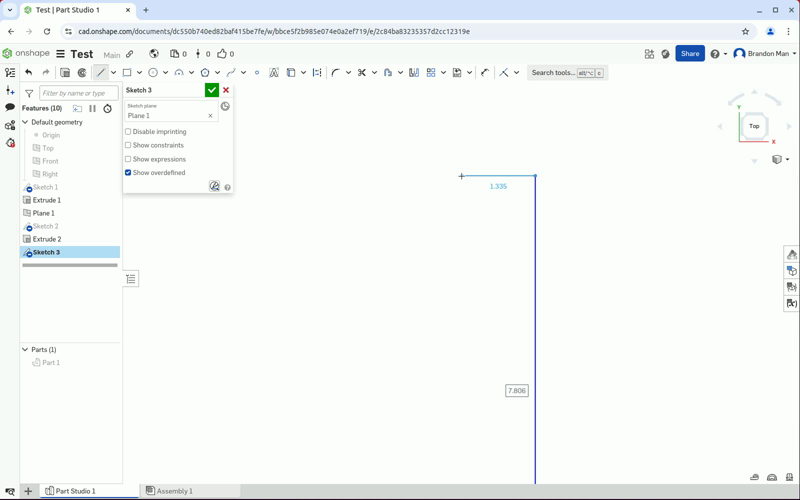
scroll(-6)
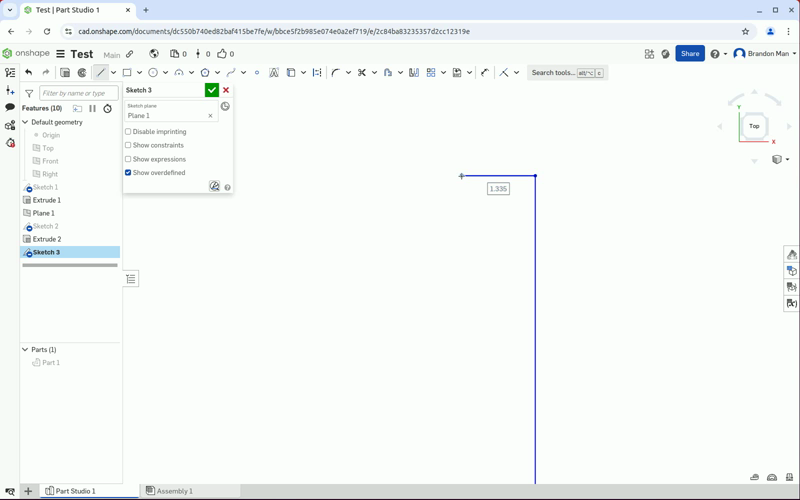
scroll(-6)
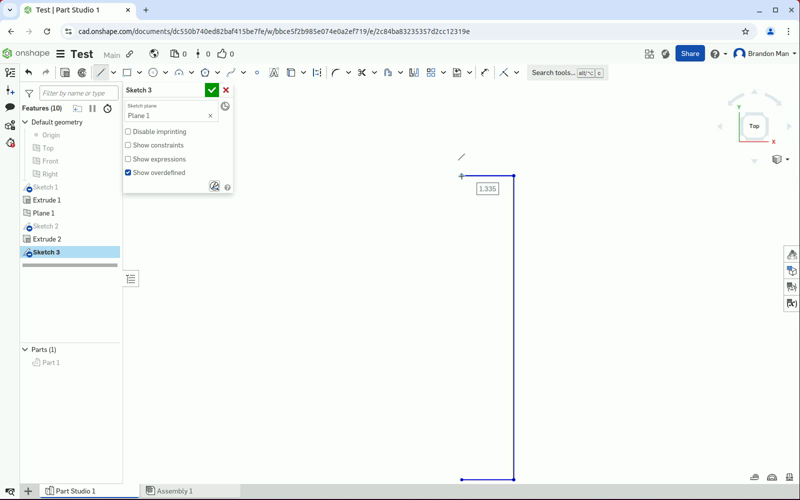
scroll(-6)
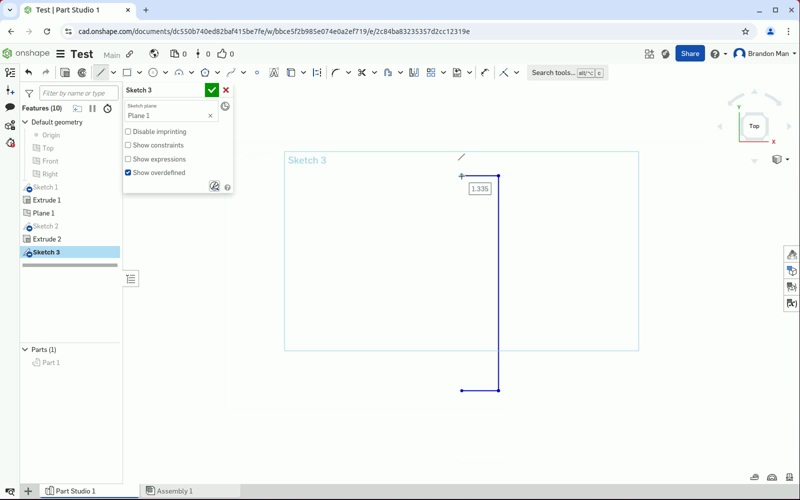
scroll(-6)
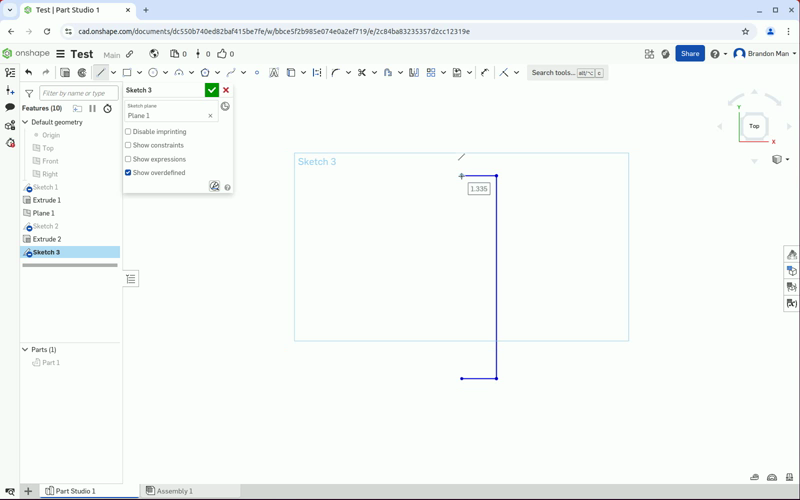
scroll(-6)
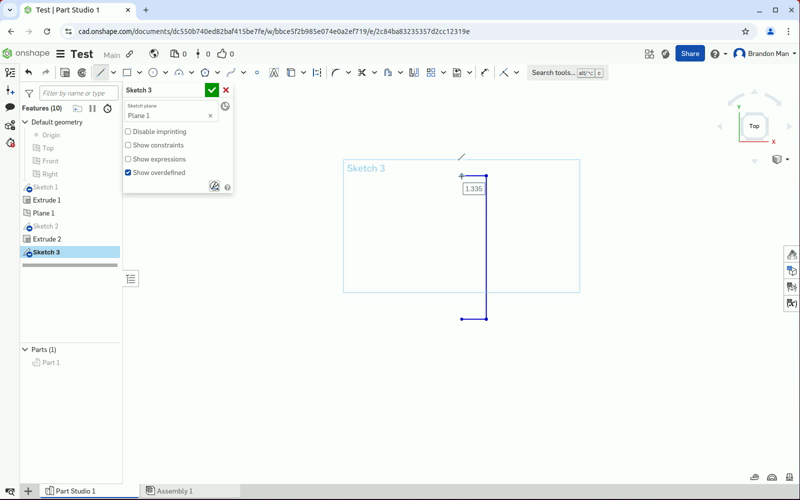
scroll(-6)
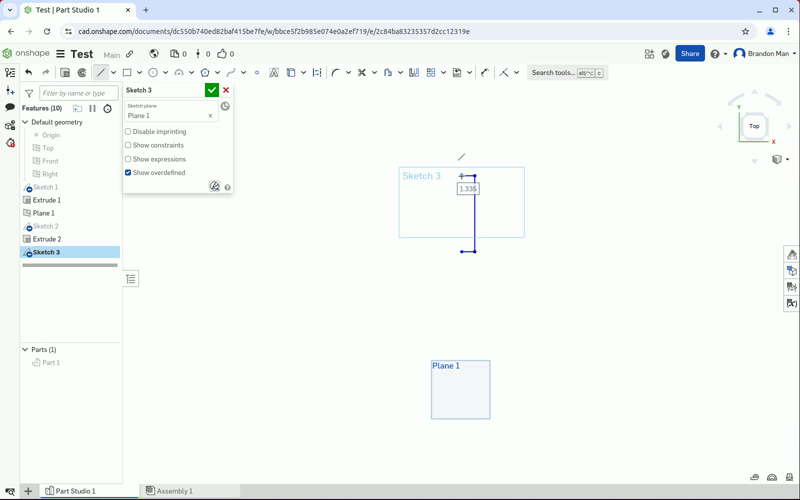
scroll(-6)
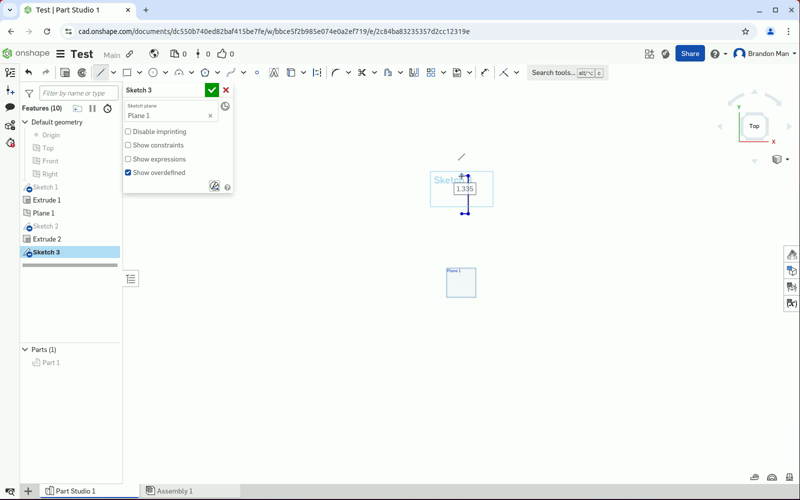
key_up(shift)
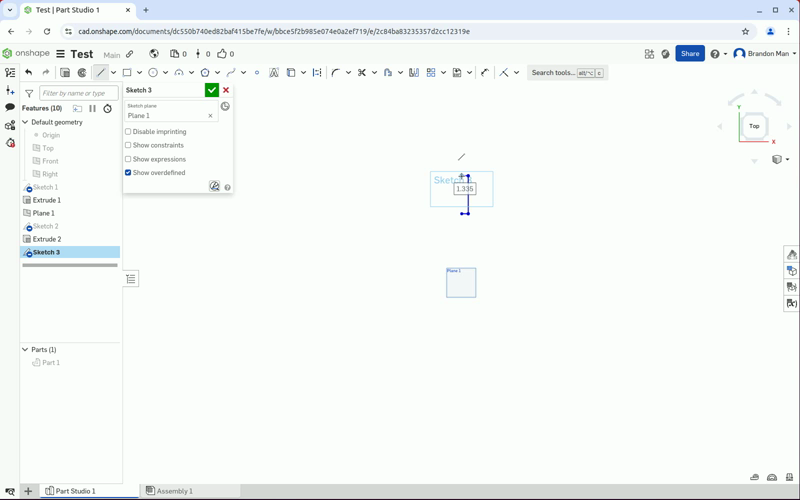
mouse_move(492, 175)
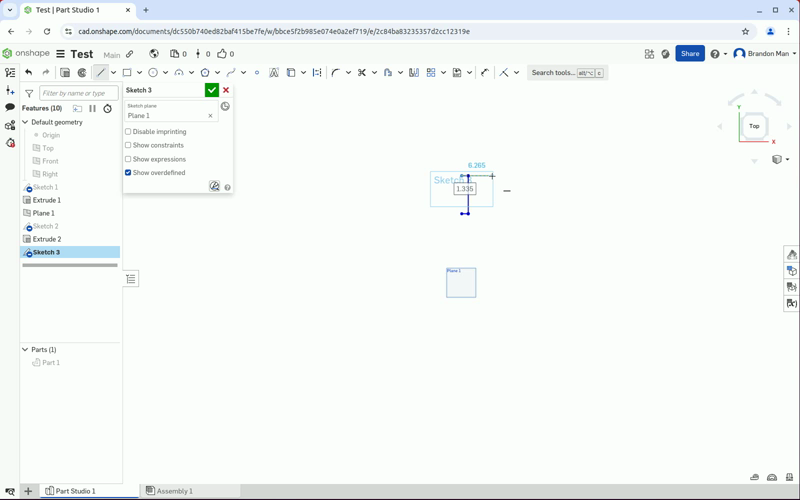
key_down(shift)
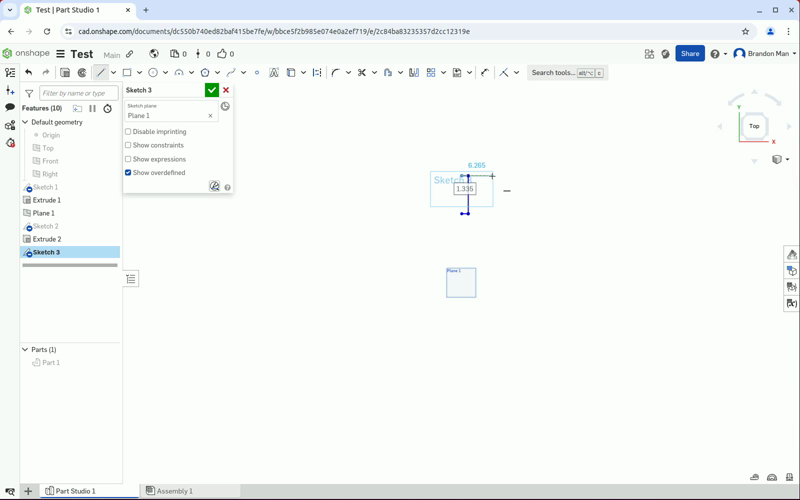
mouse_move(461, 213)
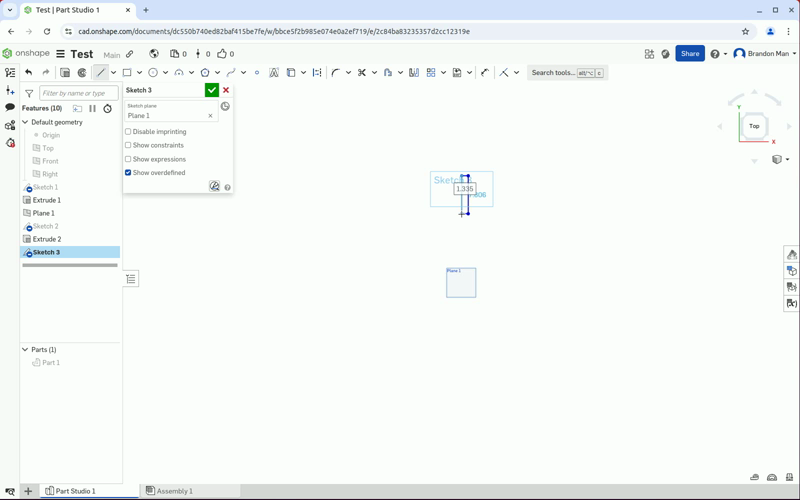
key_up(shift)
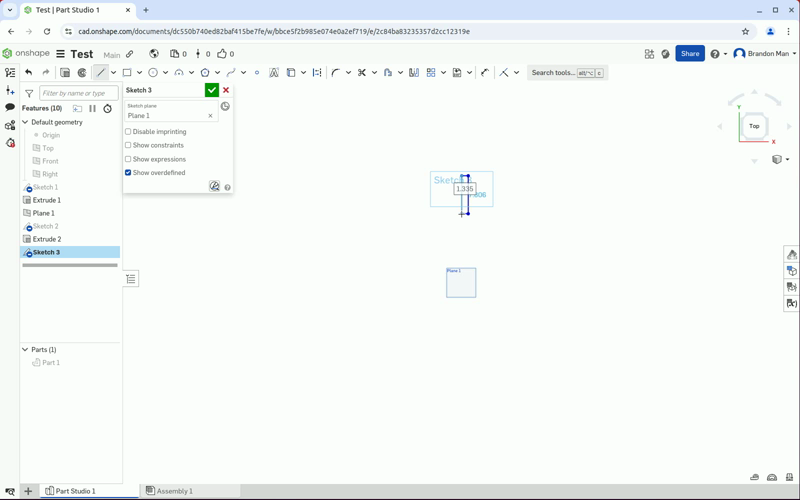
click(461, 213)
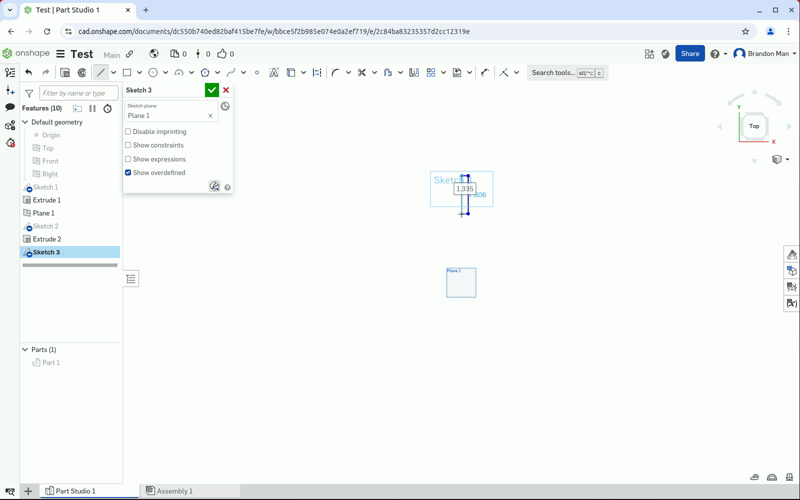
key(esc)
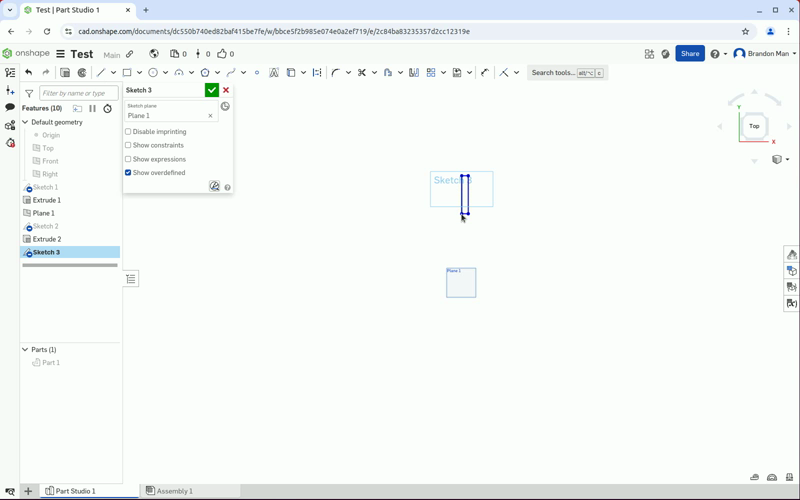
mouse_move(463, 187)
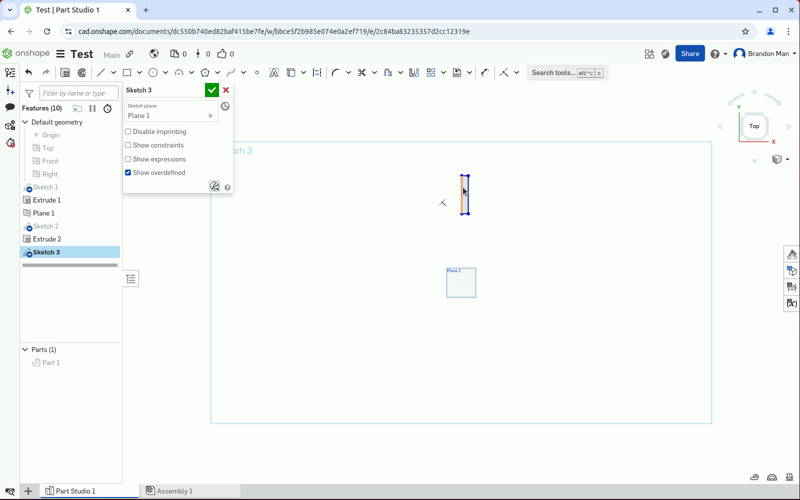
scroll(6)
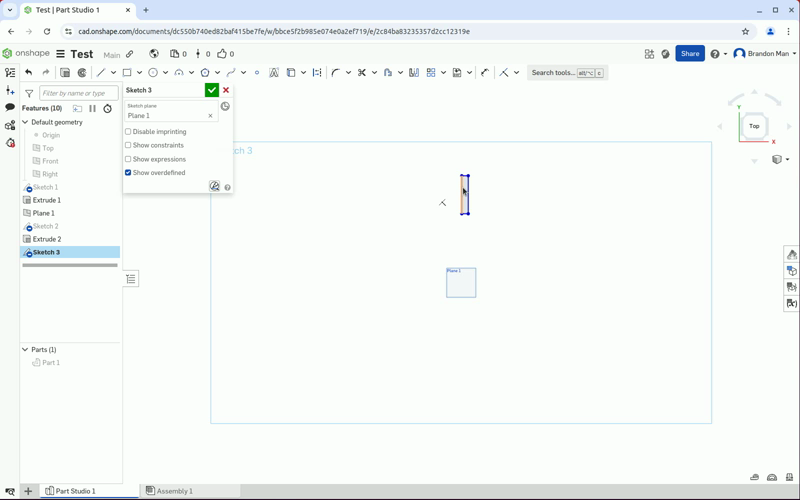
scroll(6)
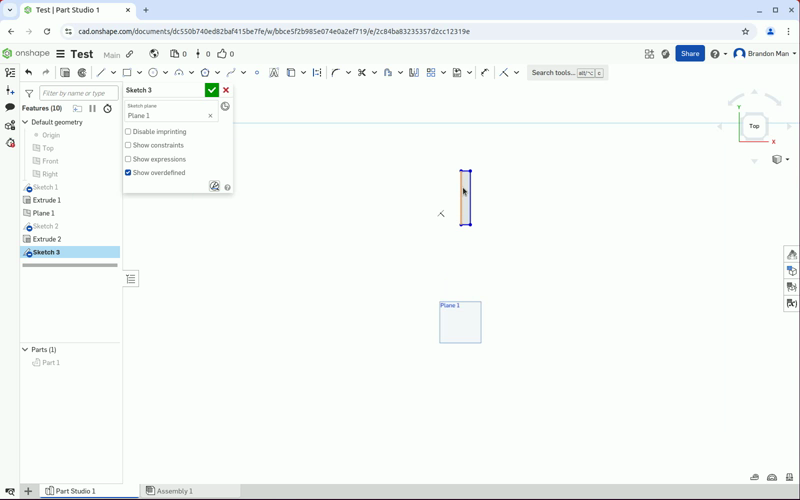
scroll(6)
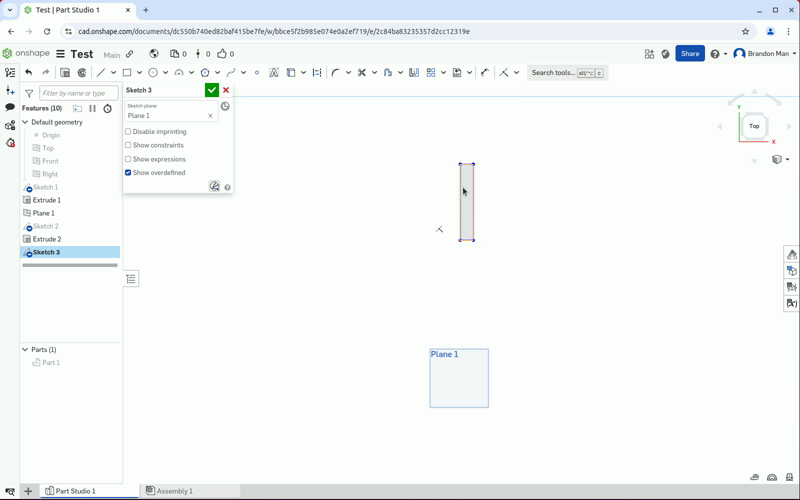
scroll(6)
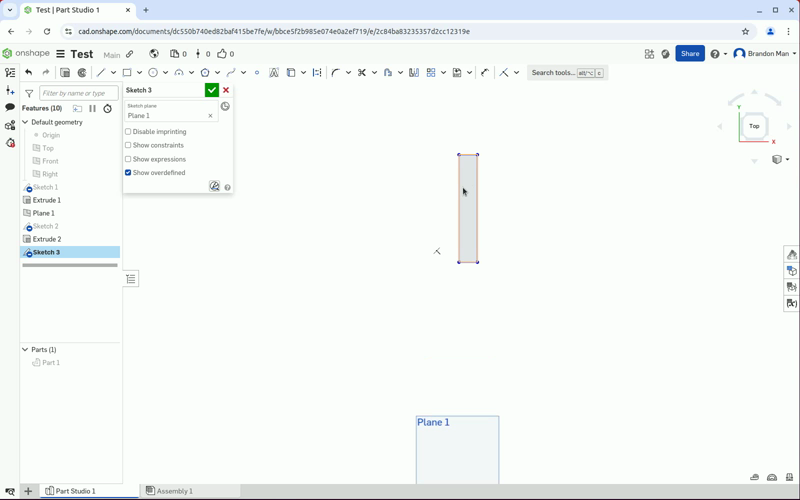
scroll(6)
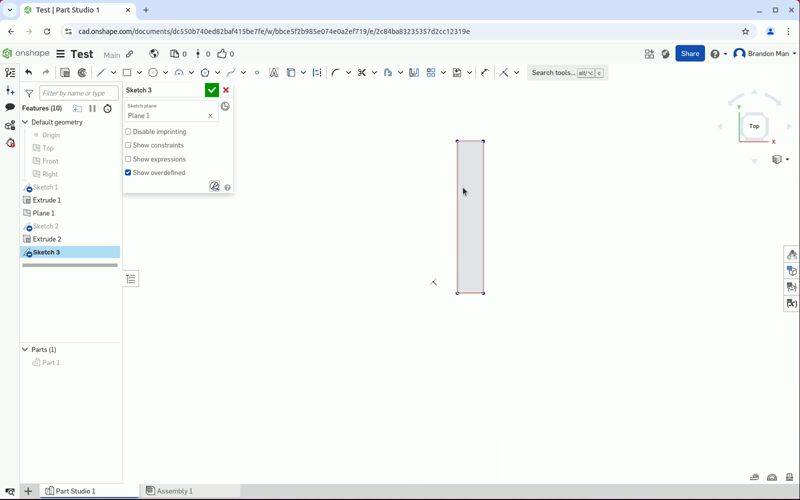
scroll(6)
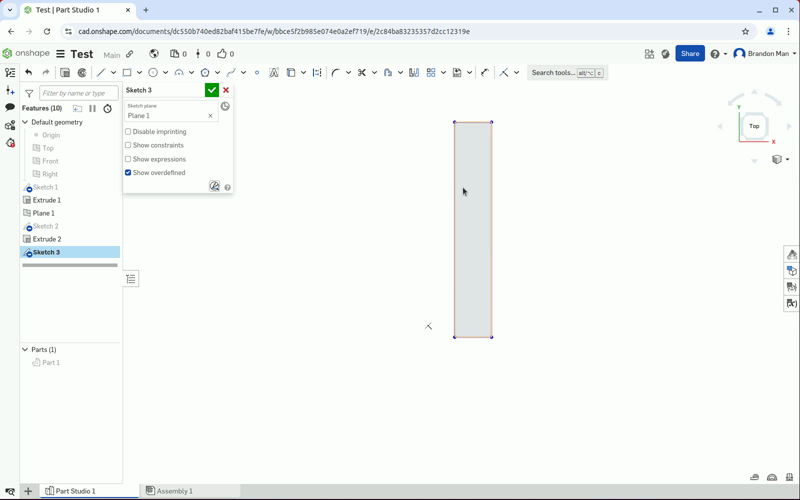
scroll(6)
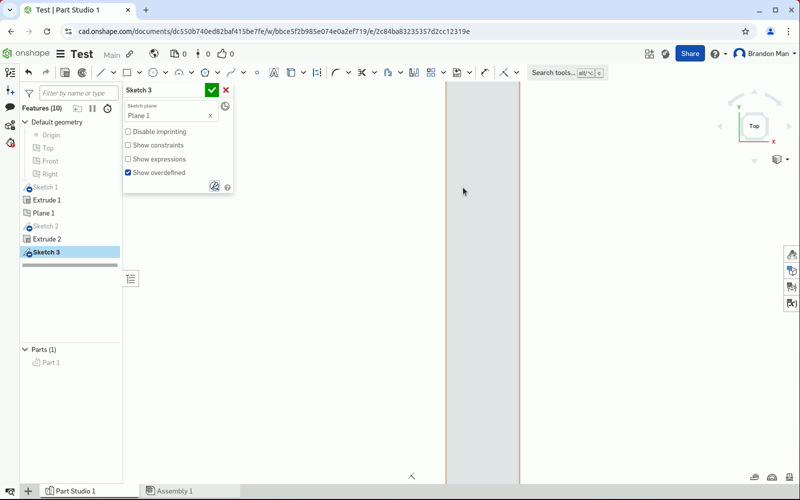
click(463, 187)
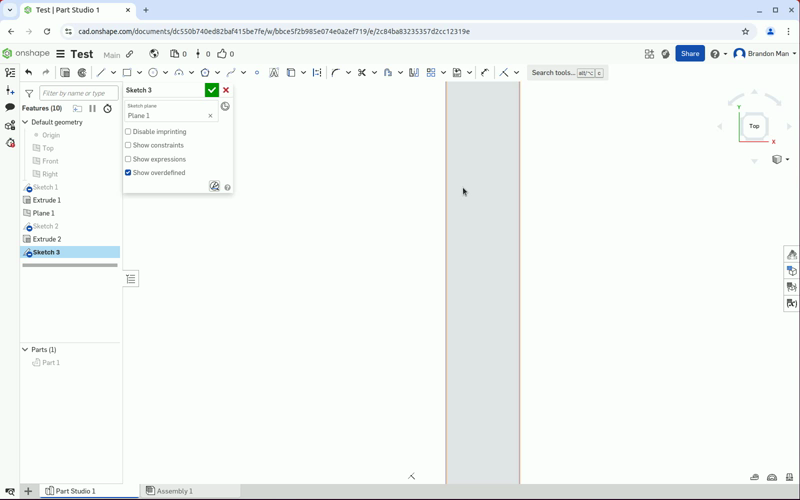
scroll(-6)
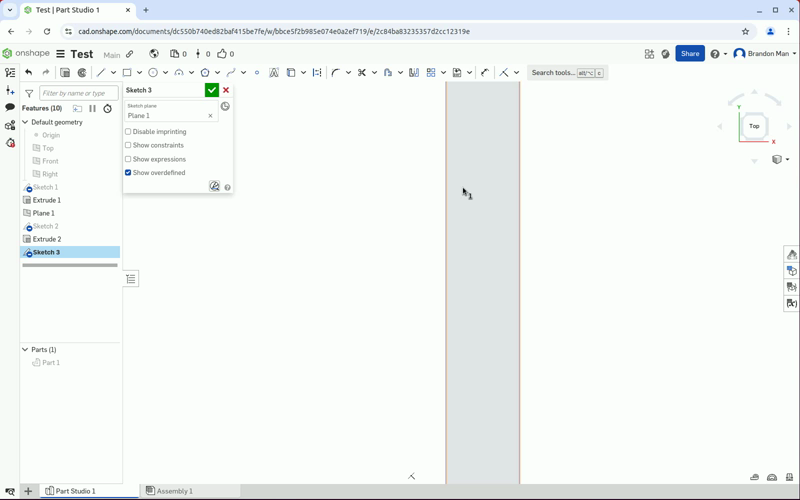
scroll(-6)
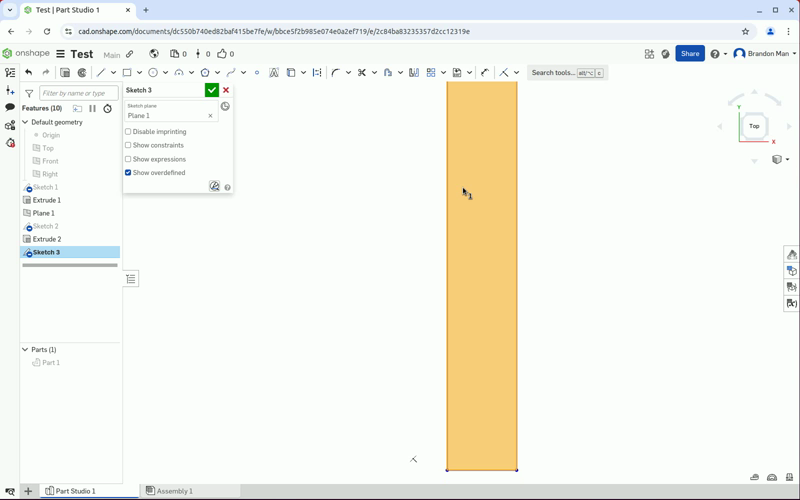
scroll(-6)
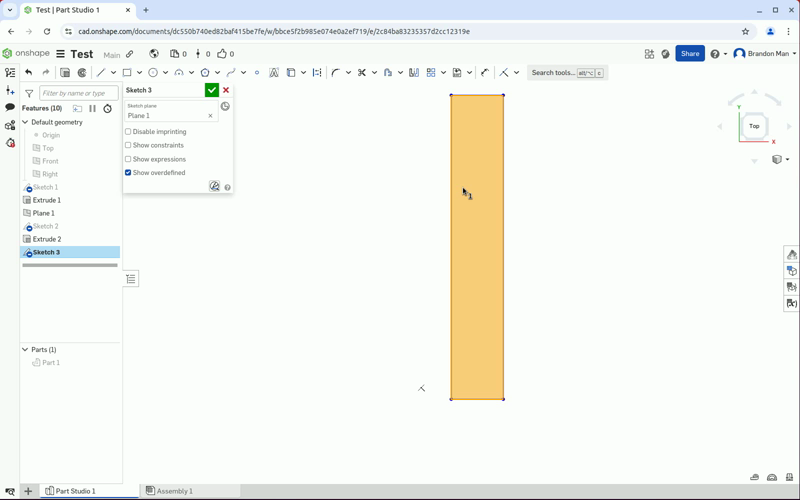
scroll(-6)
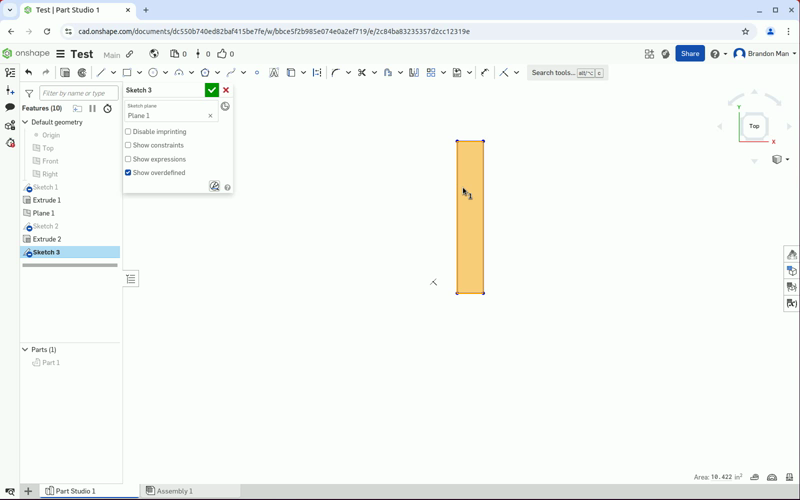
scroll(-6)
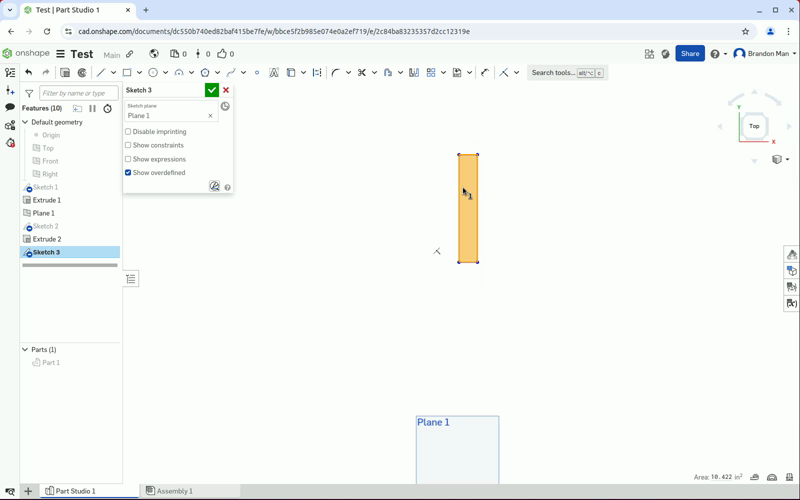
scroll(-6)
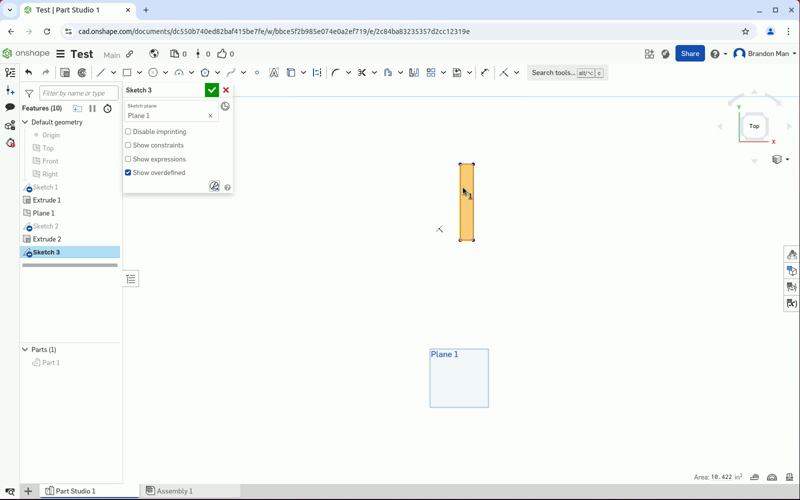
scroll(-6)
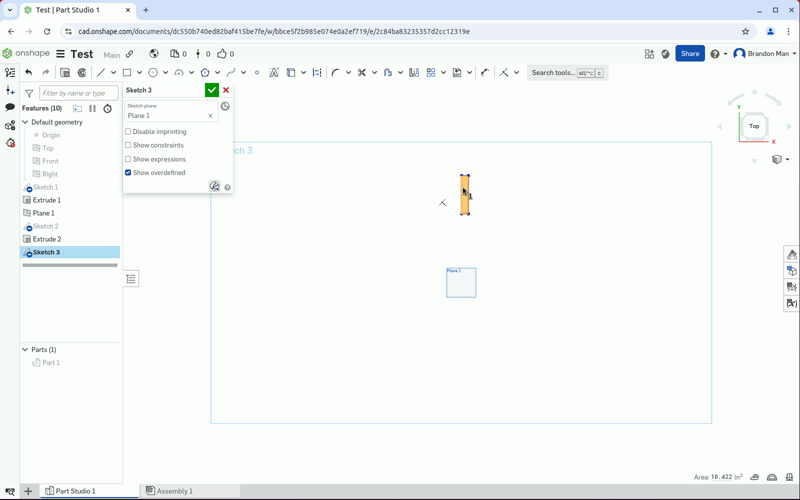
mouse_move(73, 352)
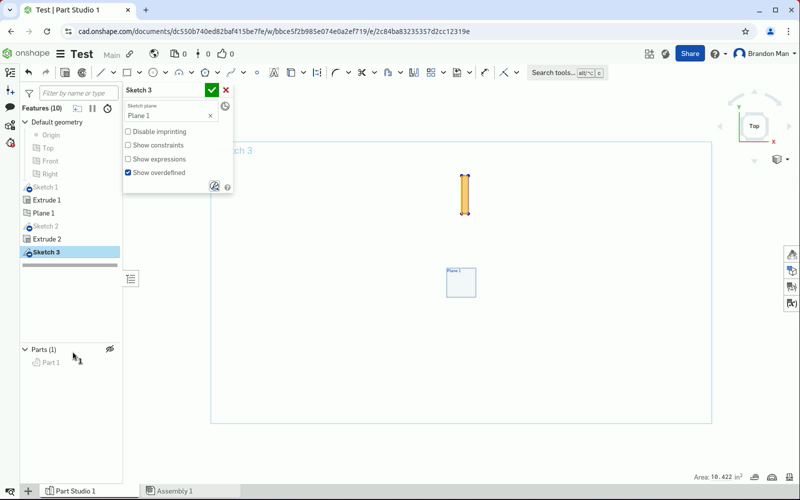
key(shift+y)
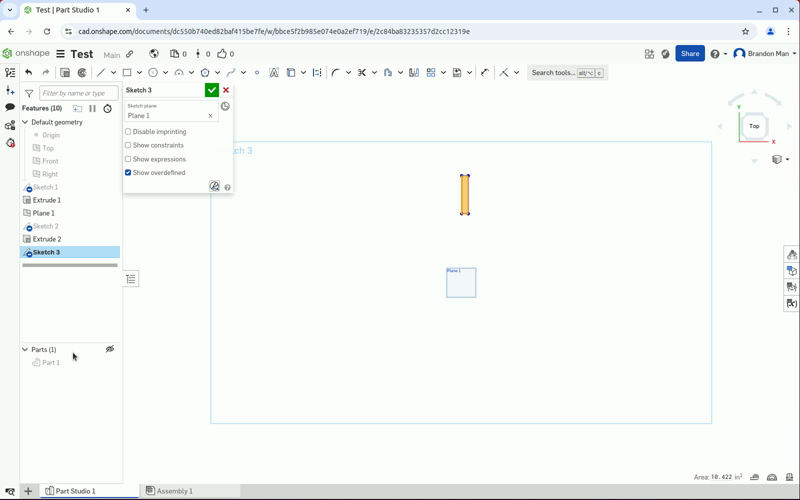
key(shift+e)
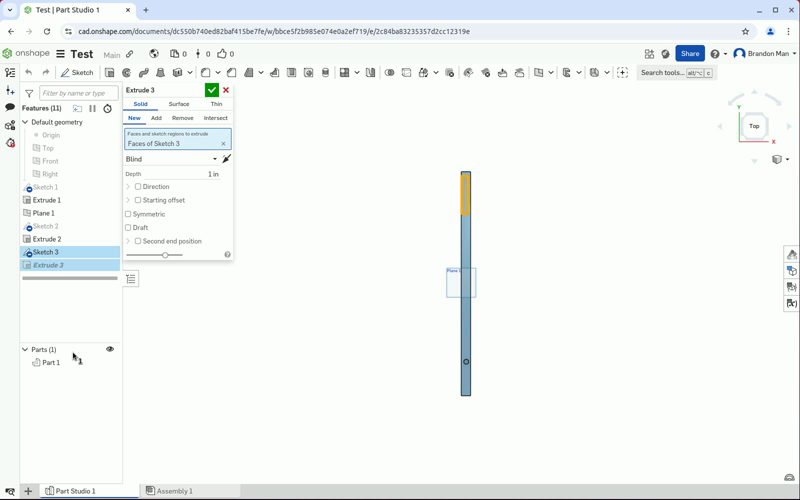
mouse_move(143, 106)
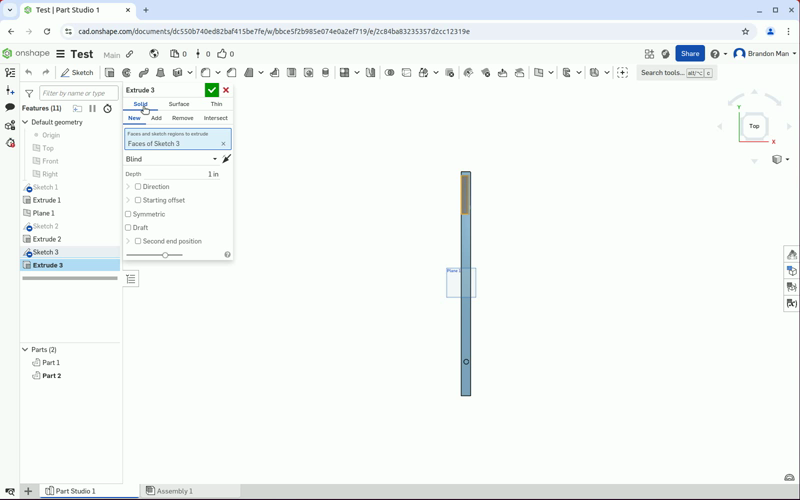
click(143, 106)
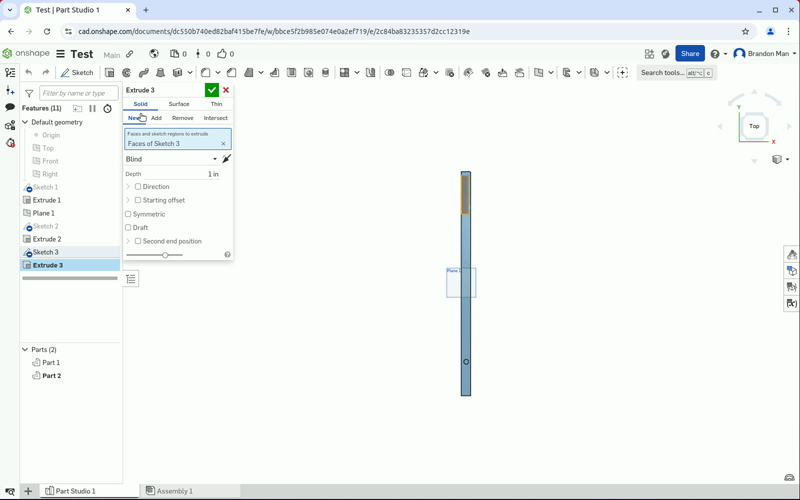
mouse_move(137, 120)
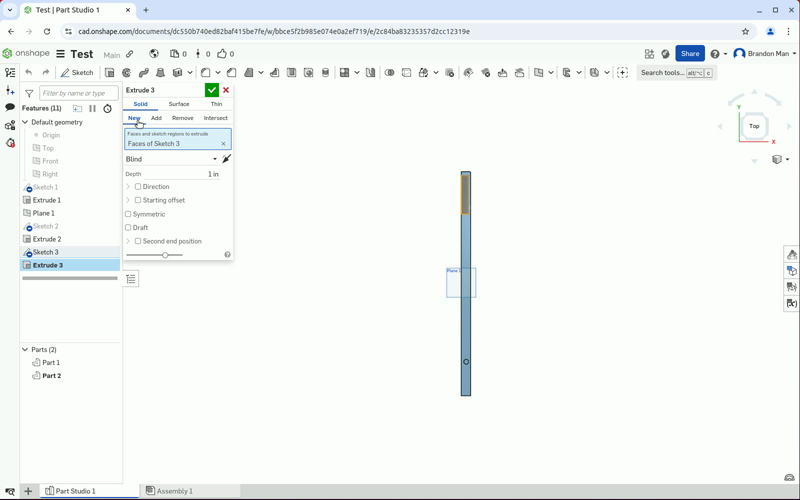
click(137, 120)
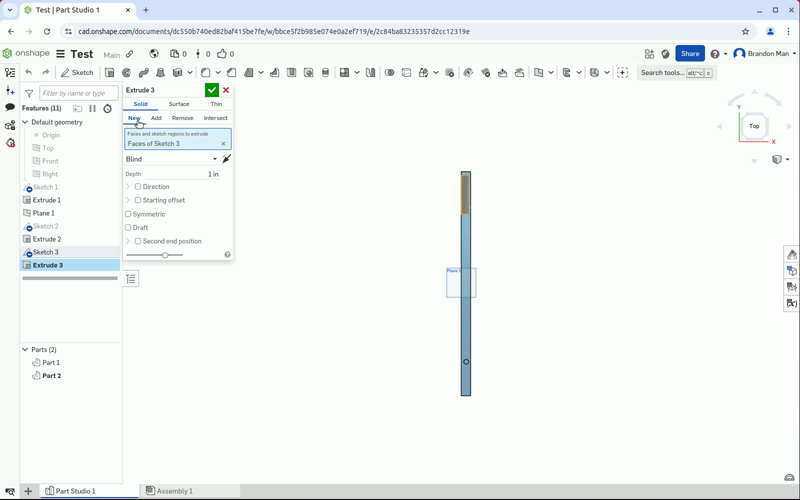
key(tab, 4)
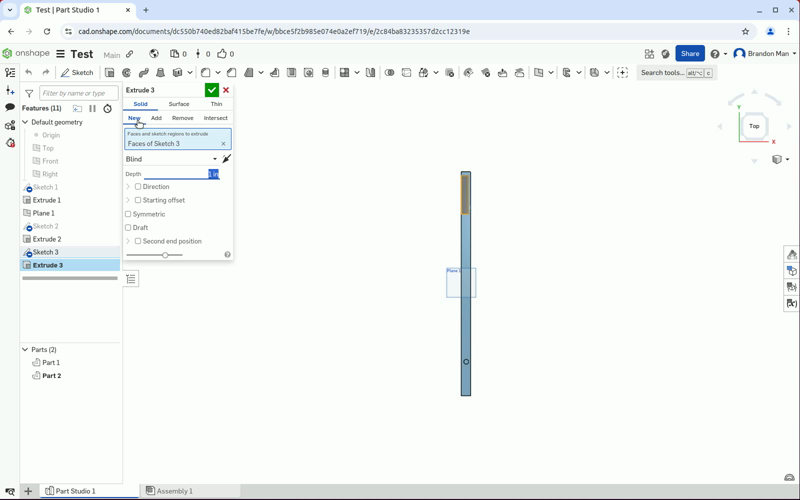
text(1.204)
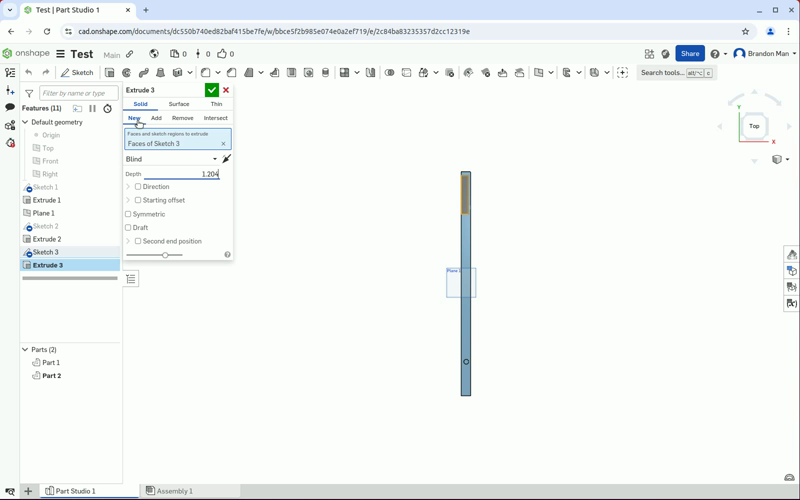
key(enter)
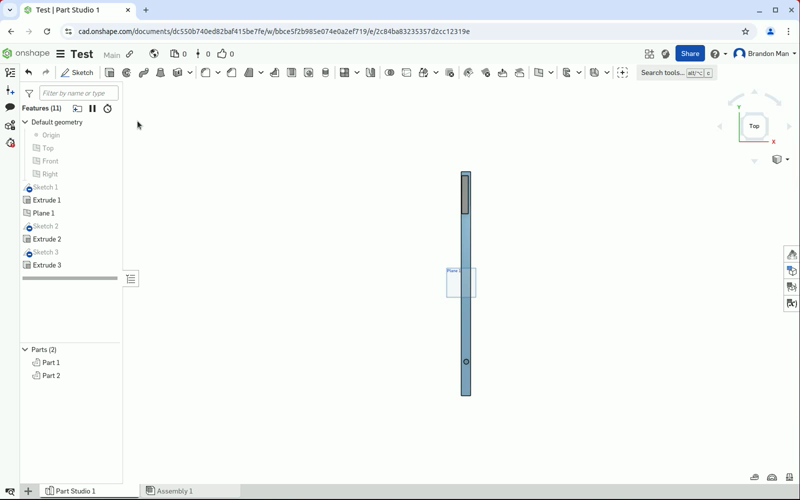
key(shift+h)
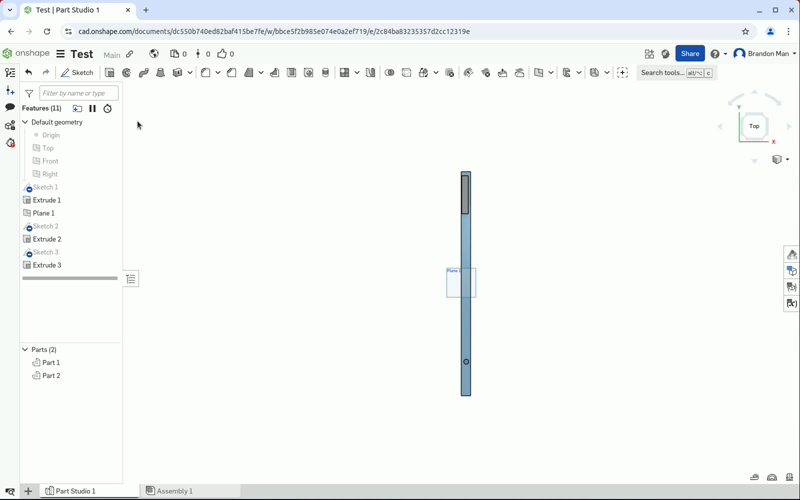
key(shift+h)
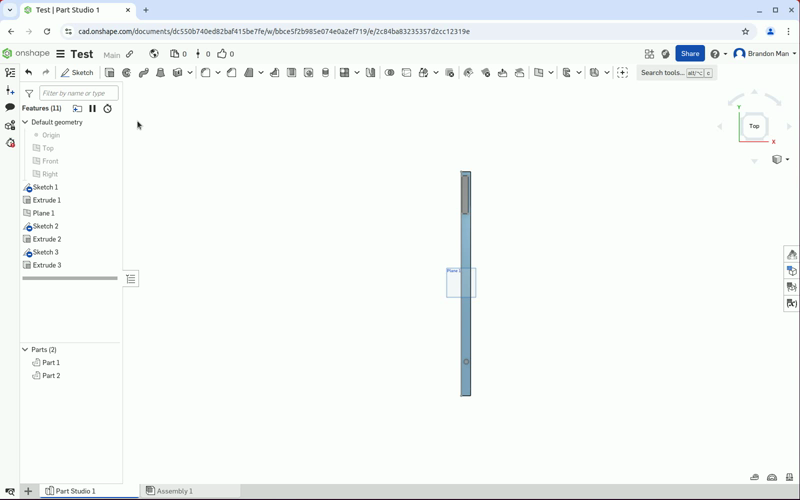
key(shift+7)
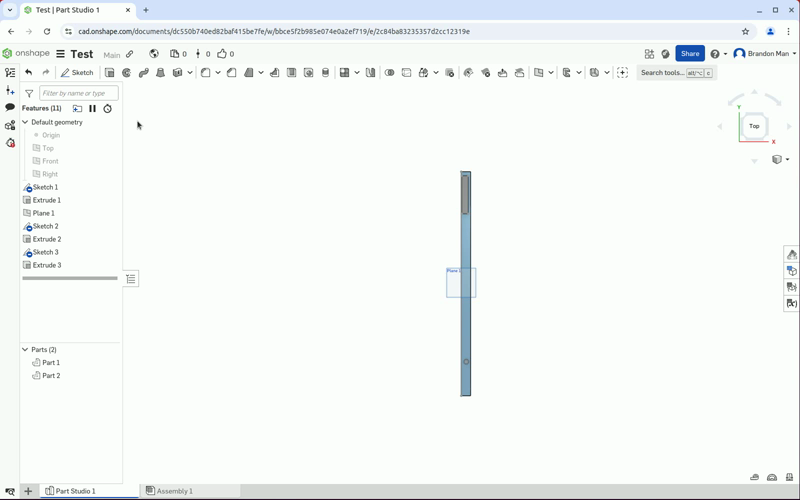
key(up, 3)
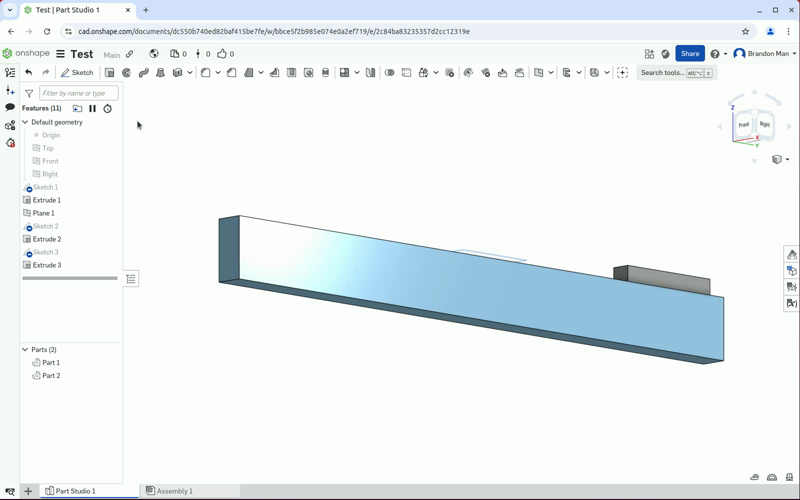
key(left, 3)
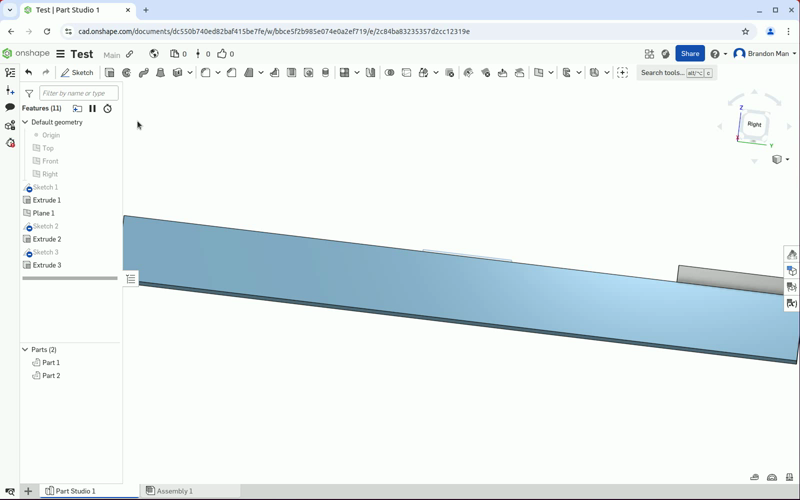
key(right, 3)
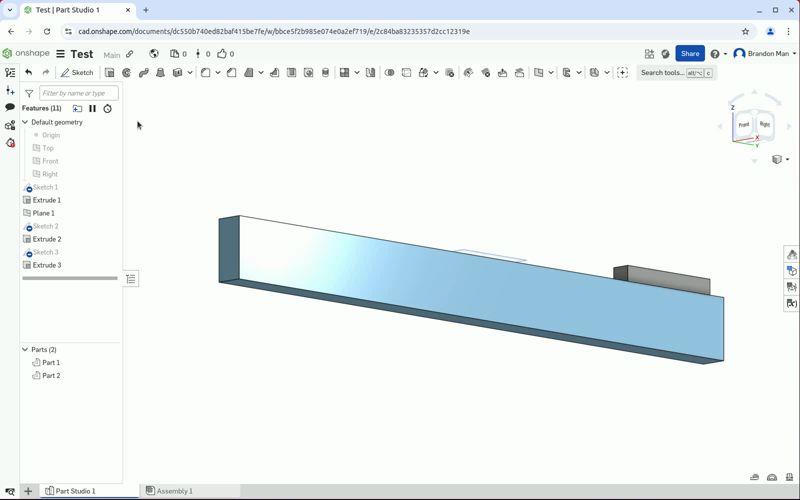
key(down, 3)
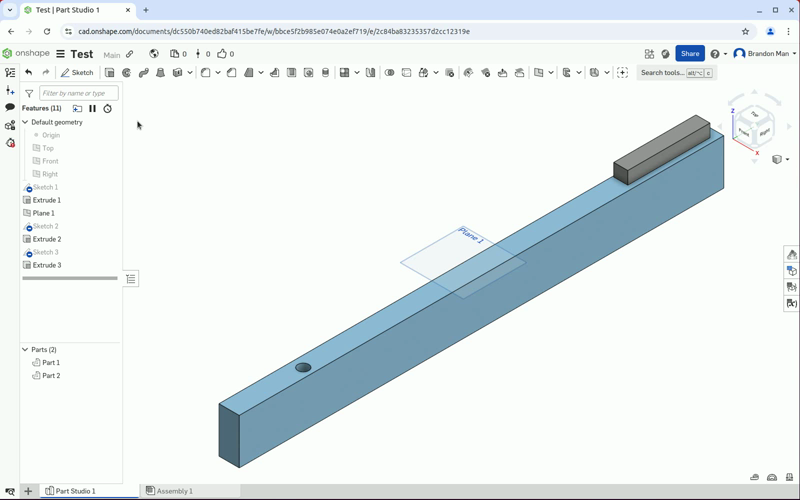
mouse_move(73, 189)
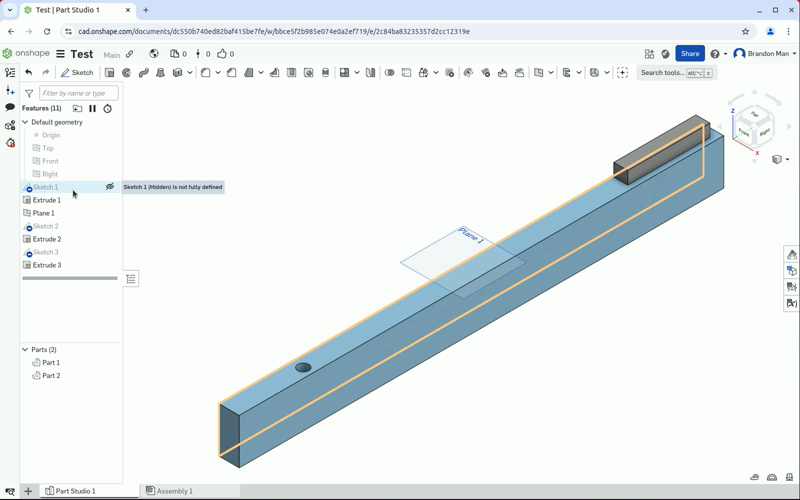
click(73, 189)